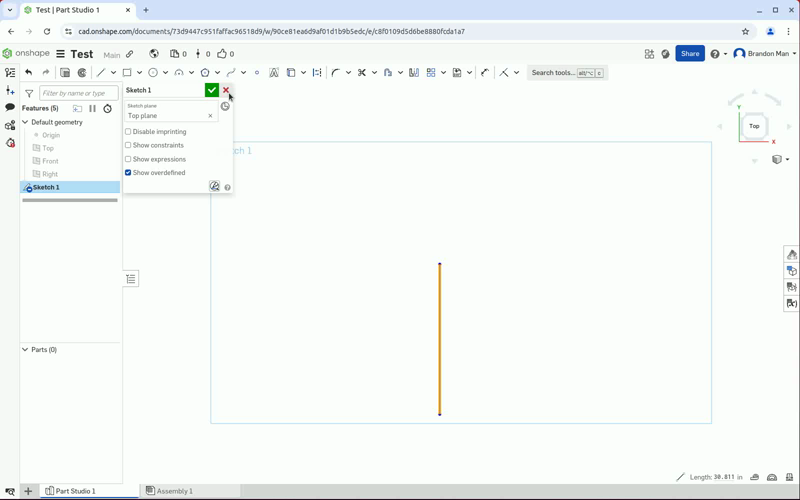
key(shift+h)
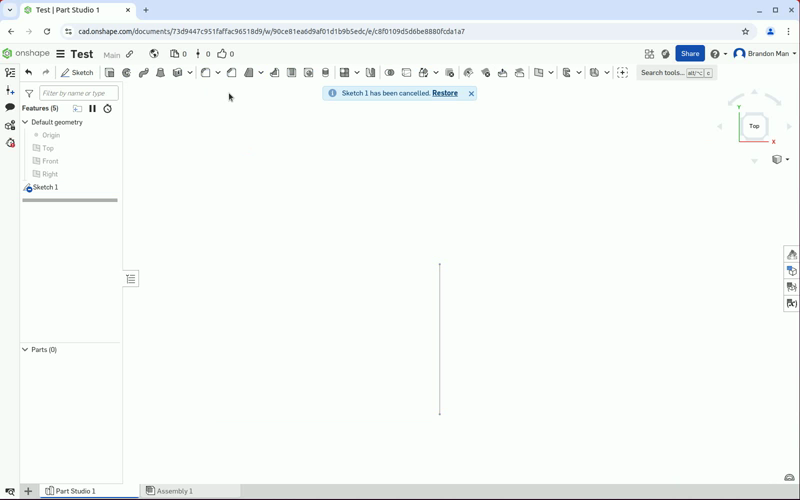
key(shift+s)
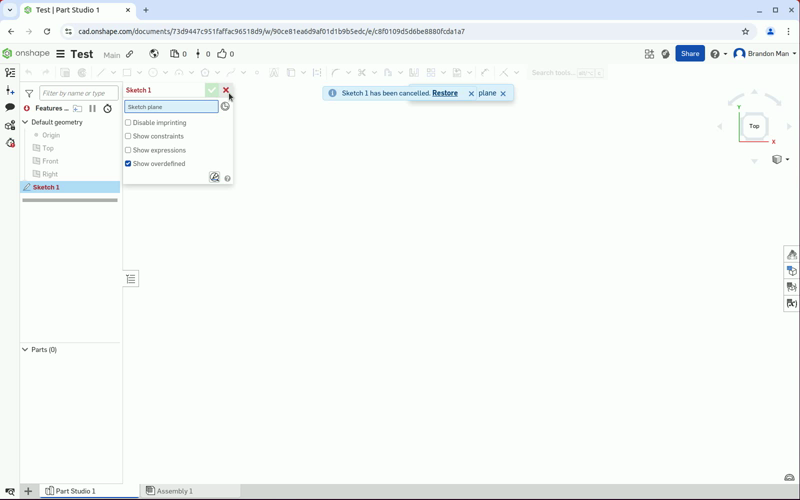
mouse_move(73, 150)
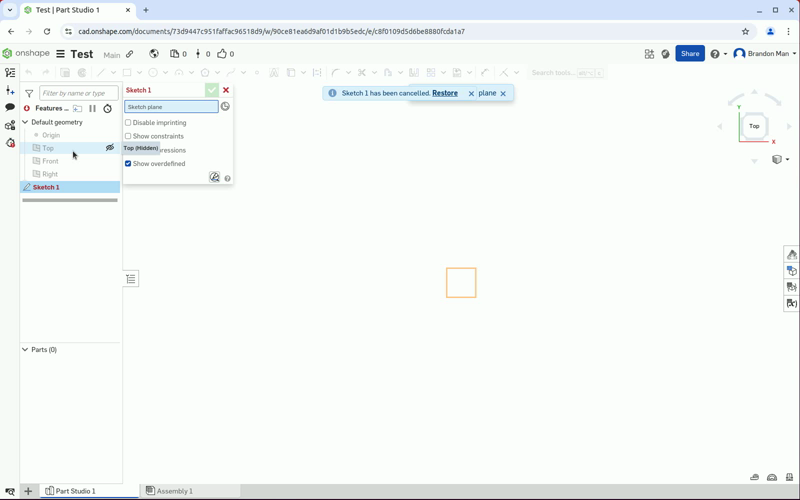
click(73, 150)
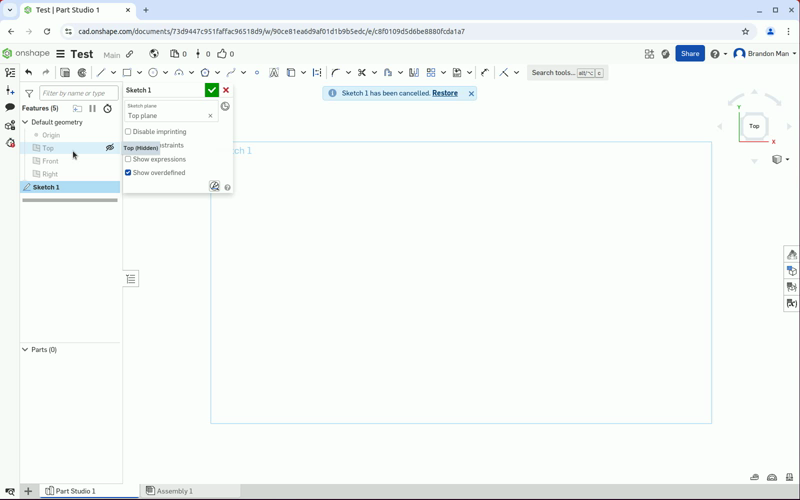
mouse_move(73, 352)
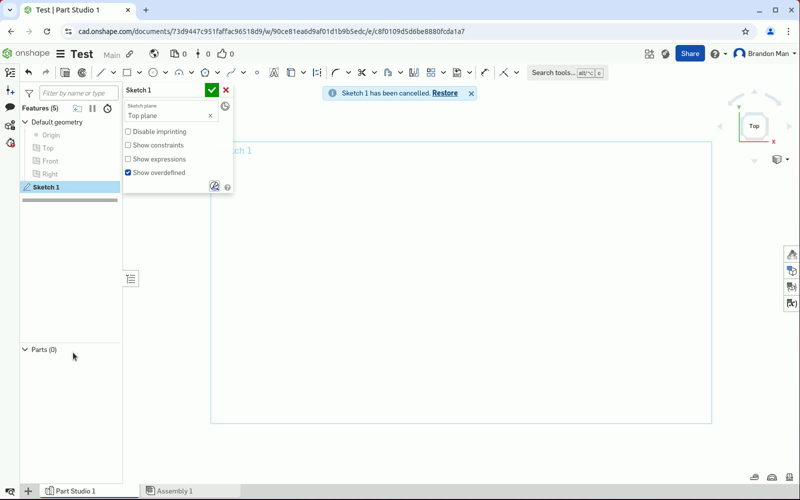
key(y)
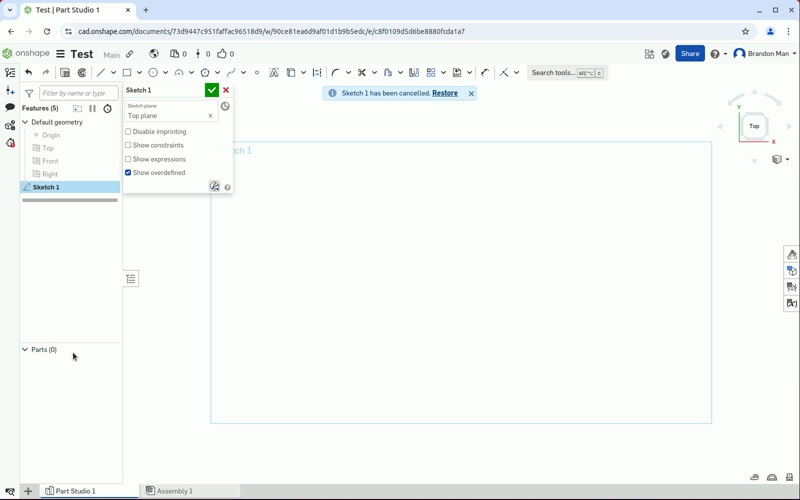
key(l)
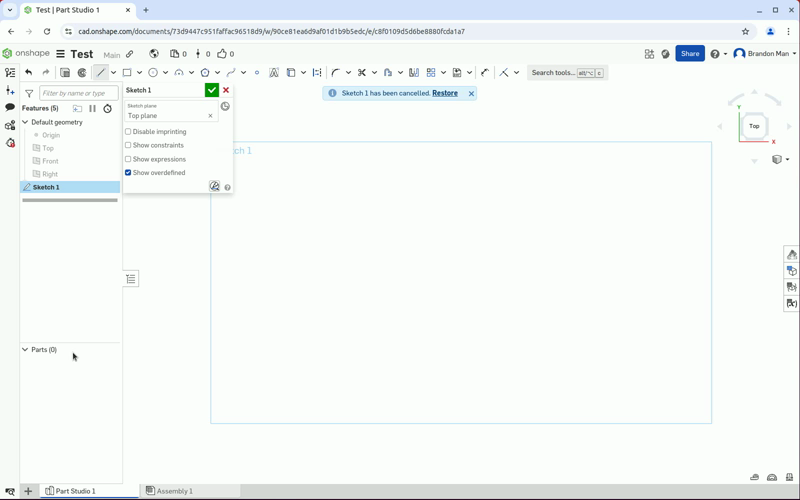
key_down(shift)
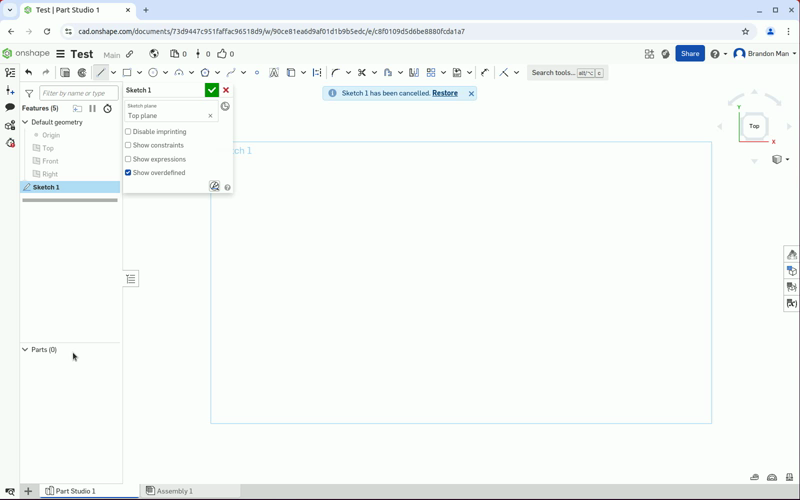
mouse_move(362, 261)
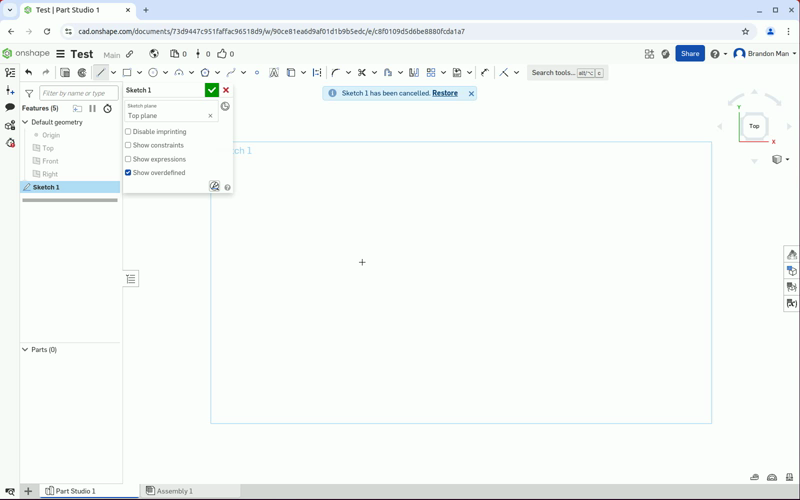
click(362, 261)
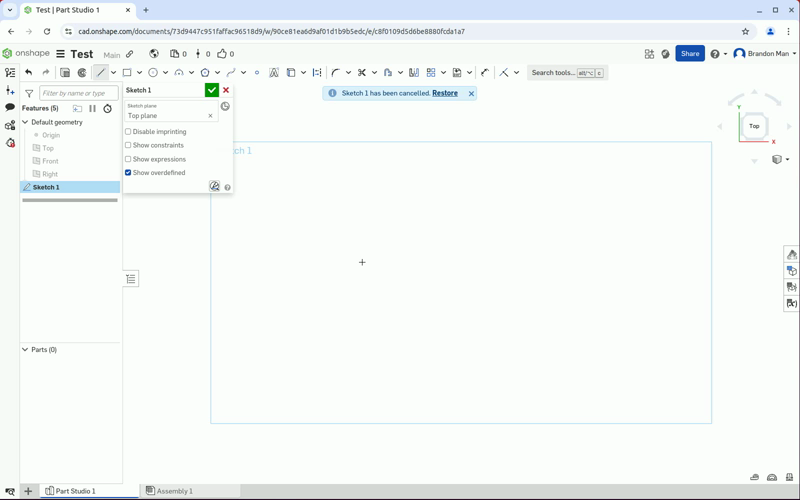
key_up(shift)
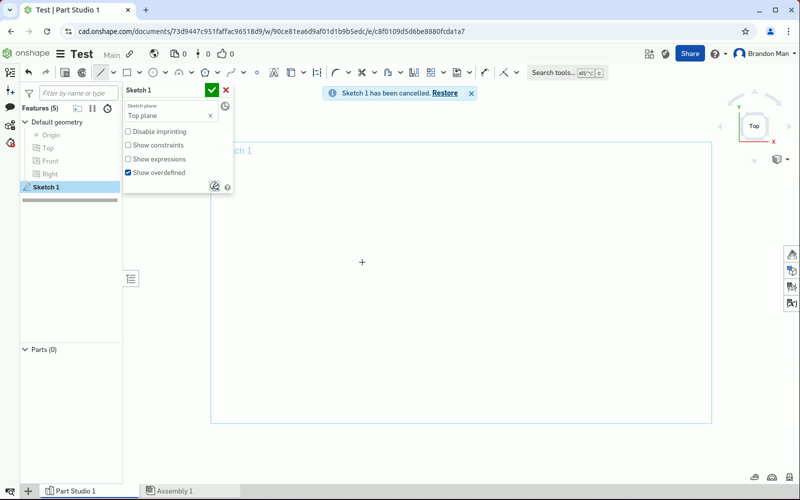
key_down(shift)
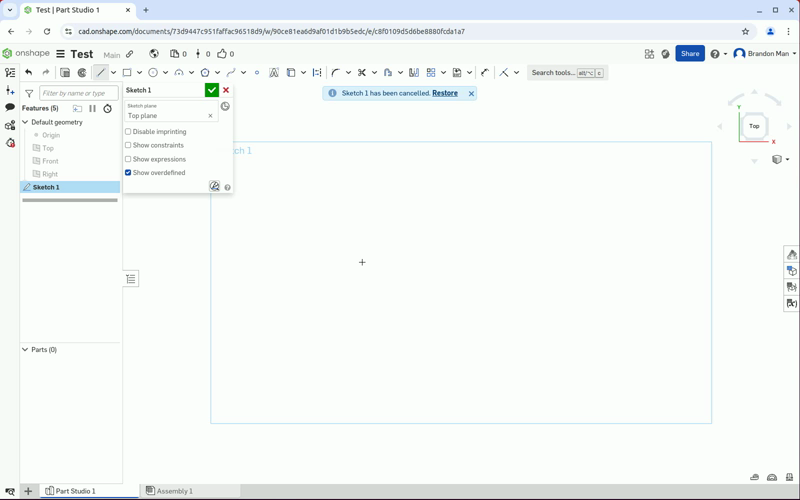
mouse_move(451, 261)
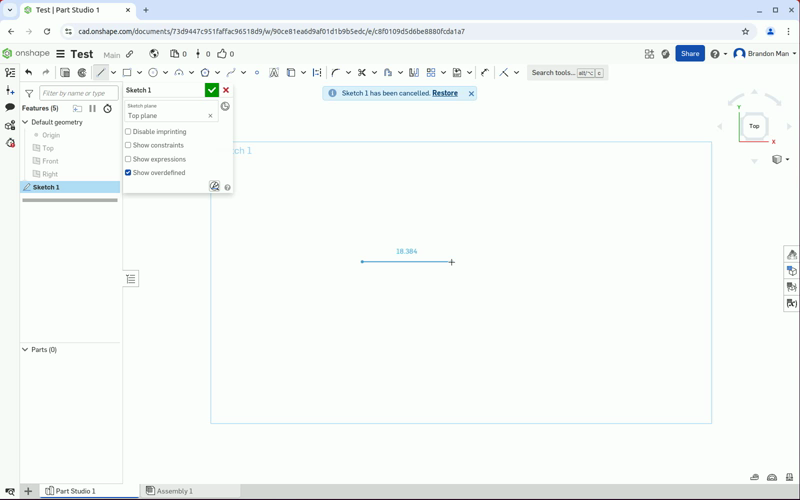
click(451, 261)
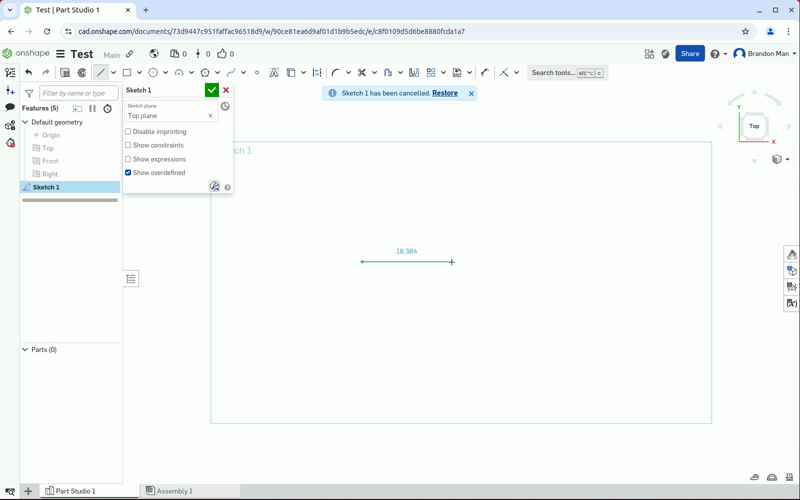
key_up(shift)
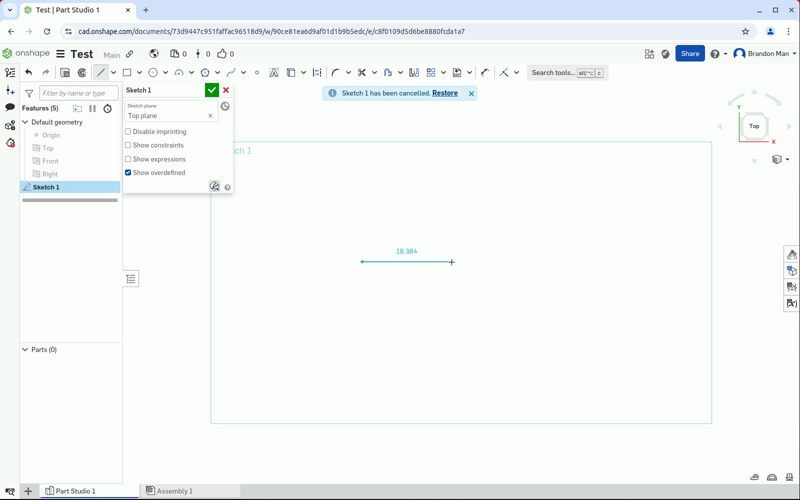
key_down(shift)
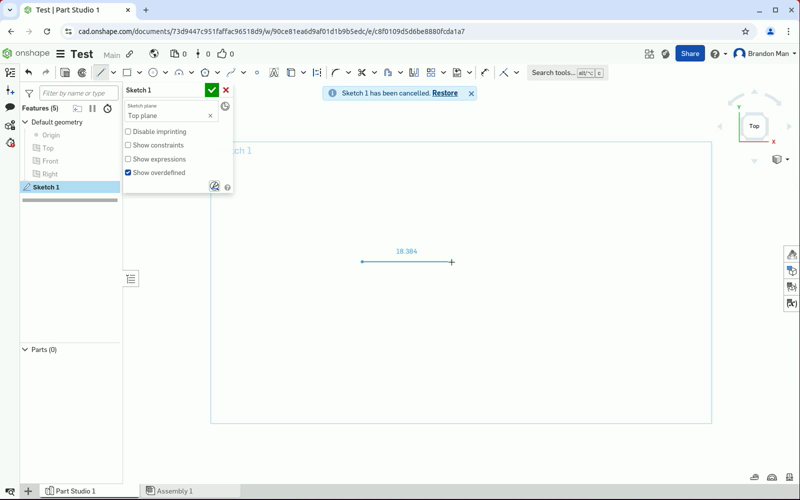
mouse_move(481, 261)
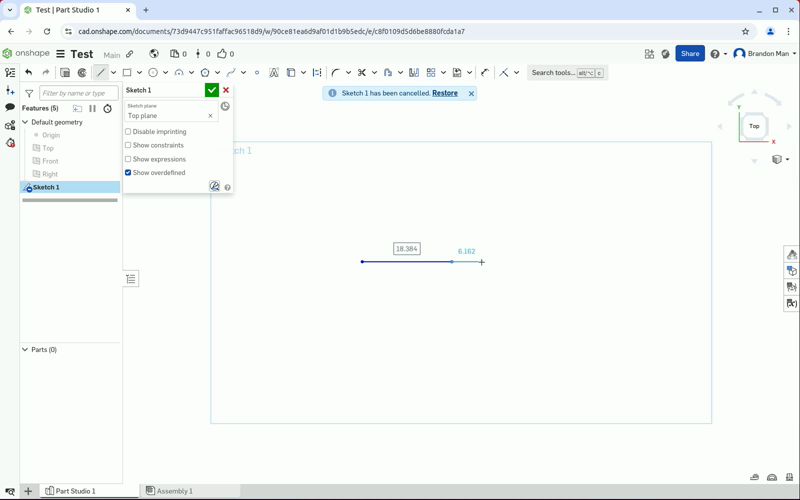
mouse_move(451, 282)
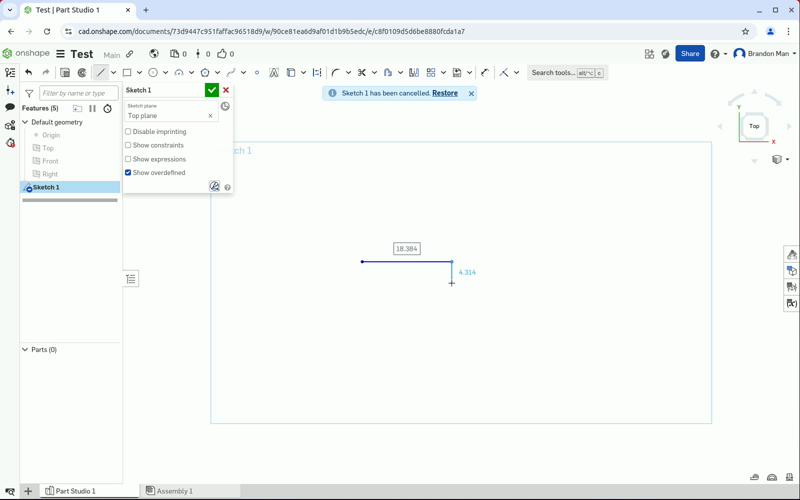
click(451, 282)
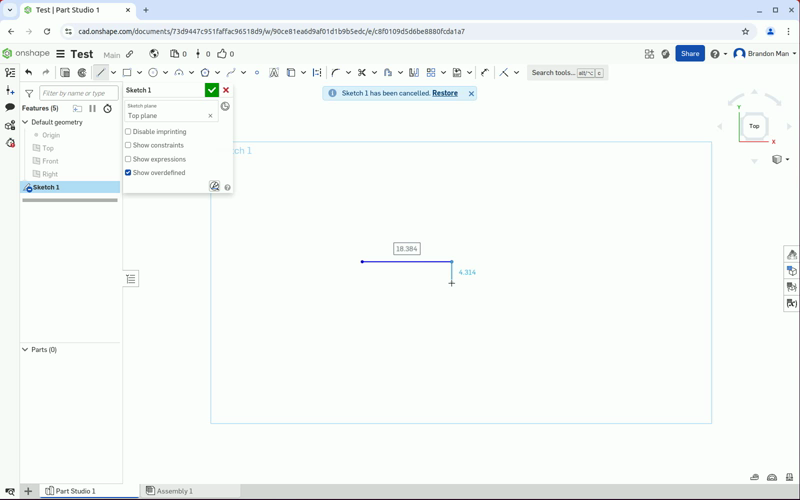
key_up(shift)
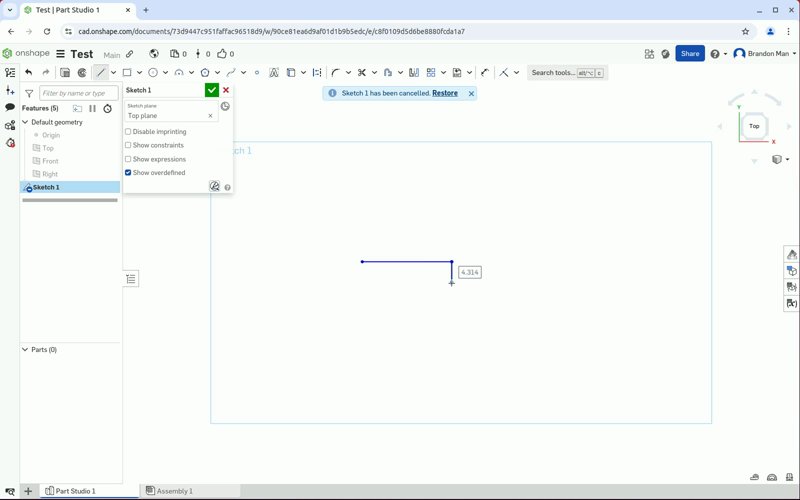
key_down(shift)
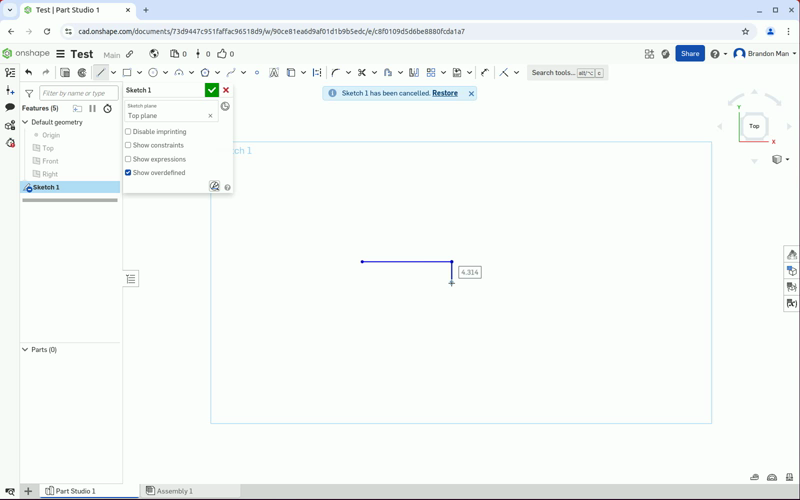
mouse_move(481, 282)
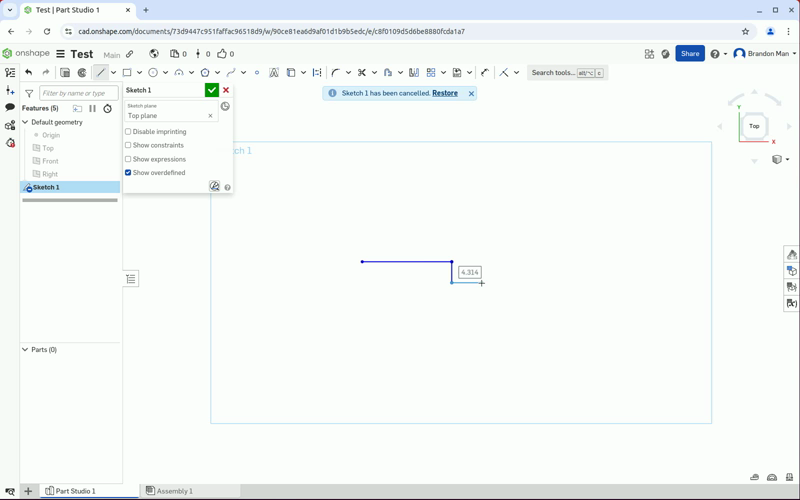
mouse_move(461, 282)
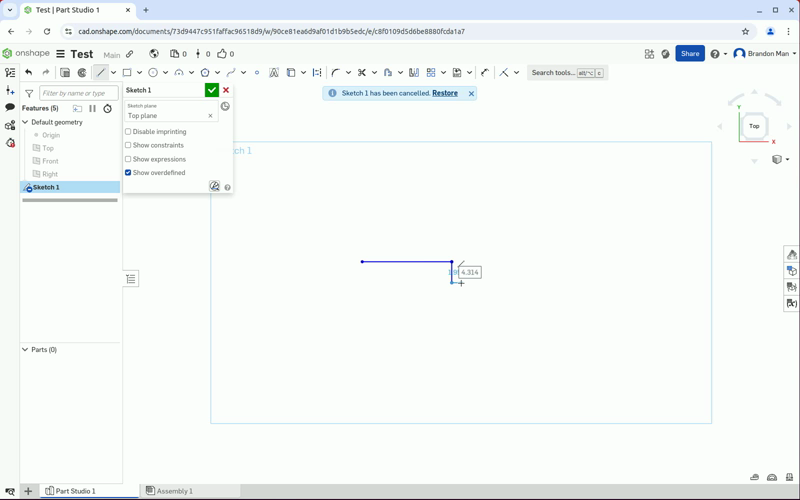
click(461, 282)
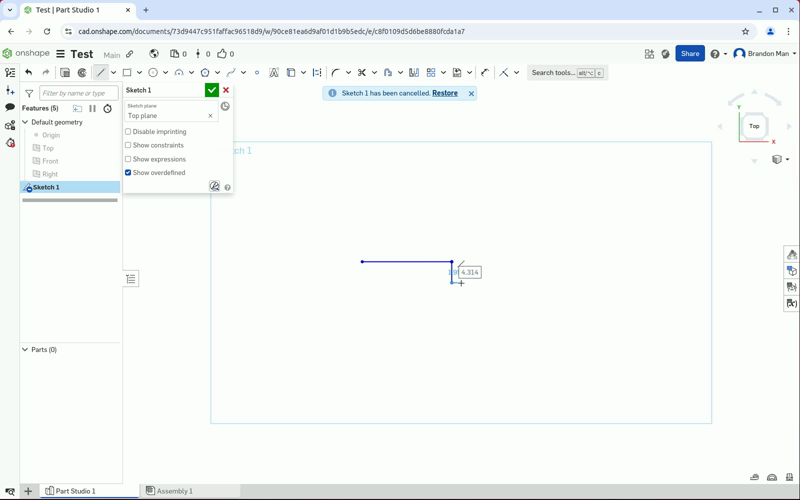
key_up(shift)
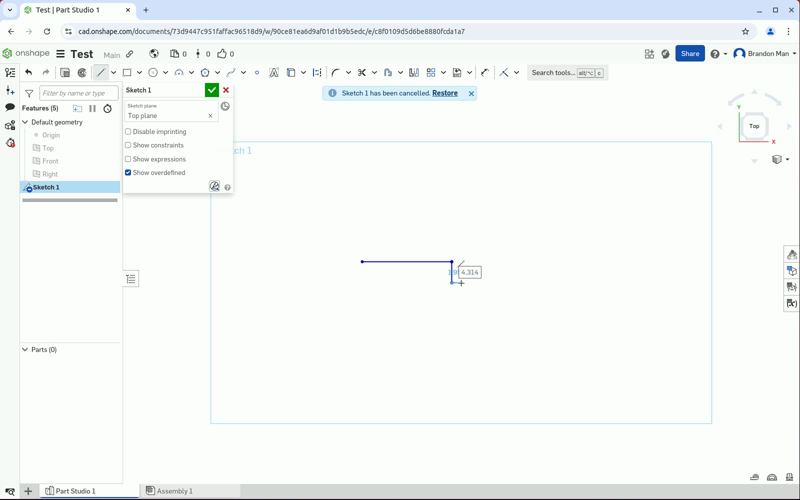
key_down(shift)
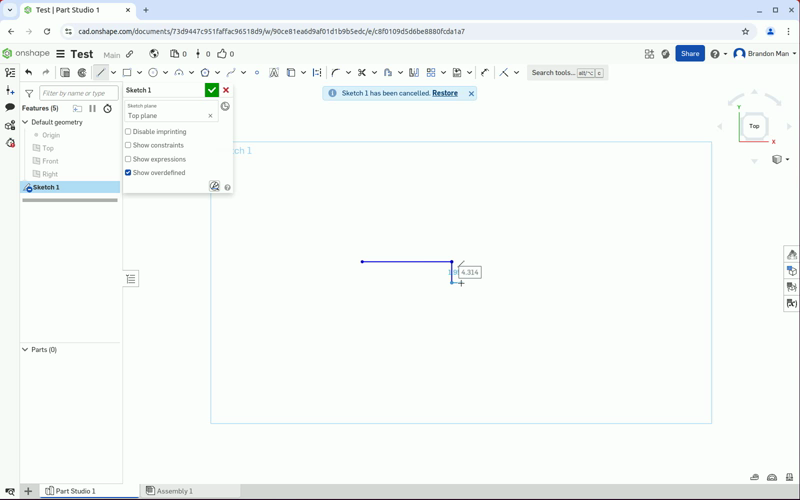
mouse_move(491, 282)
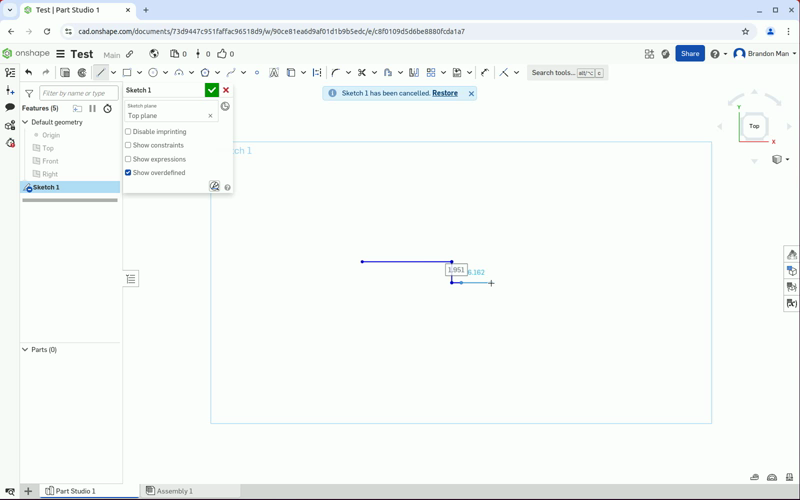
mouse_move(461, 246)
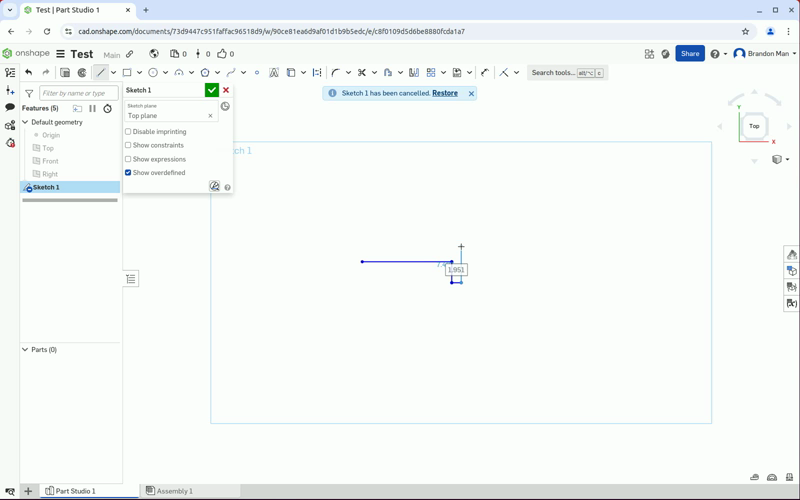
click(461, 246)
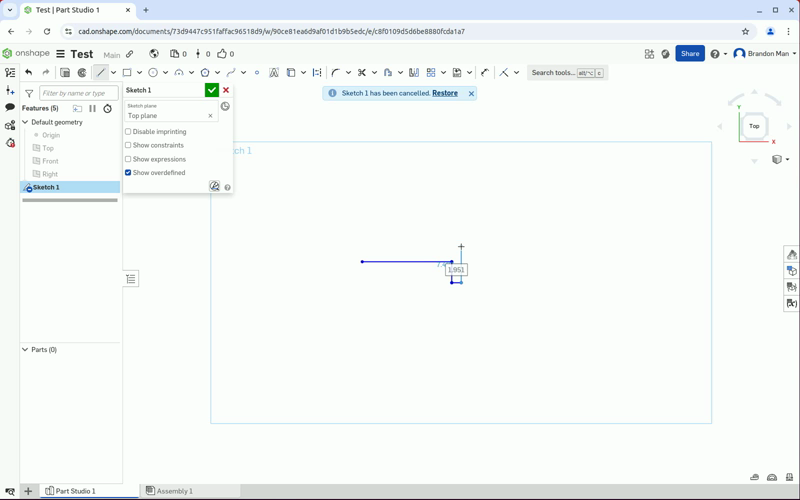
key_up(shift)
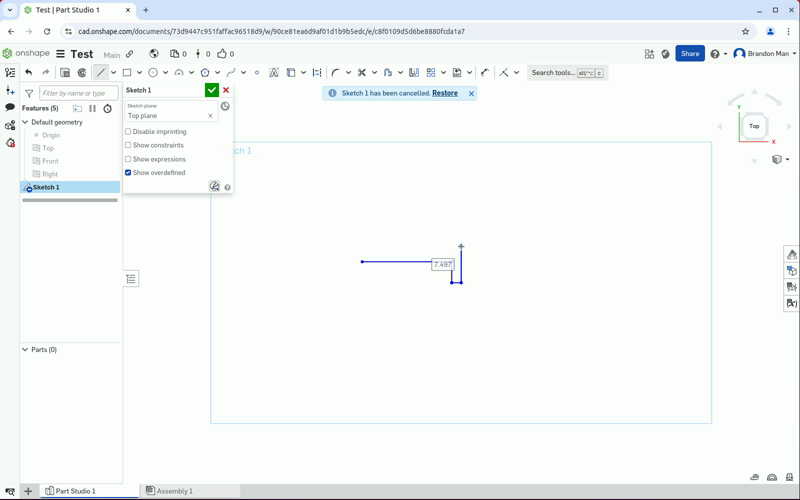
key_down(shift)
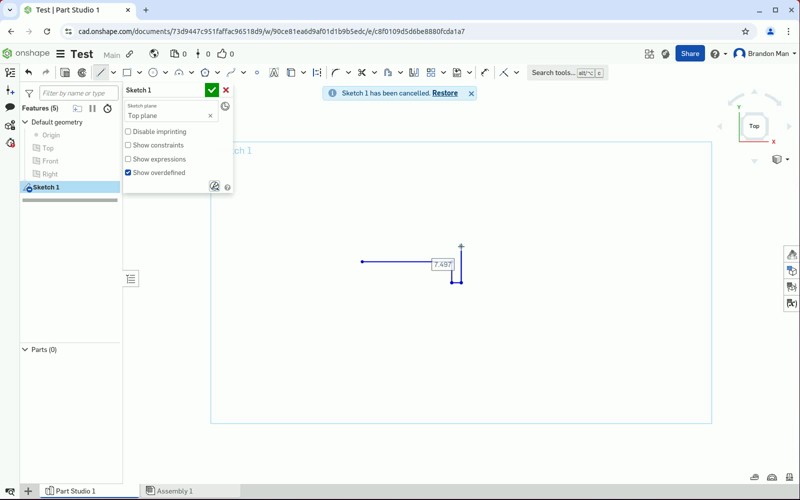
mouse_move(362, 246)
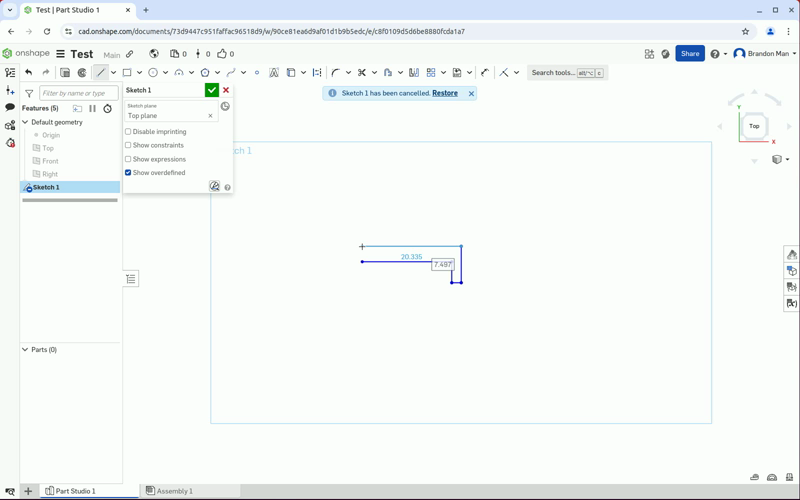
click(362, 246)
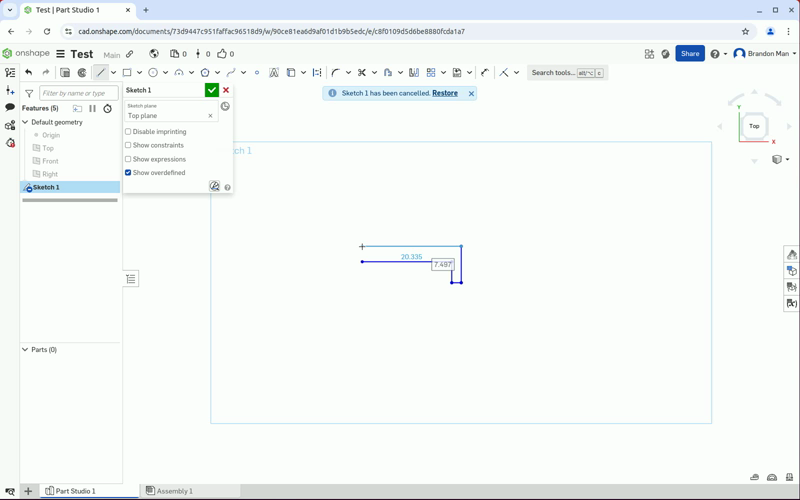
key_up(shift)
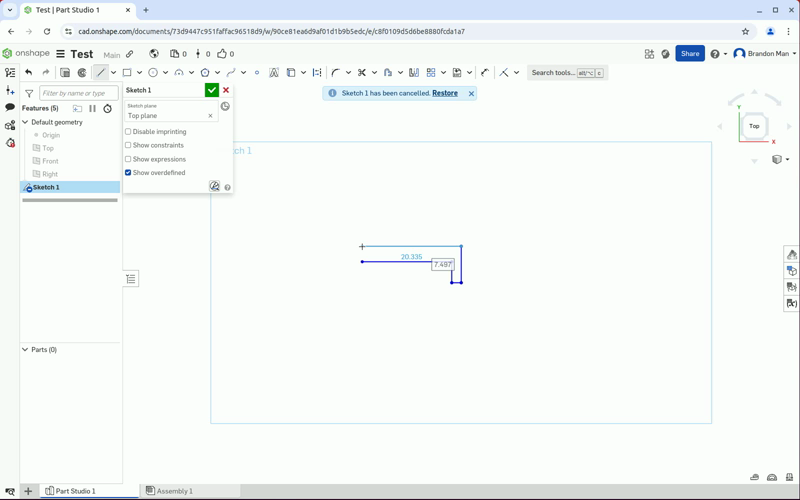
mouse_move(392, 246)
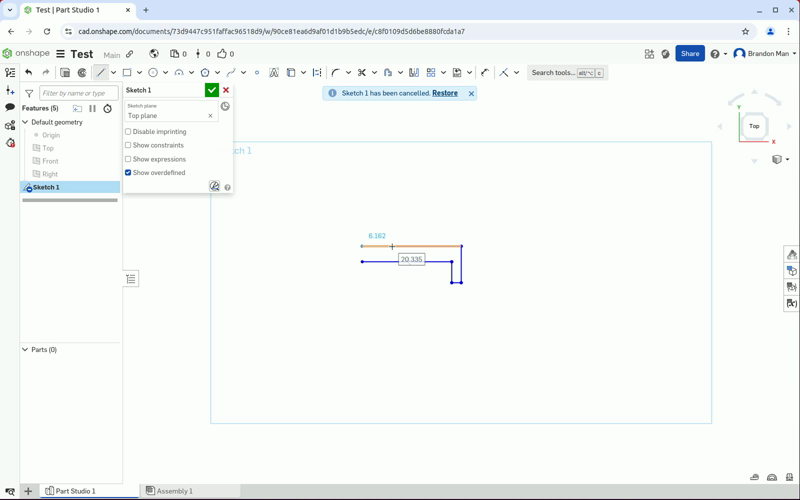
key_down(shift)
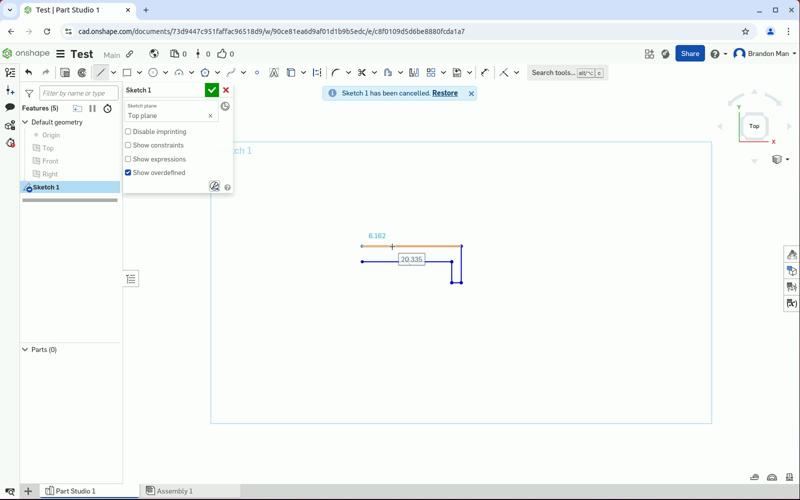
mouse_move(362, 261)
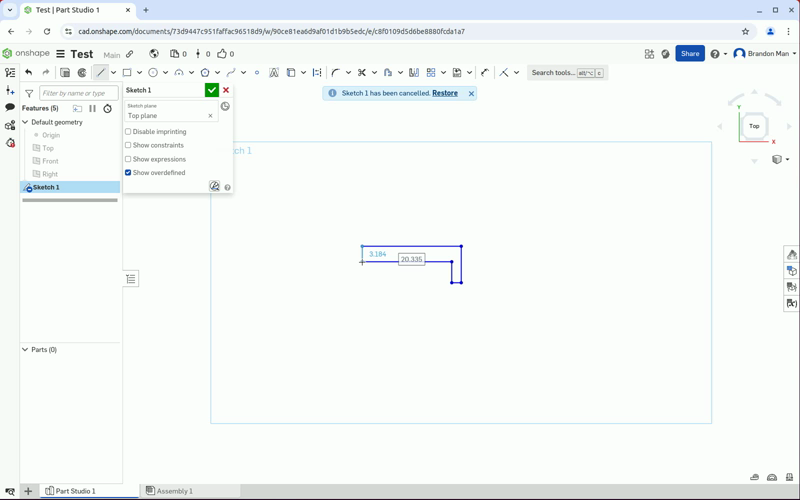
key_up(shift)
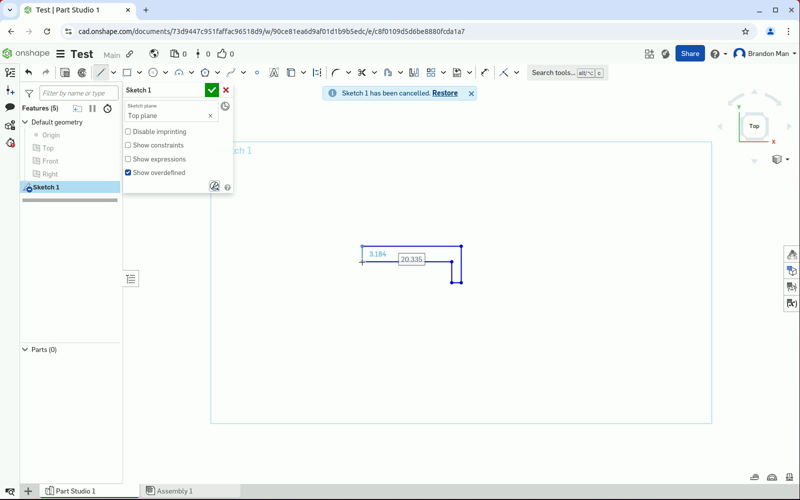
click(362, 261)
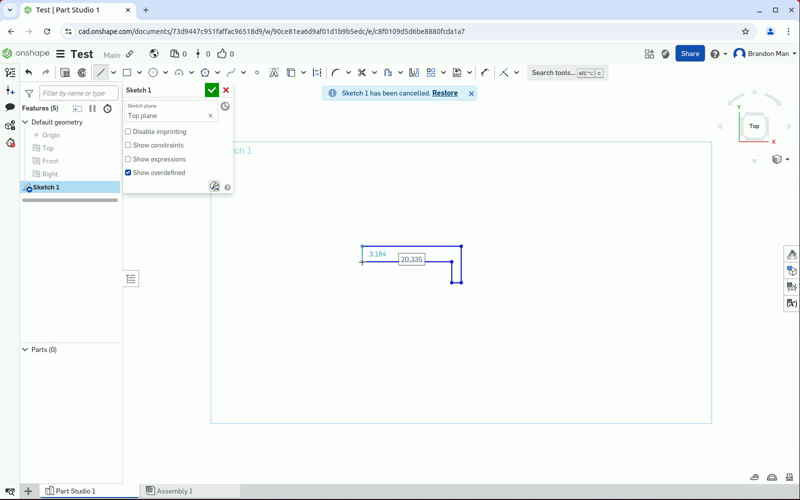
key(esc)
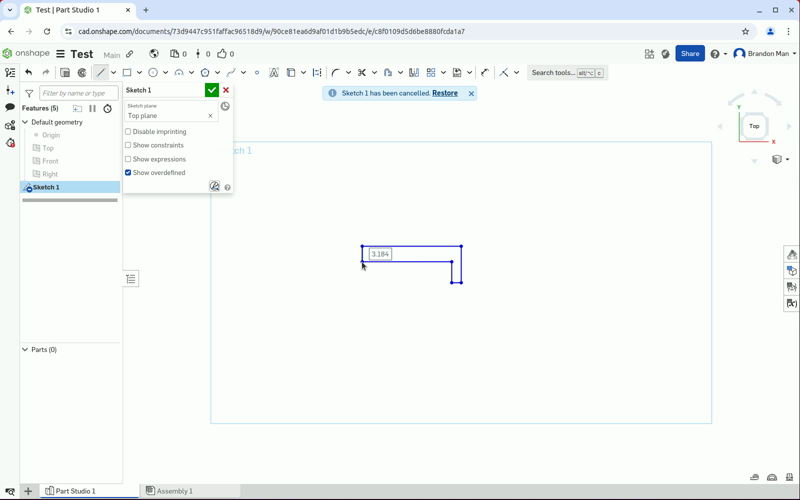
mouse_move(395, 258)
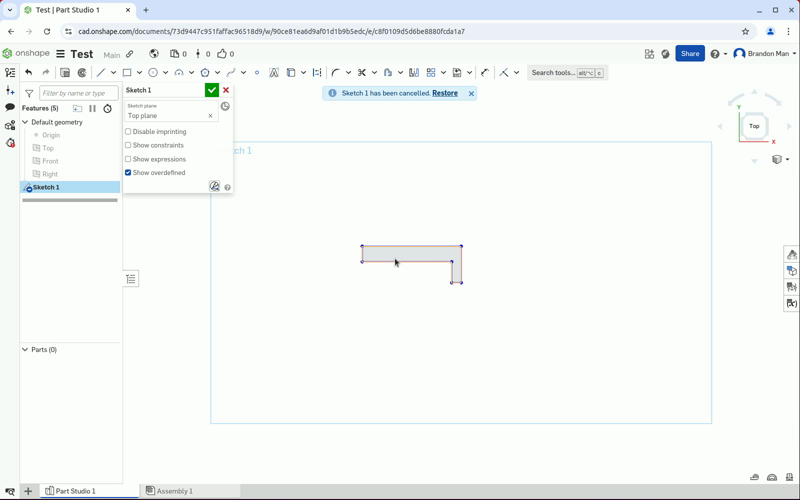
scroll(6)
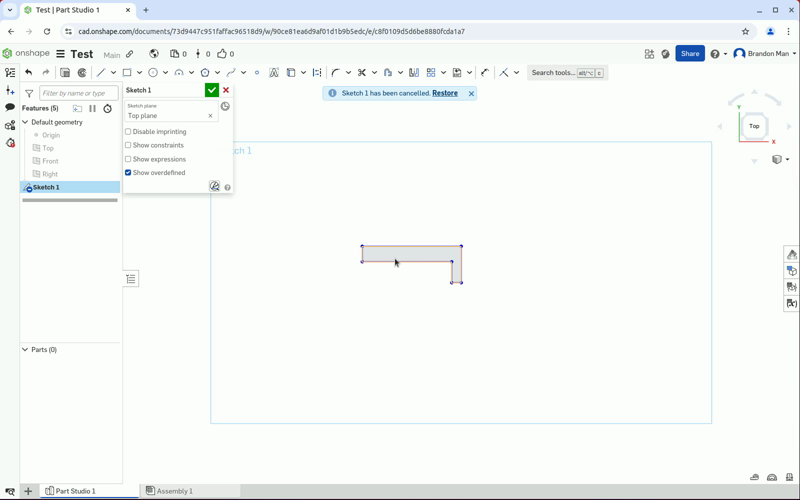
scroll(6)
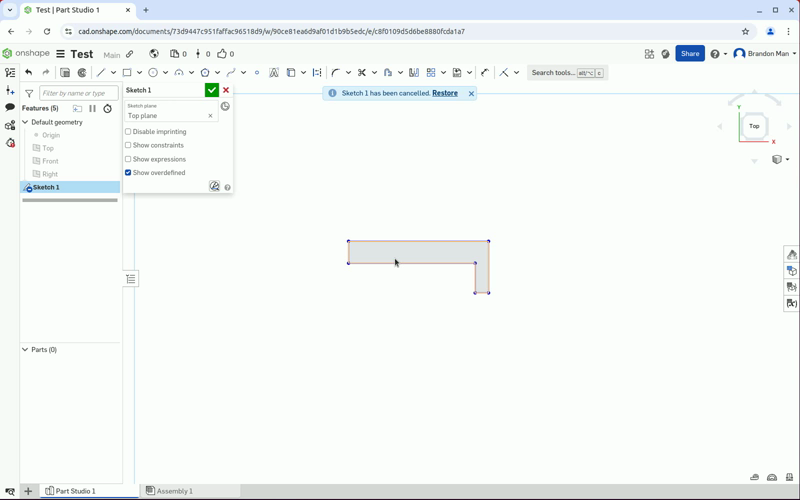
scroll(6)
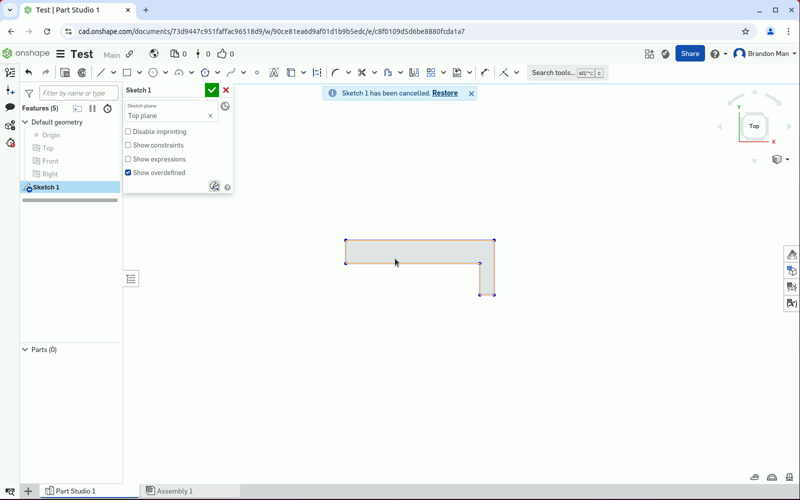
scroll(6)
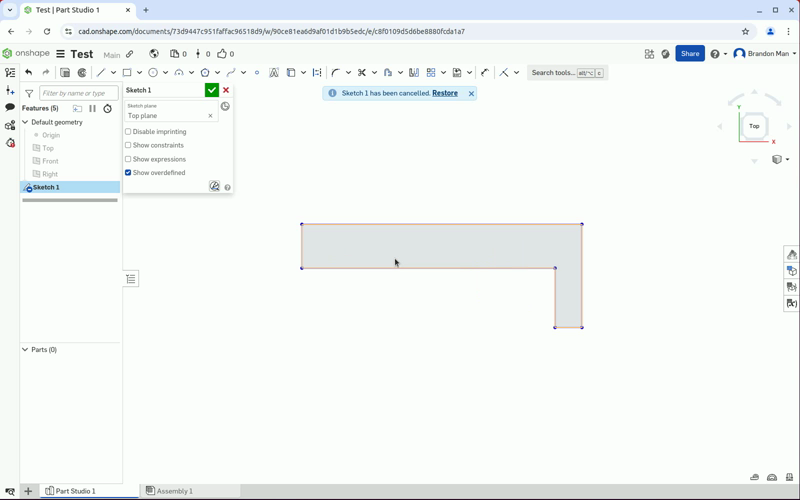
scroll(6)
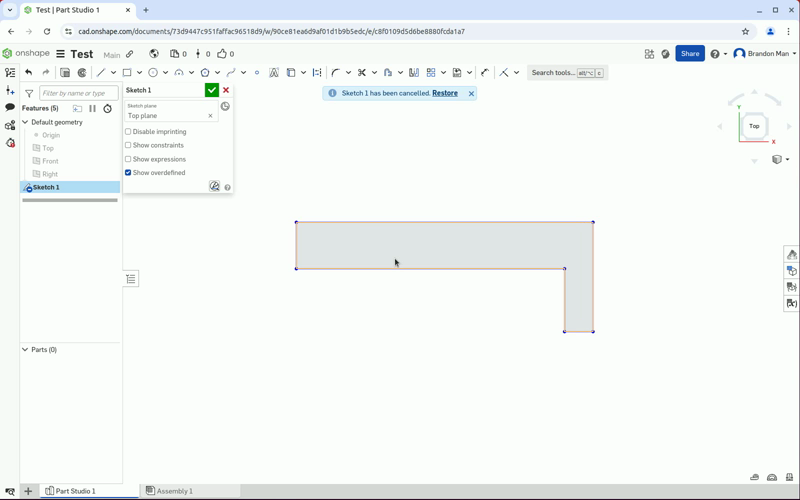
scroll(6)
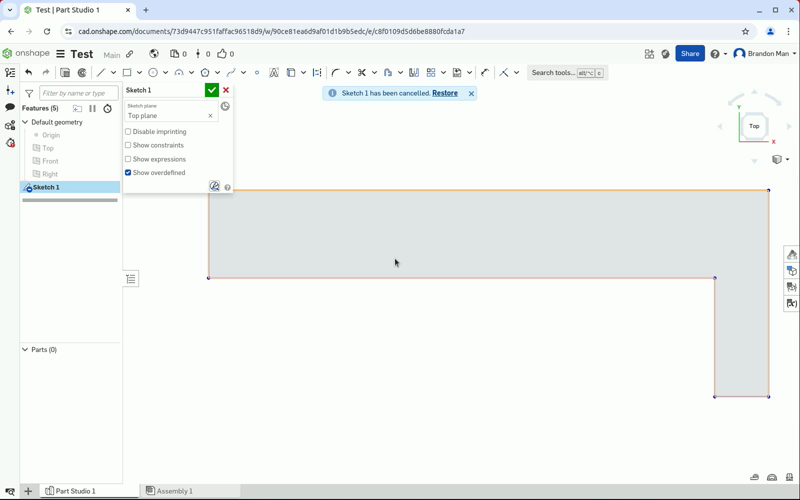
scroll(6)
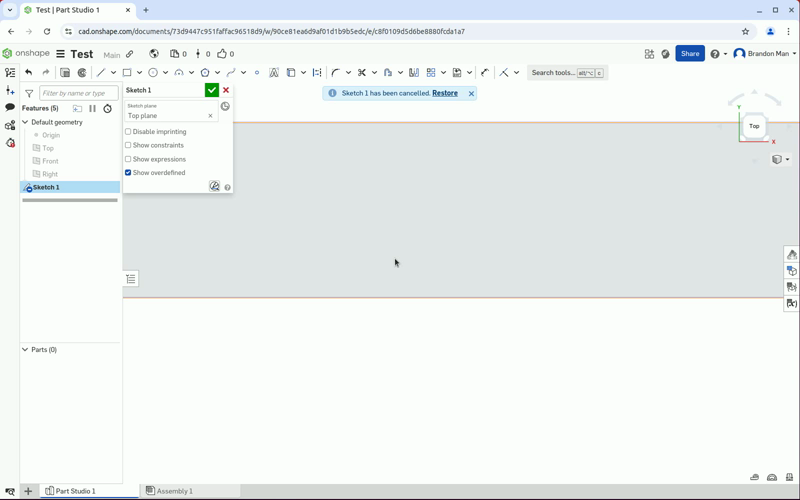
click(395, 258)
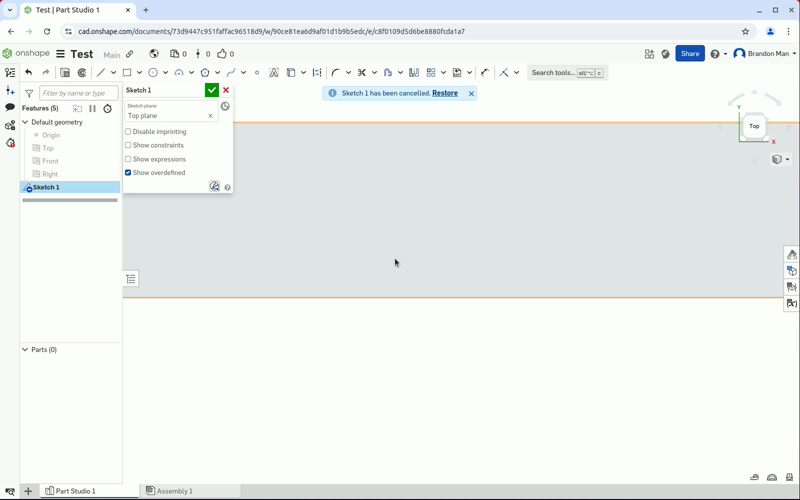
scroll(-6)
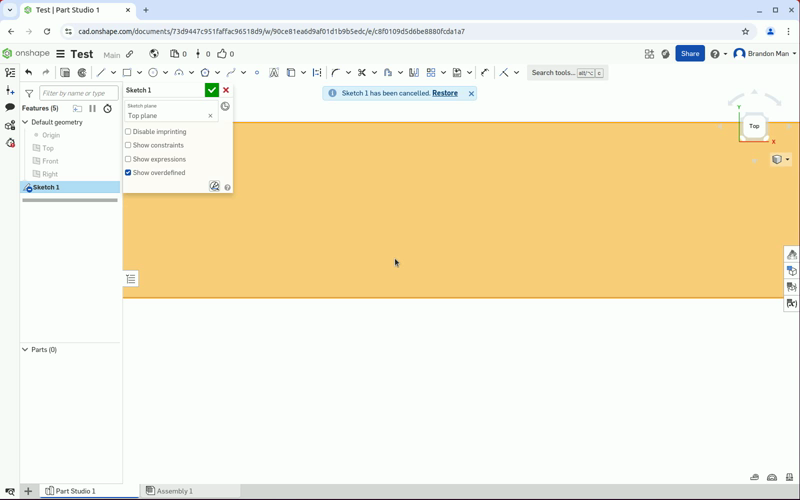
scroll(-6)
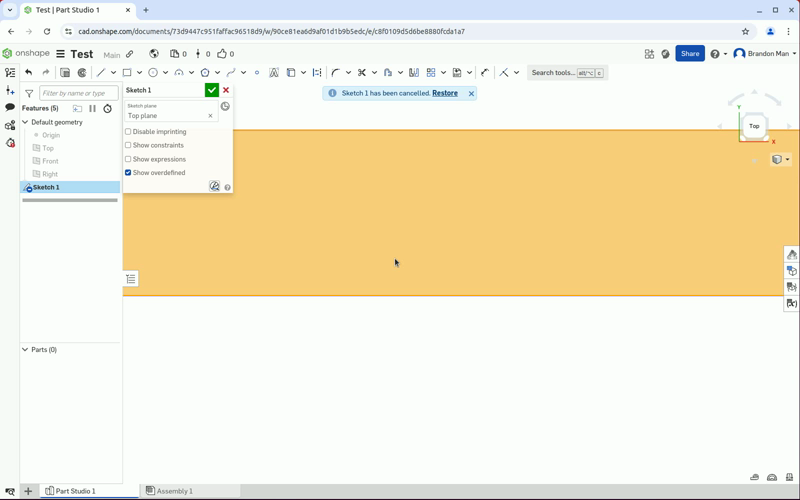
scroll(-6)
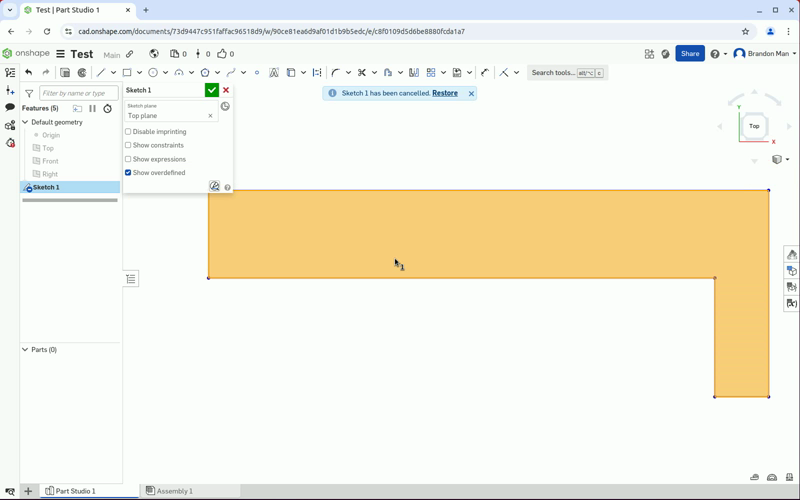
scroll(-6)
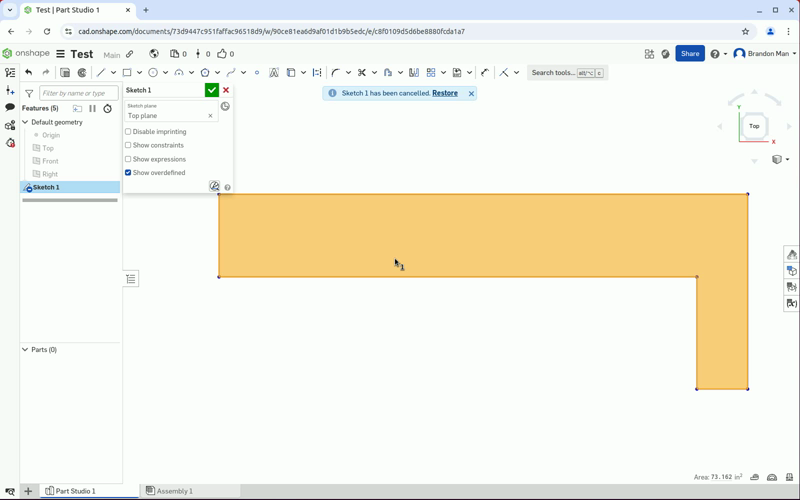
scroll(-6)
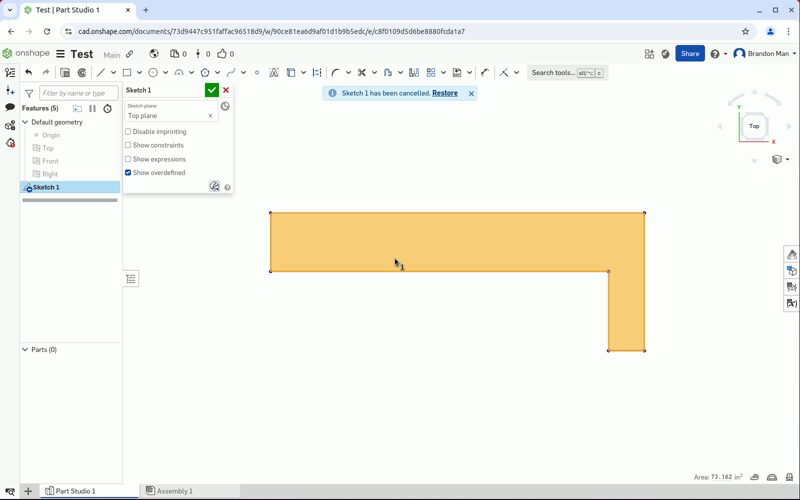
scroll(-6)
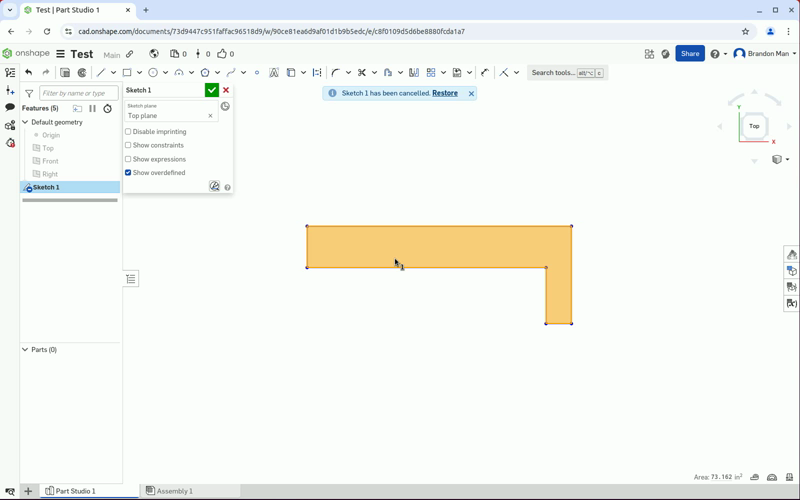
scroll(-6)
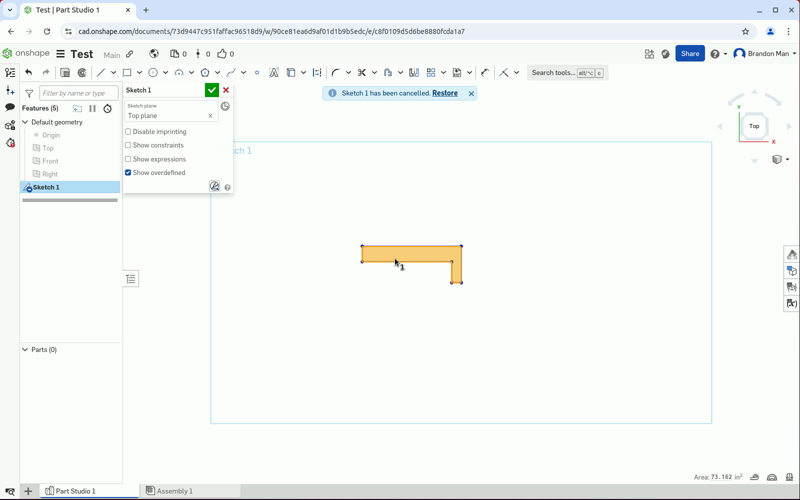
mouse_move(73, 352)
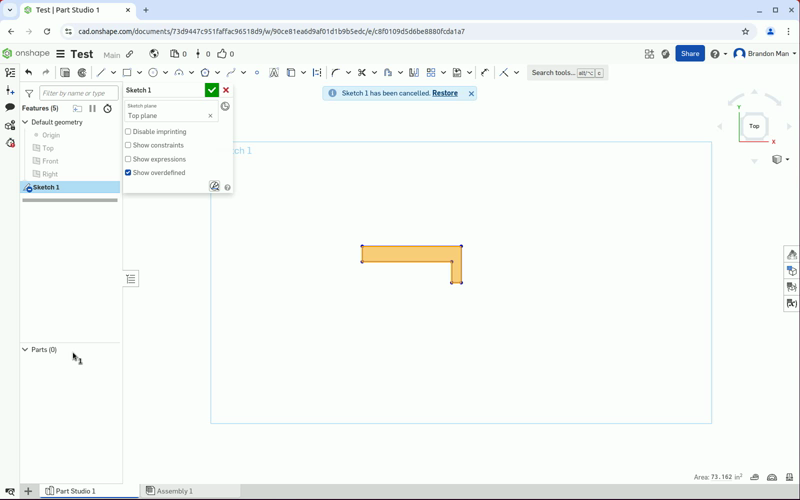
key(shift+y)
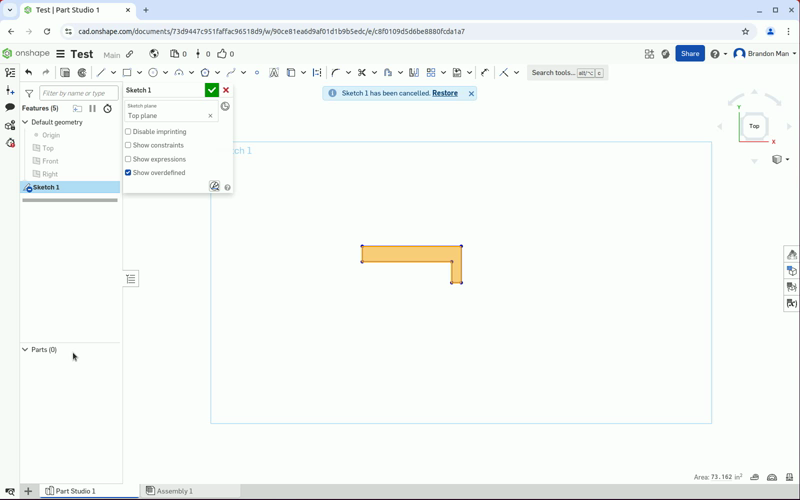
key(shift+e)
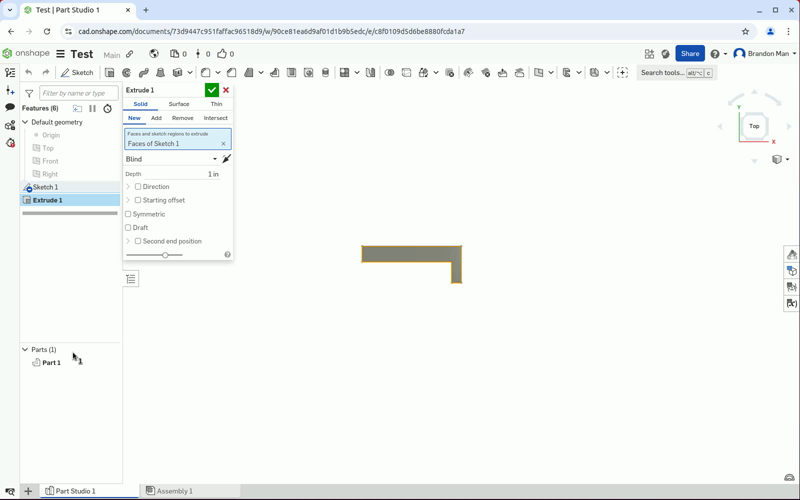
mouse_move(143, 106)
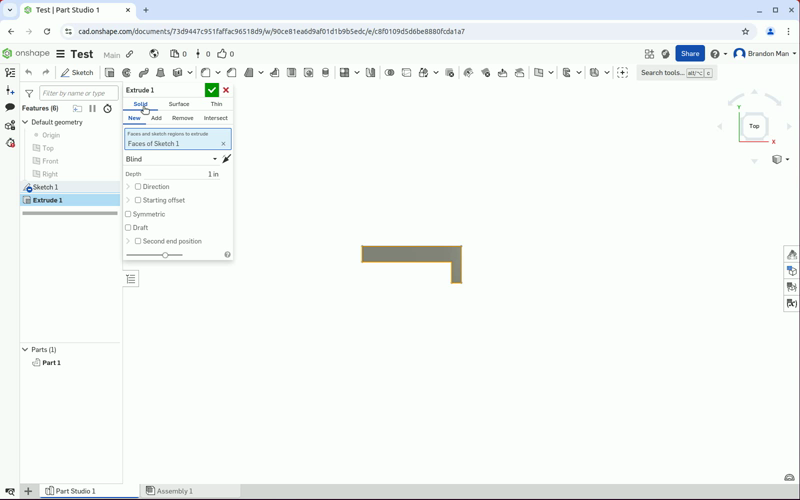
click(143, 106)
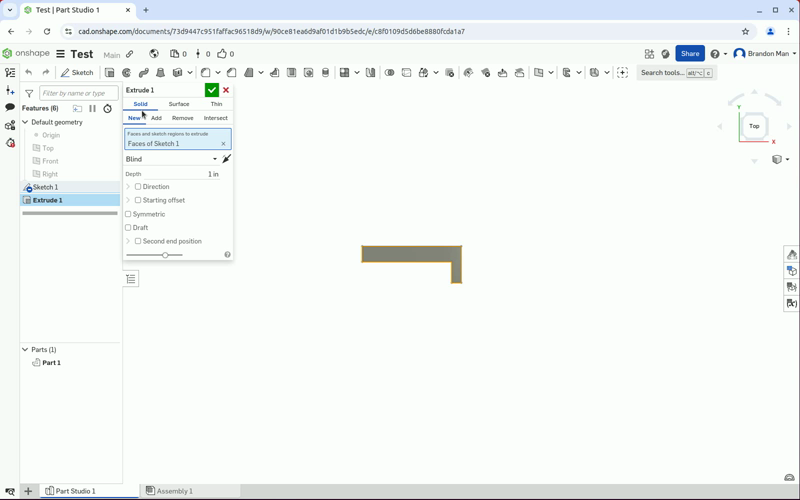
mouse_move(137, 120)
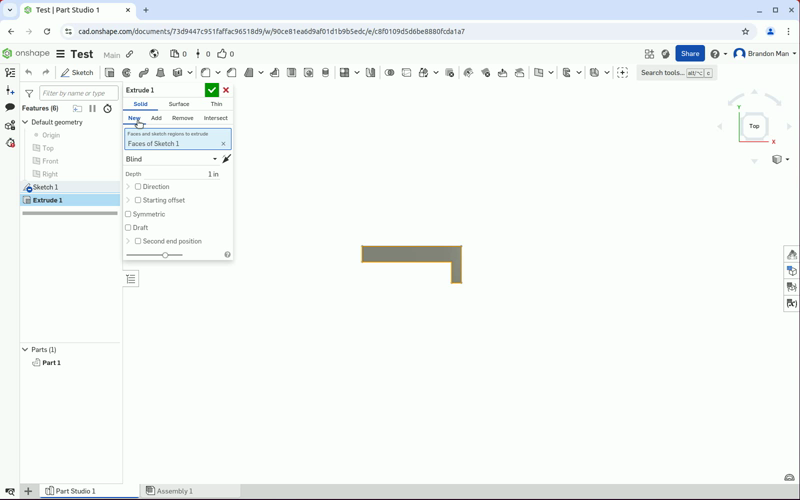
click(137, 120)
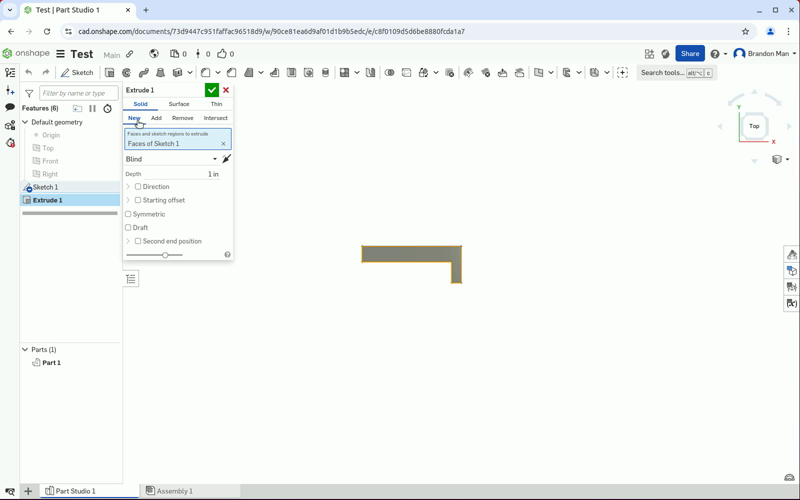
key(tab, 4)
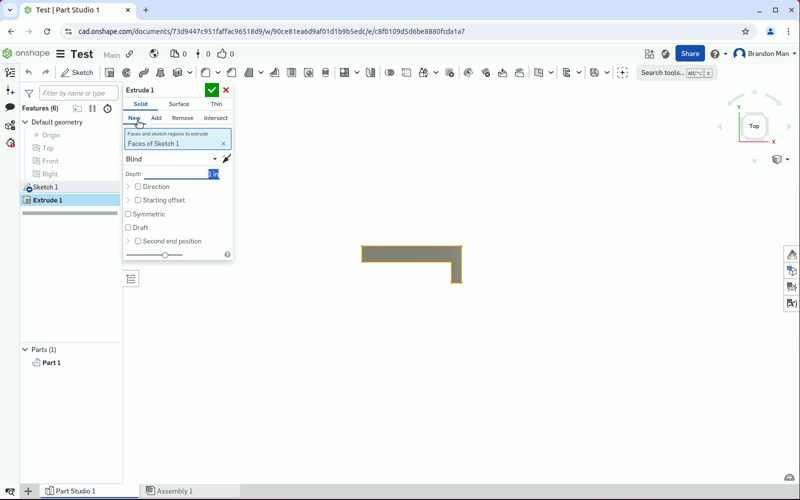
text(0.963)
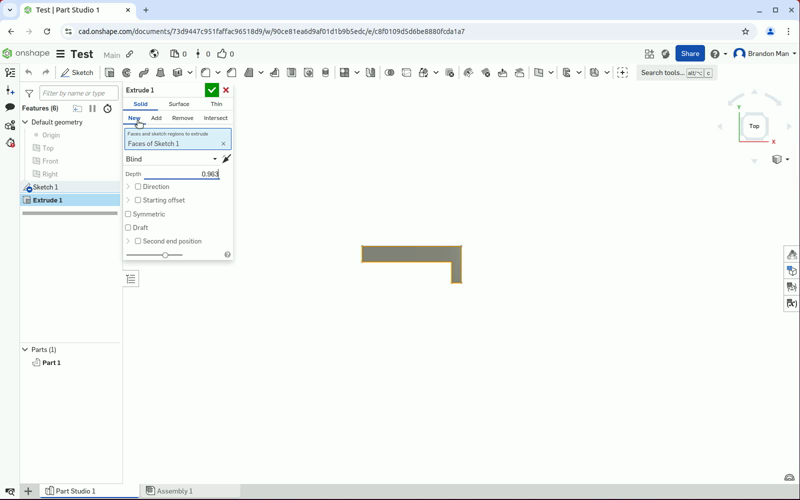
key(enter)
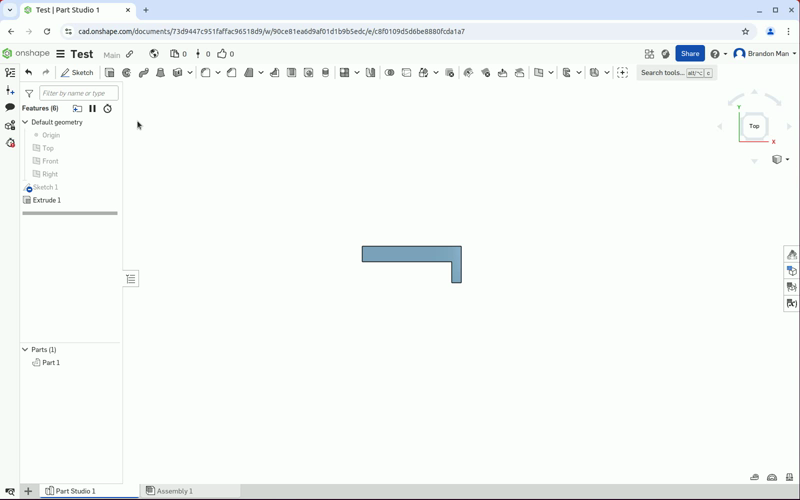
key(shift+h)
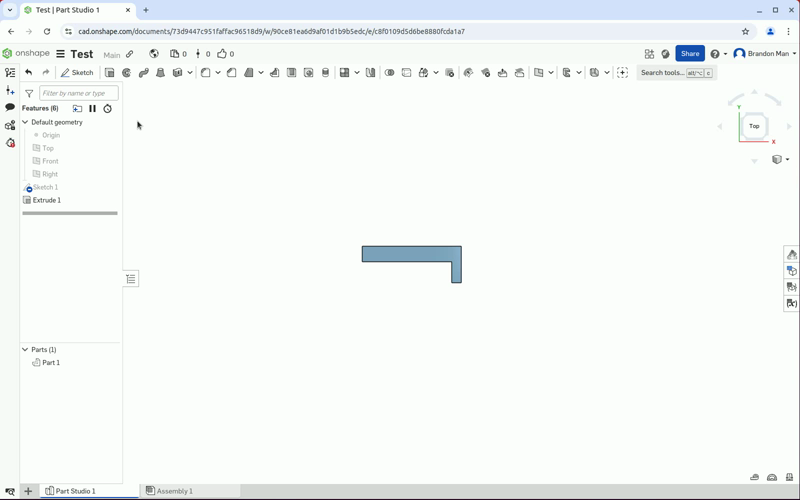
key(shift+h)
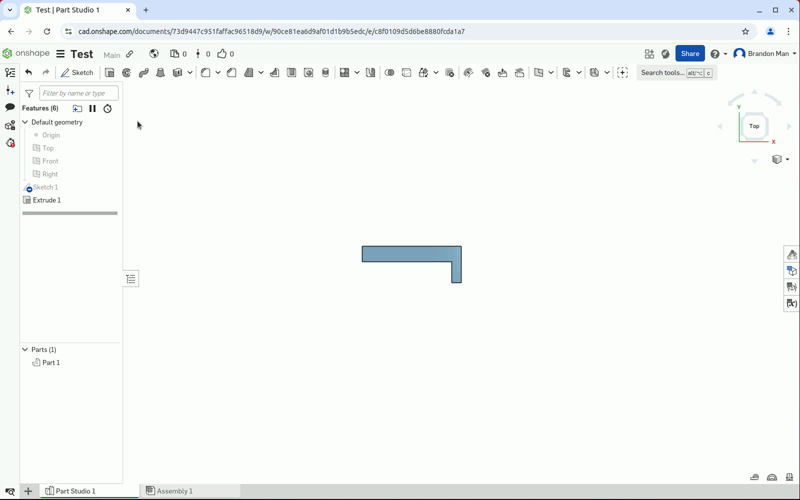
mouse_move(73, 189)
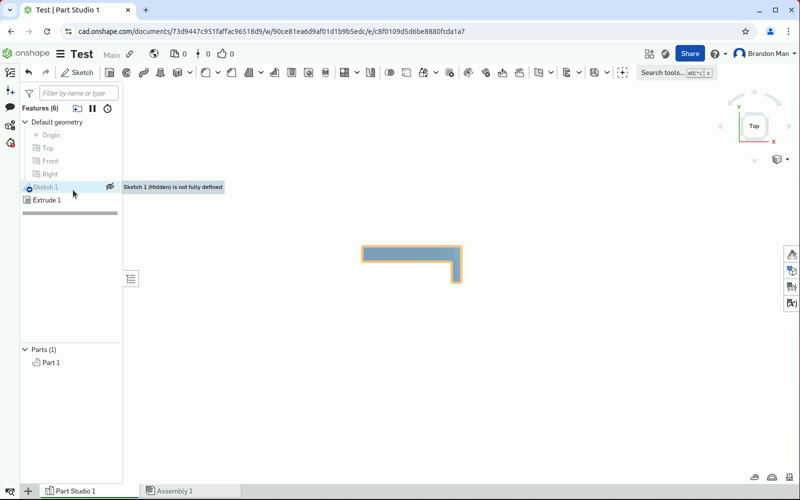
click(73, 189)
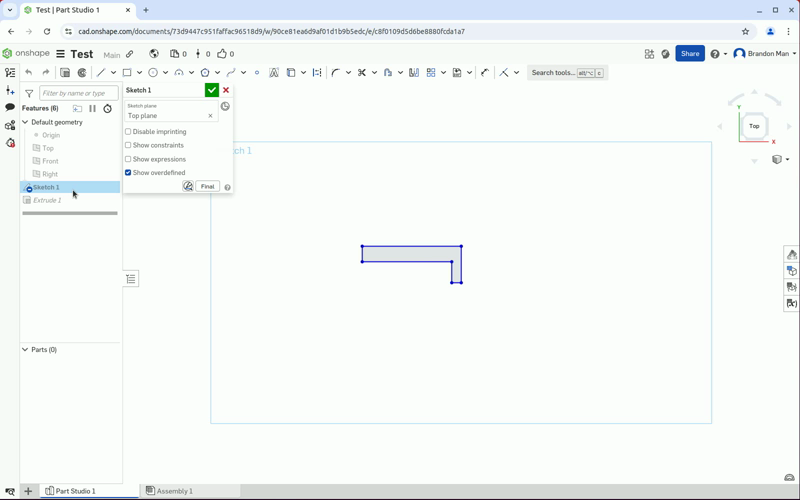
mouse_move(229, 92)
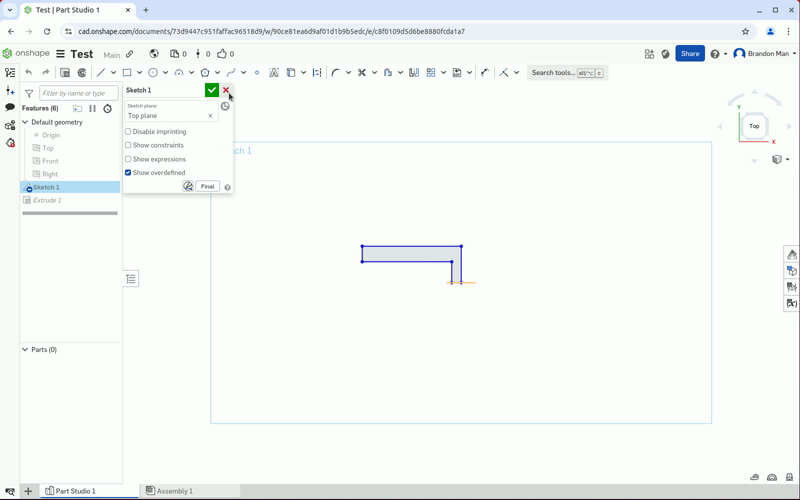
click(229, 92)
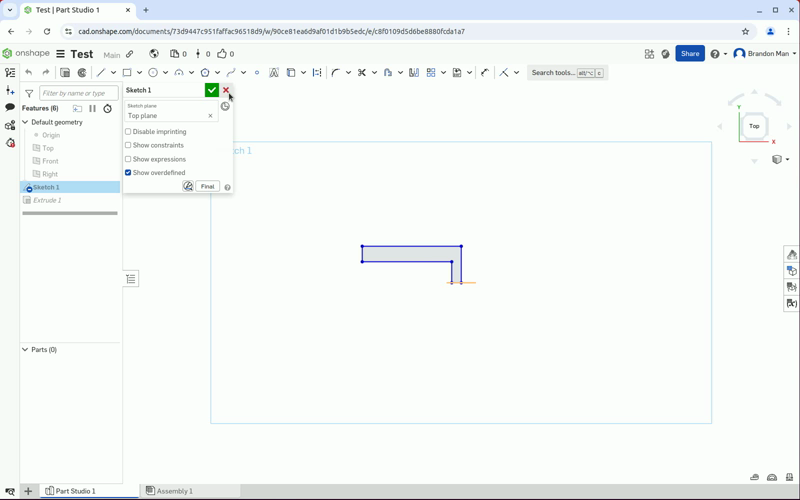
key(shift+s)
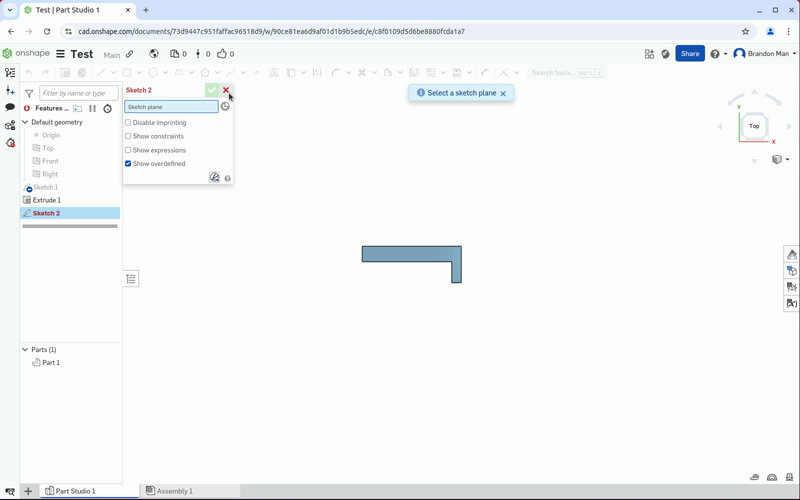
mouse_move(73, 150)
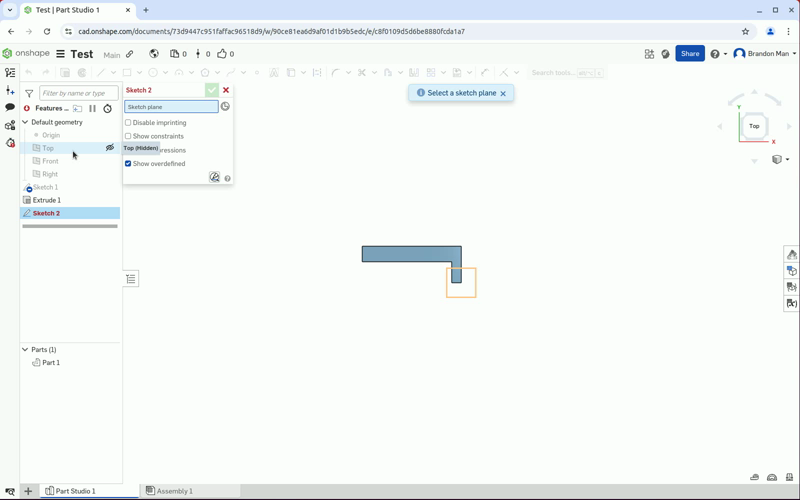
click(73, 150)
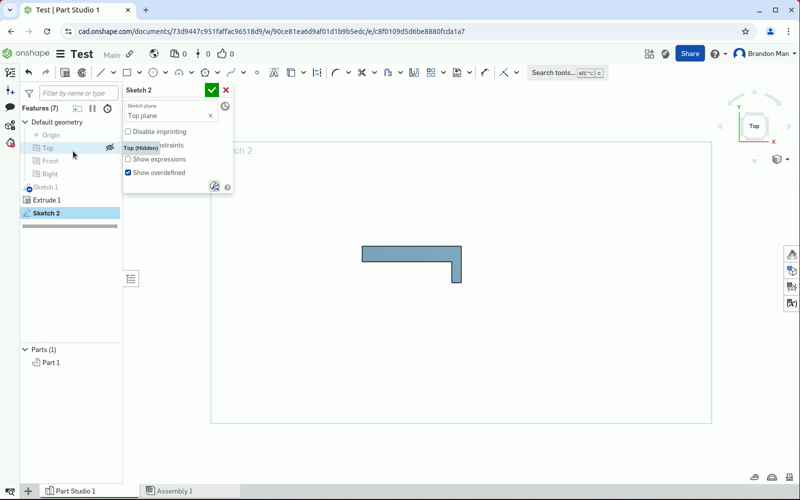
mouse_move(73, 352)
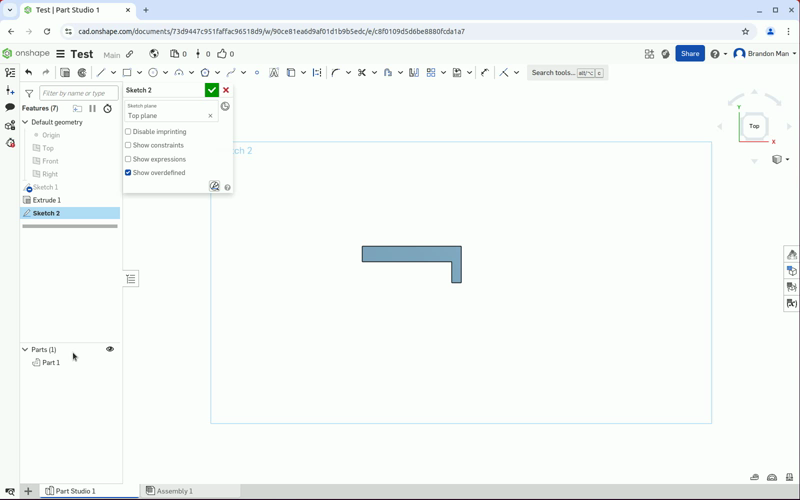
key(y)
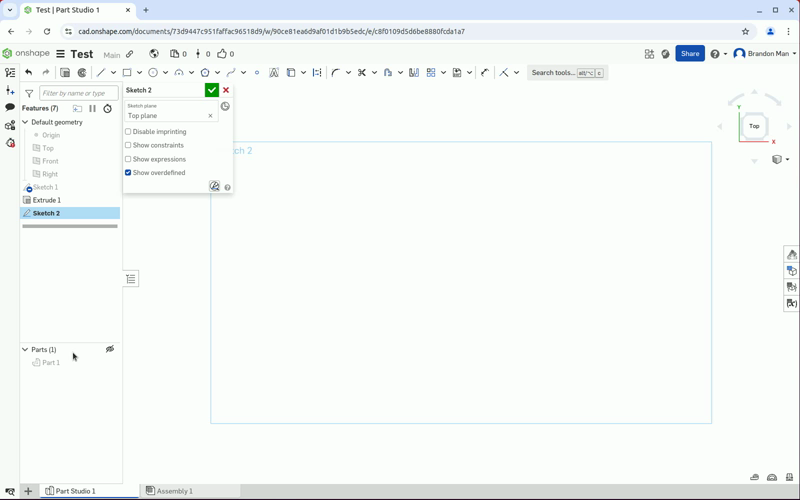
key(l)
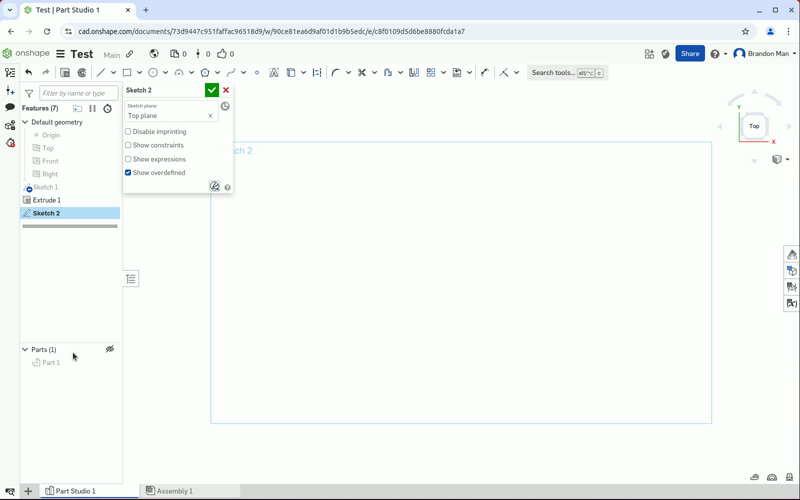
key_down(shift)
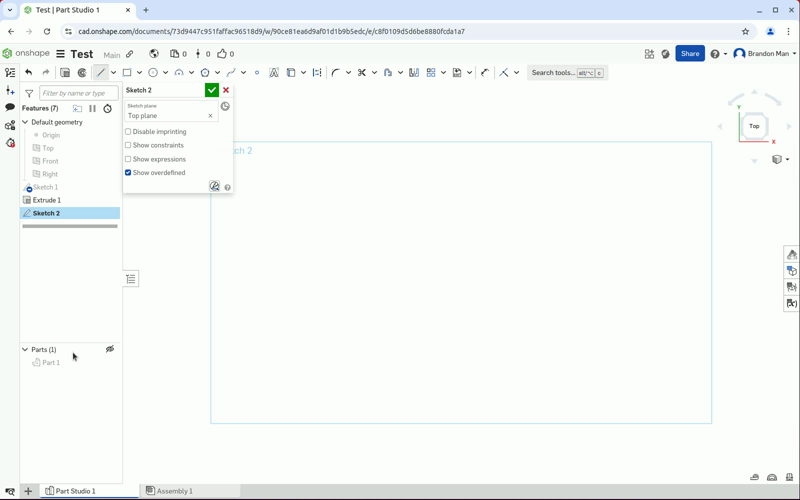
mouse_move(474, 282)
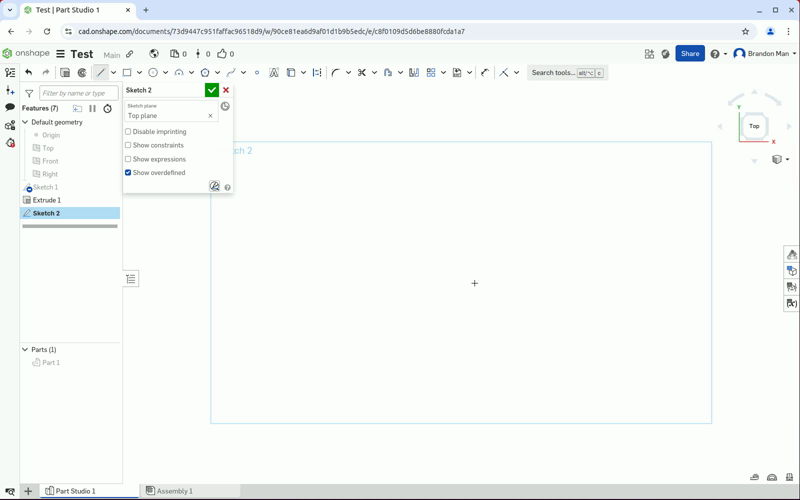
click(474, 282)
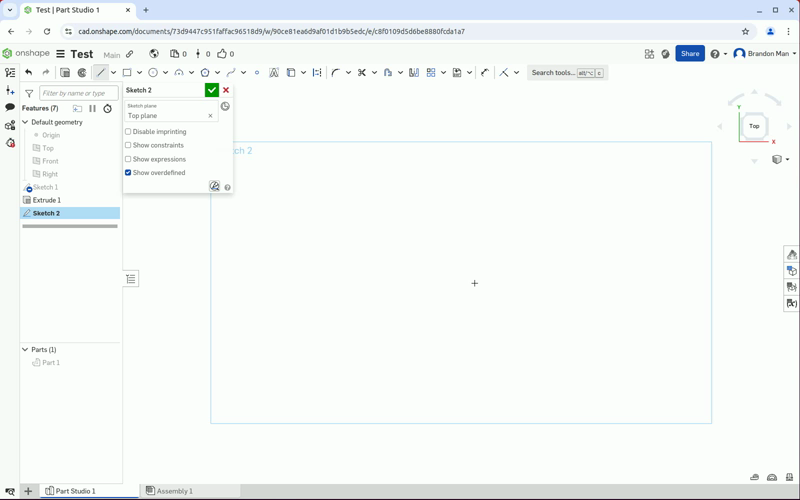
key_up(shift)
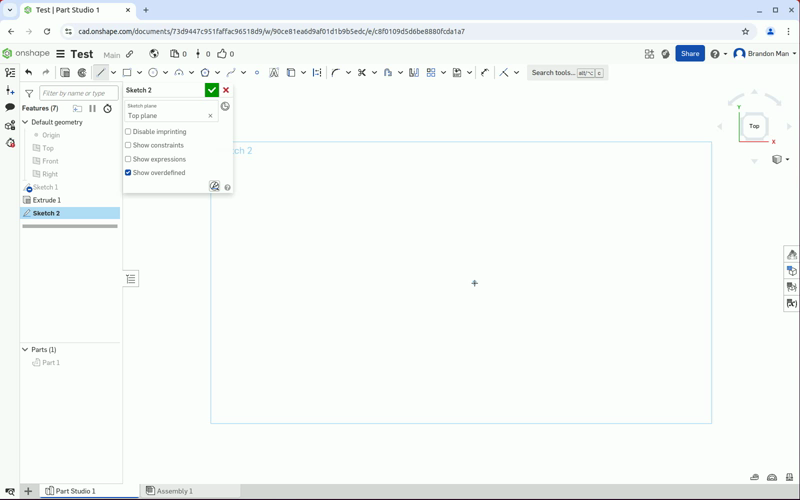
key_down(shift)
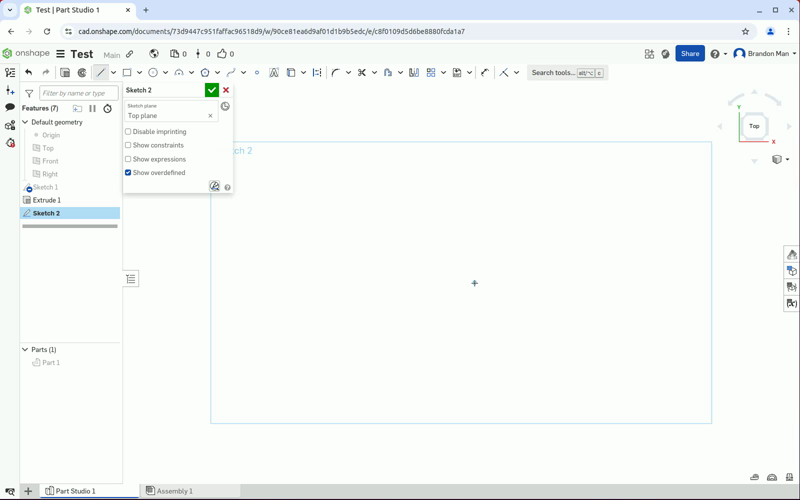
mouse_move(504, 282)
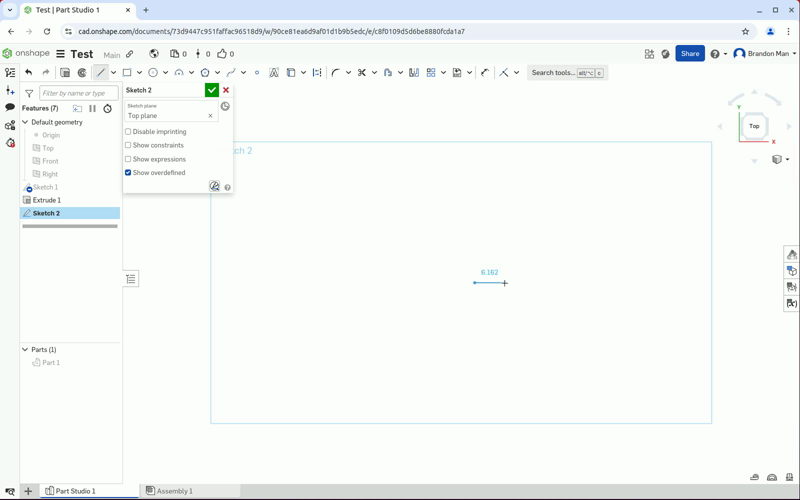
mouse_move(484, 282)
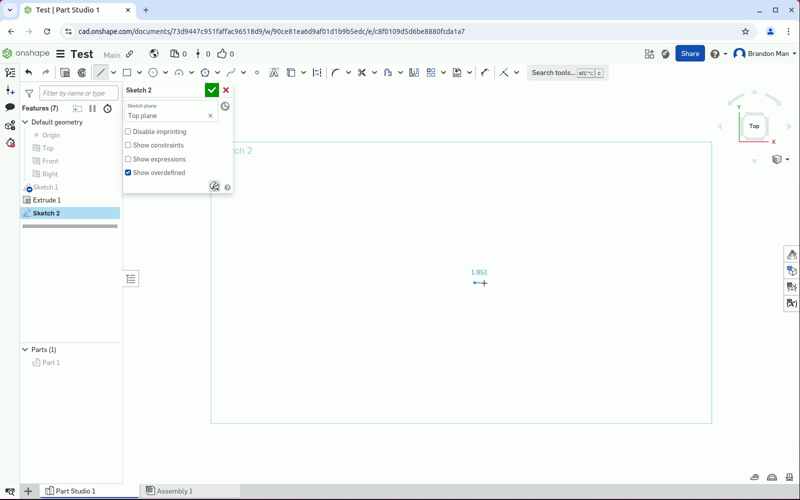
click(484, 282)
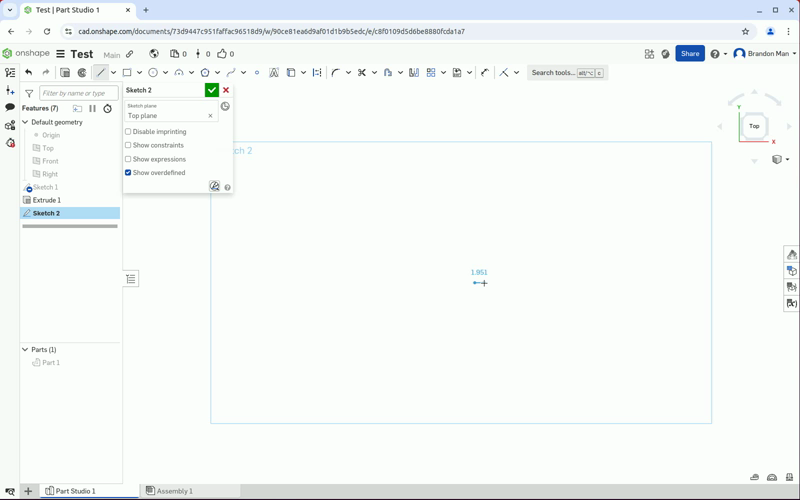
key_up(shift)
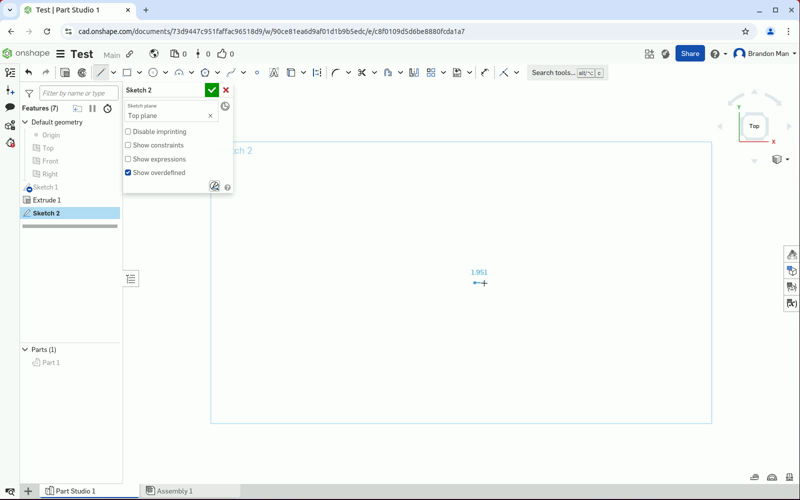
key_down(shift)
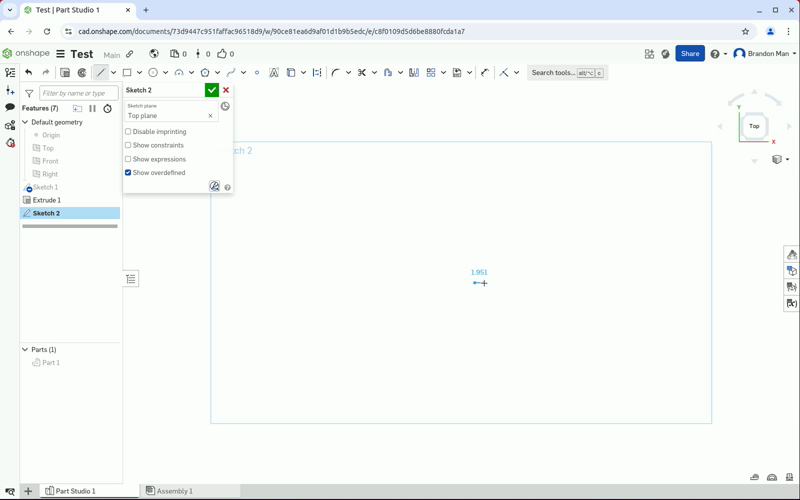
mouse_move(514, 282)
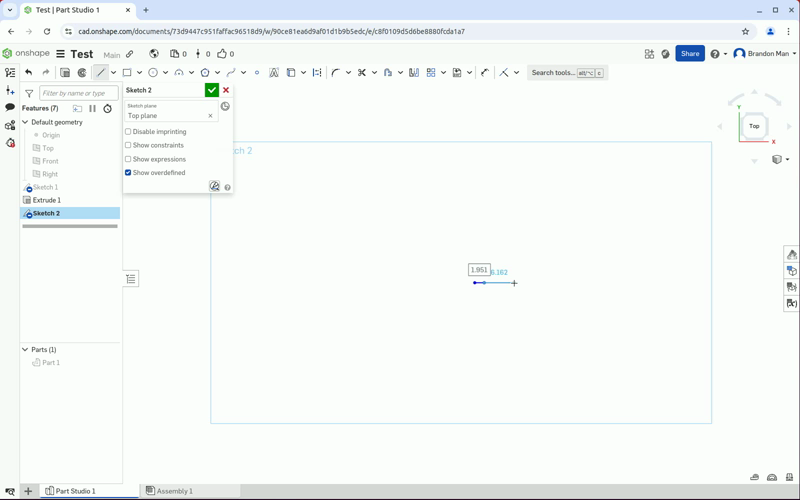
mouse_move(484, 262)
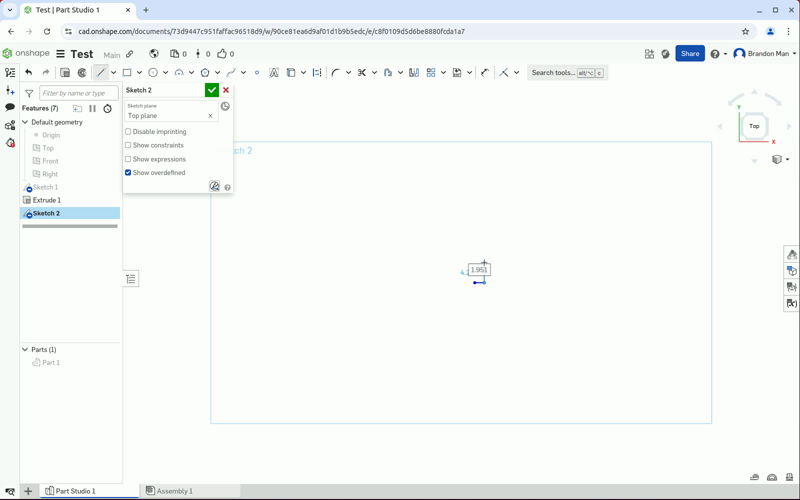
click(484, 262)
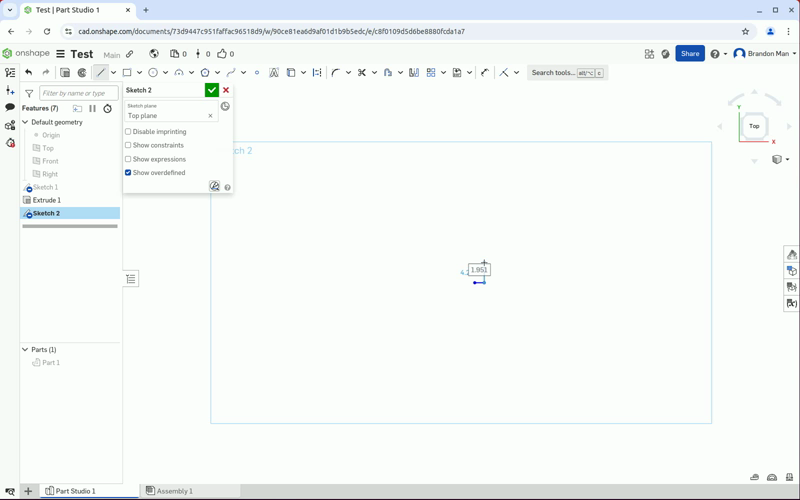
key_up(shift)
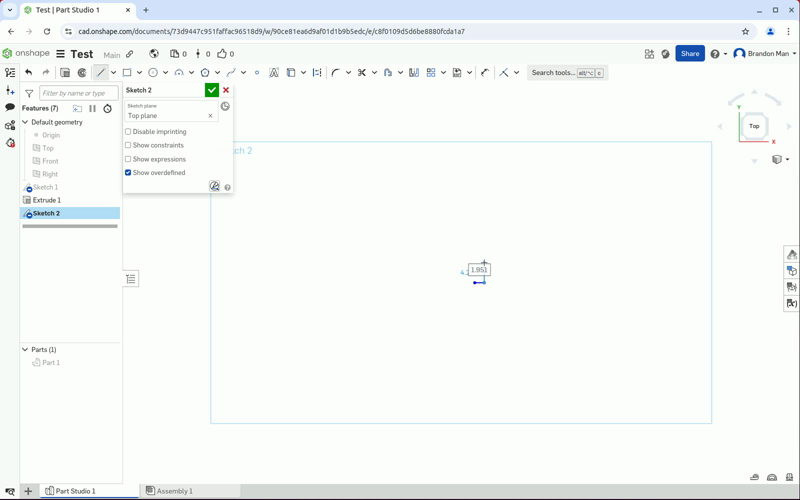
key_down(shift)
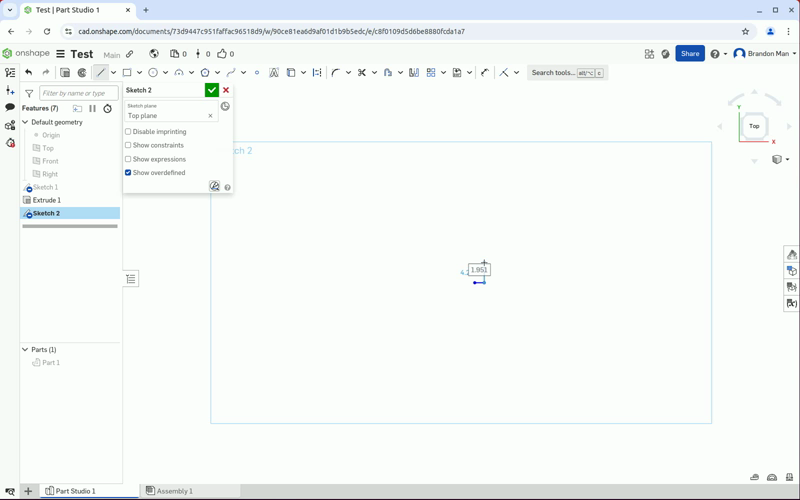
mouse_move(573, 262)
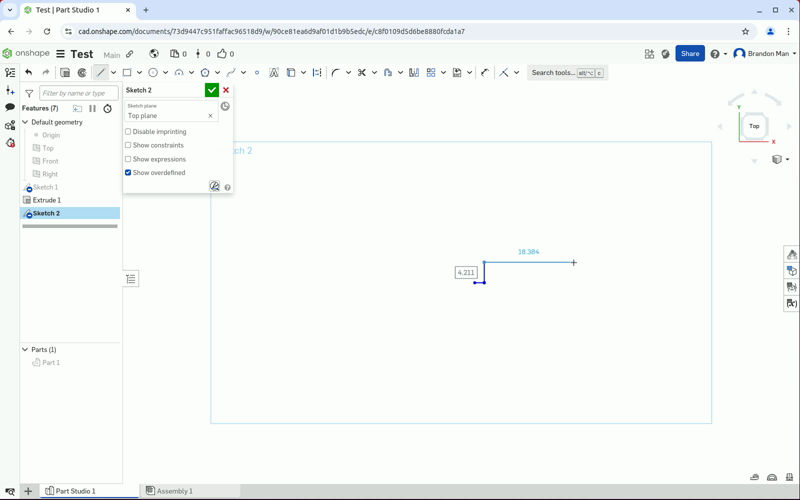
click(573, 262)
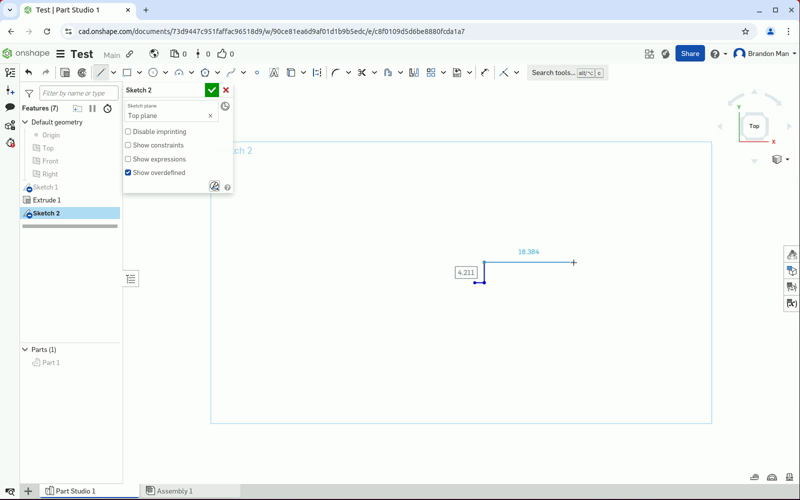
key_up(shift)
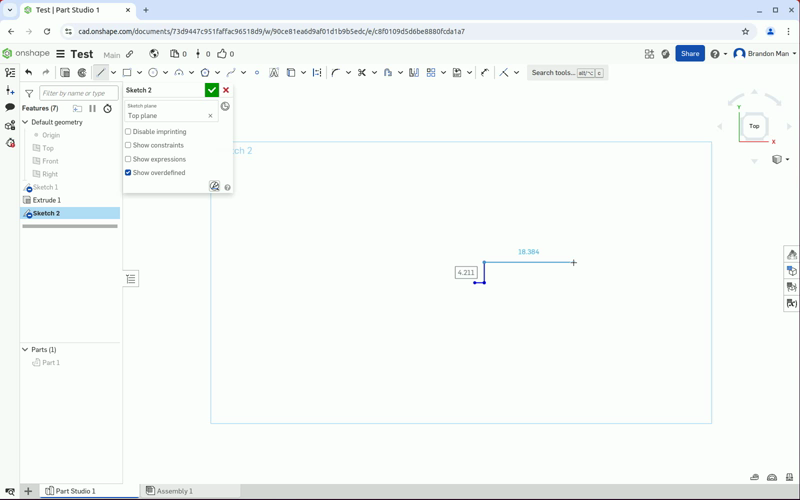
key_down(shift)
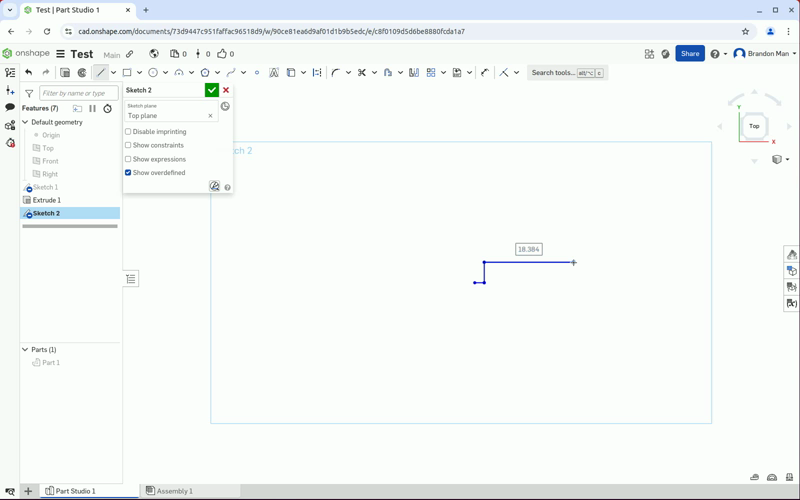
mouse_move(589, 262)
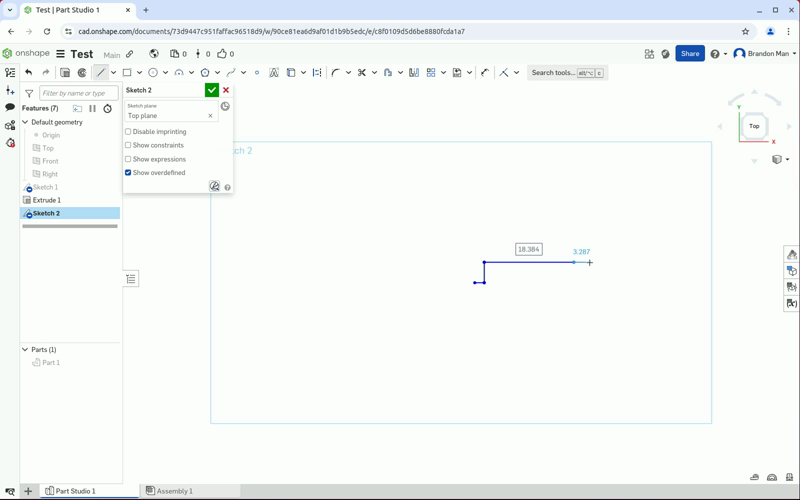
mouse_move(573, 246)
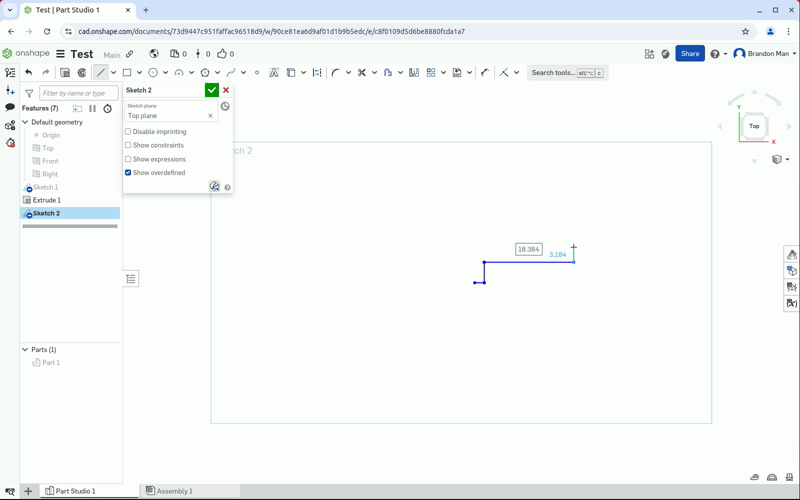
click(573, 246)
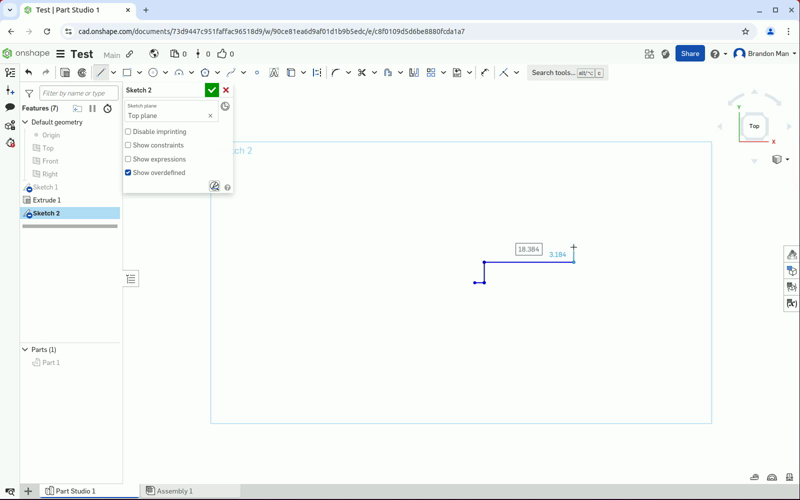
key_up(shift)
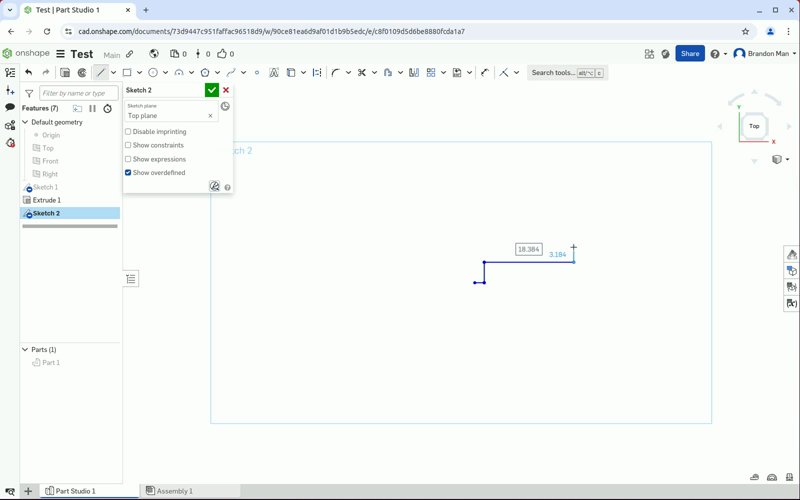
key_down(shift)
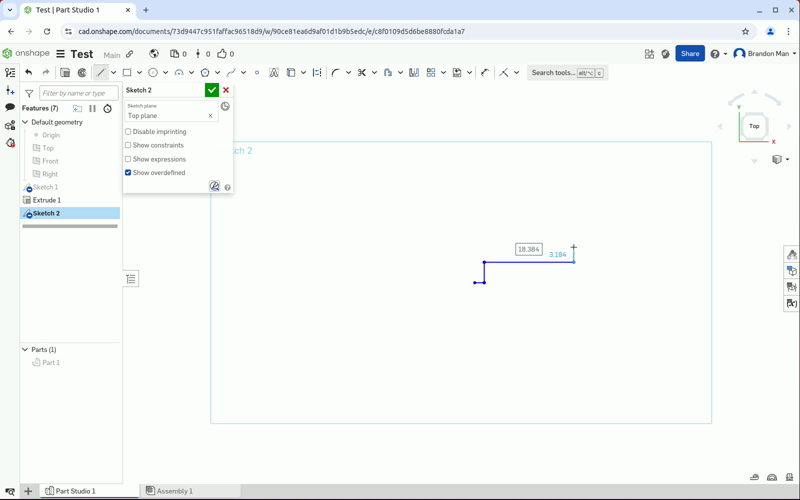
mouse_move(474, 246)
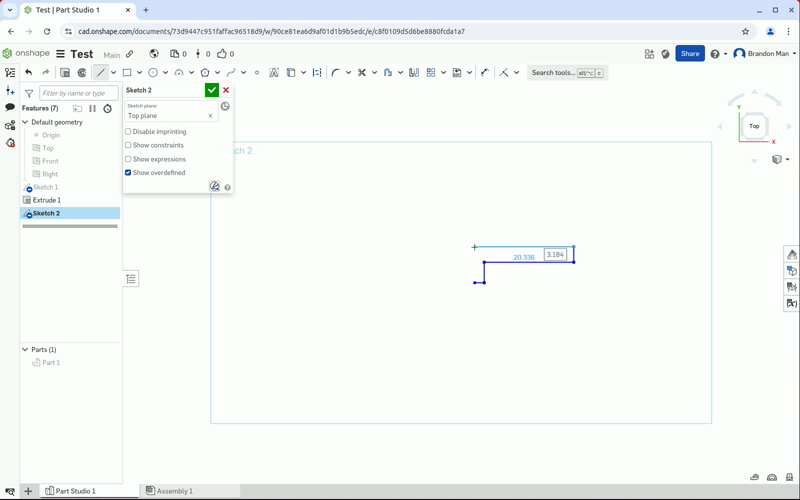
click(474, 246)
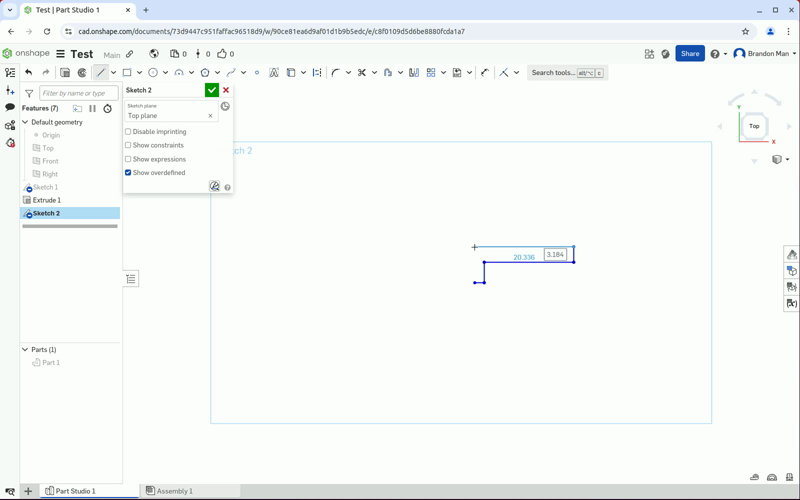
key_up(shift)
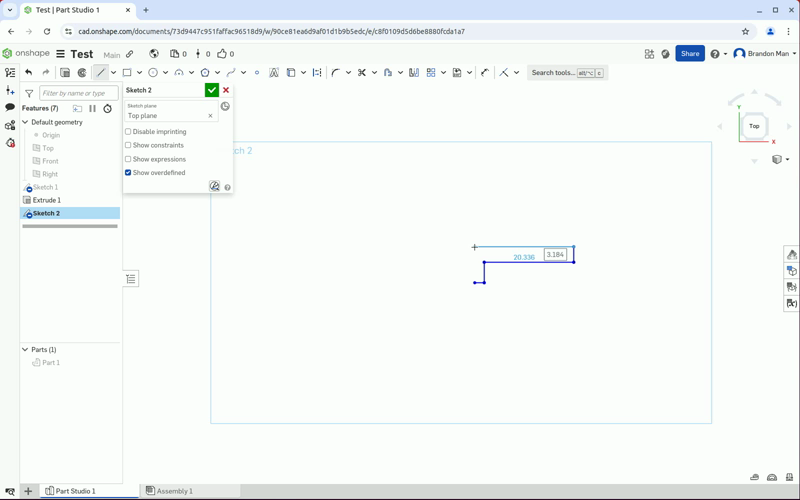
mouse_move(504, 246)
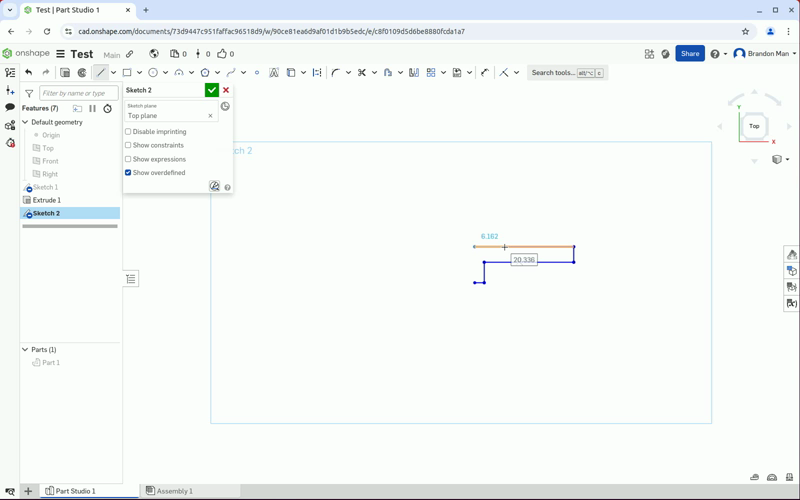
key_down(shift)
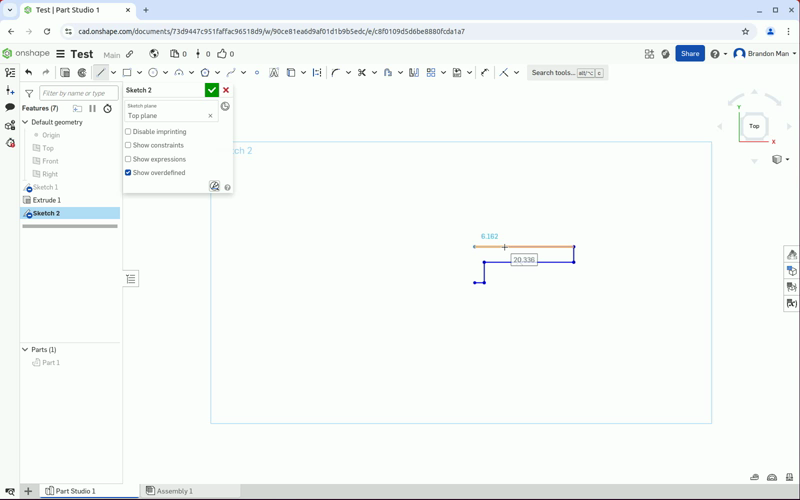
mouse_move(474, 282)
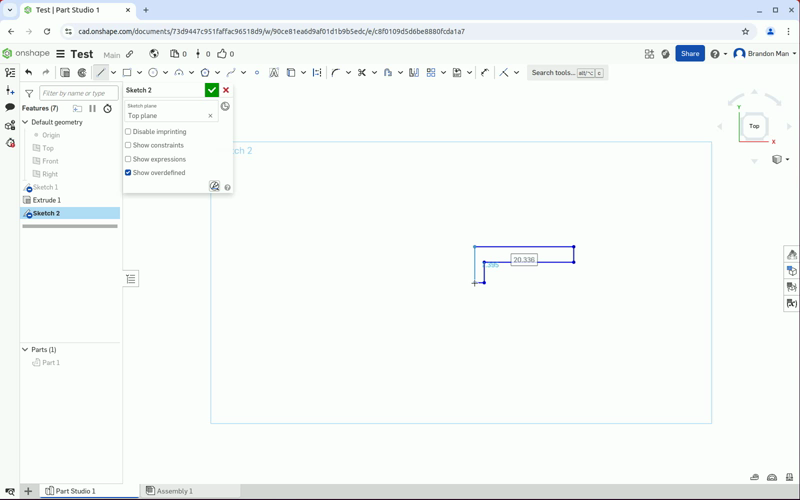
key_up(shift)
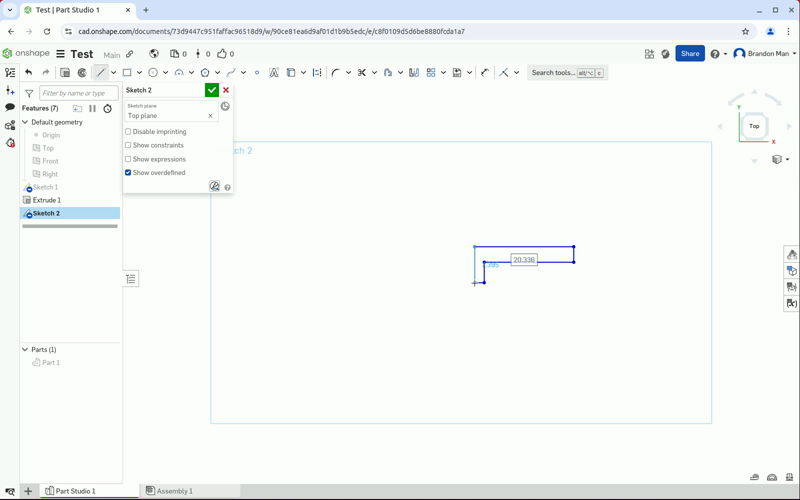
click(474, 282)
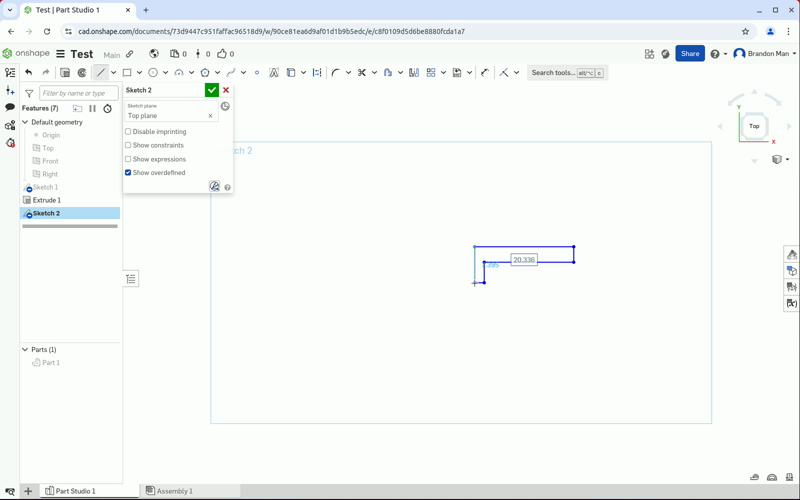
key(esc)
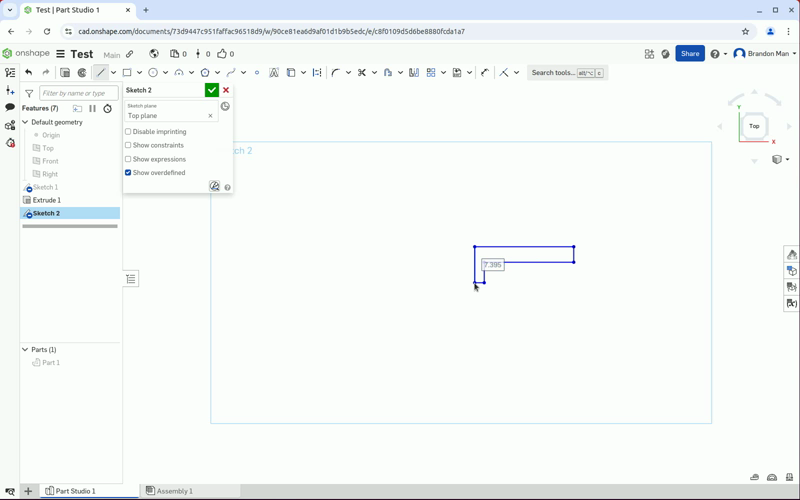
mouse_move(544, 250)
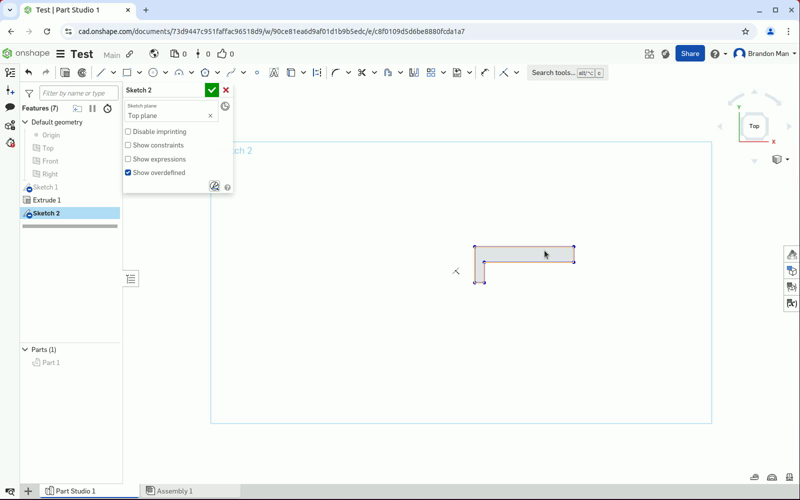
scroll(6)
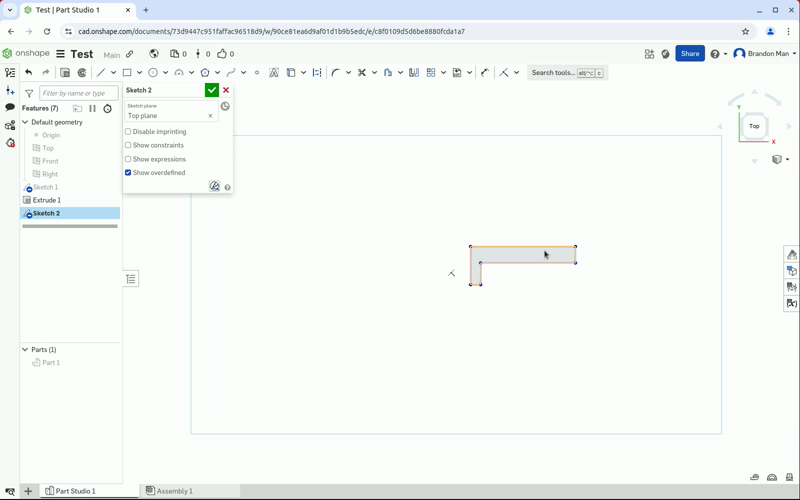
scroll(6)
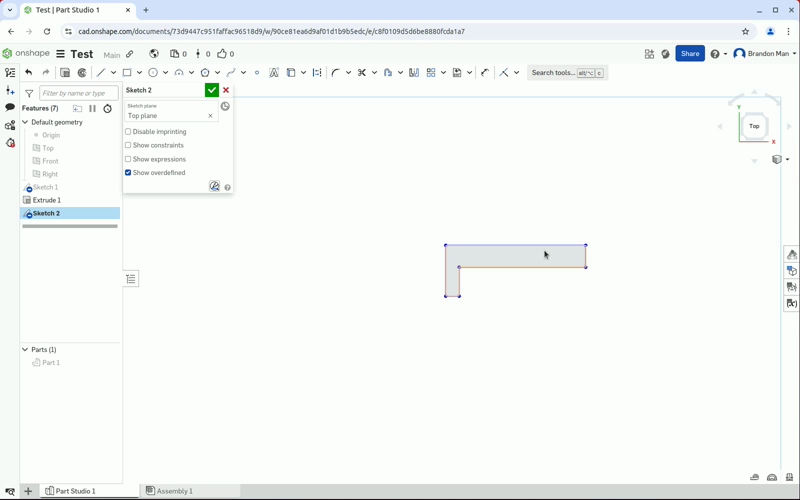
scroll(6)
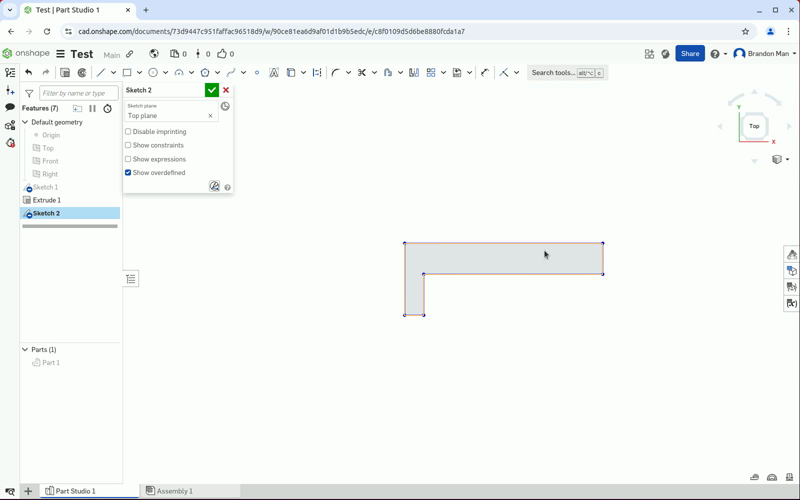
scroll(6)
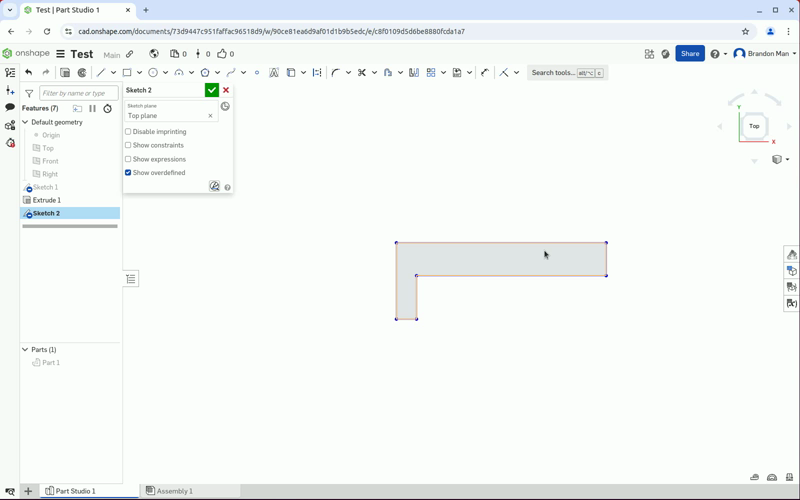
scroll(6)
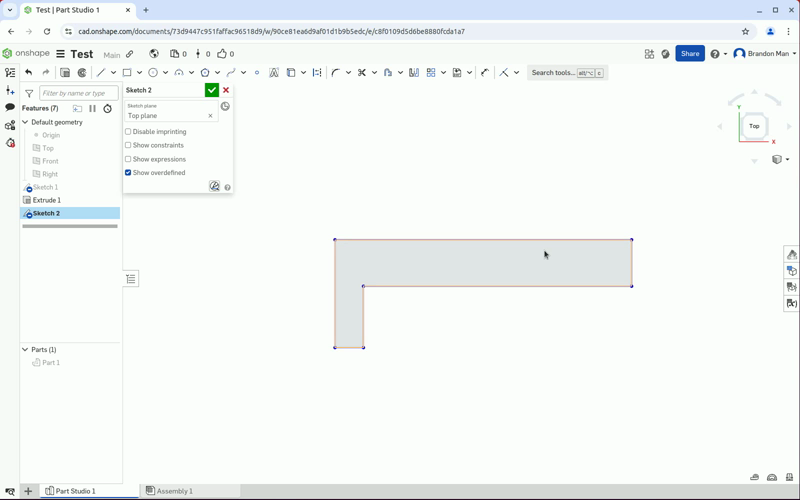
scroll(6)
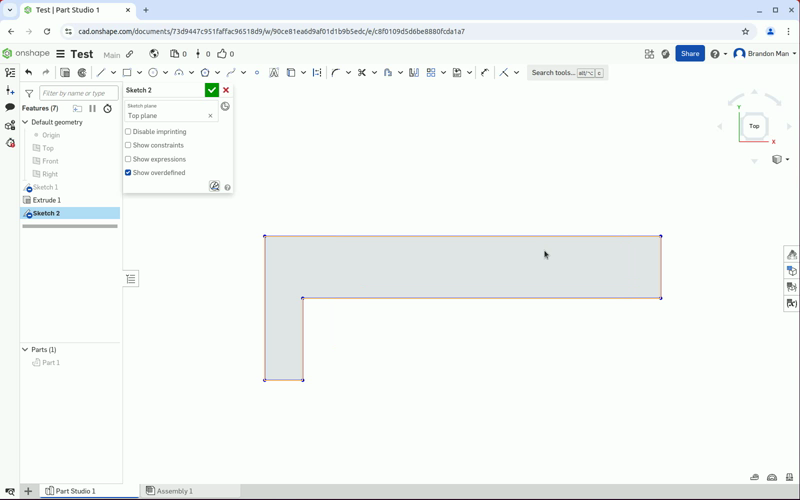
scroll(6)
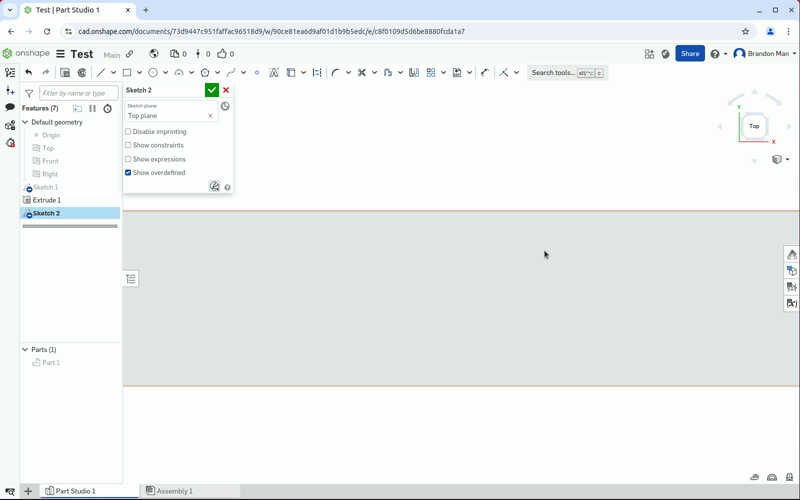
click(544, 250)
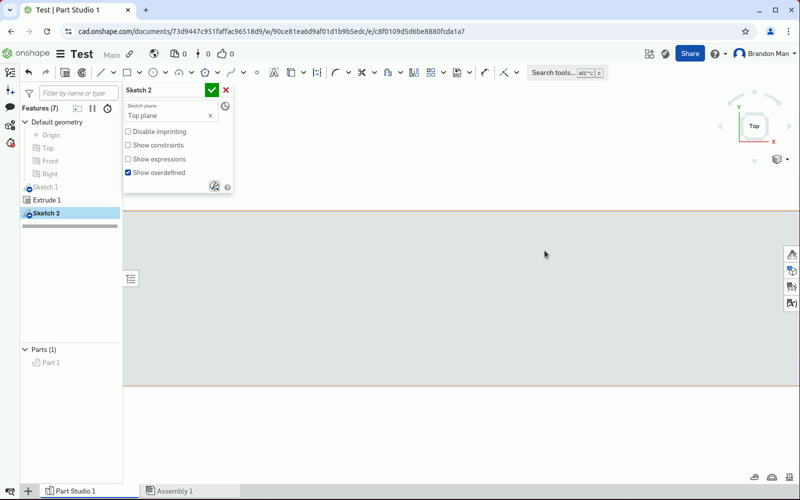
scroll(-6)
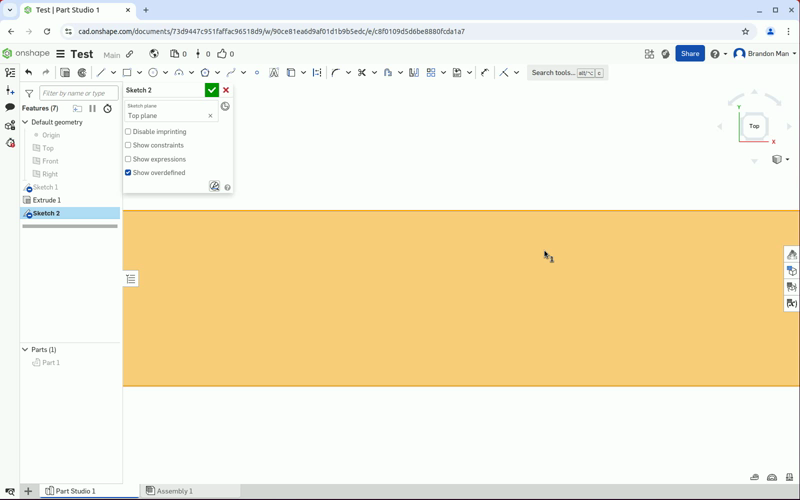
scroll(-6)
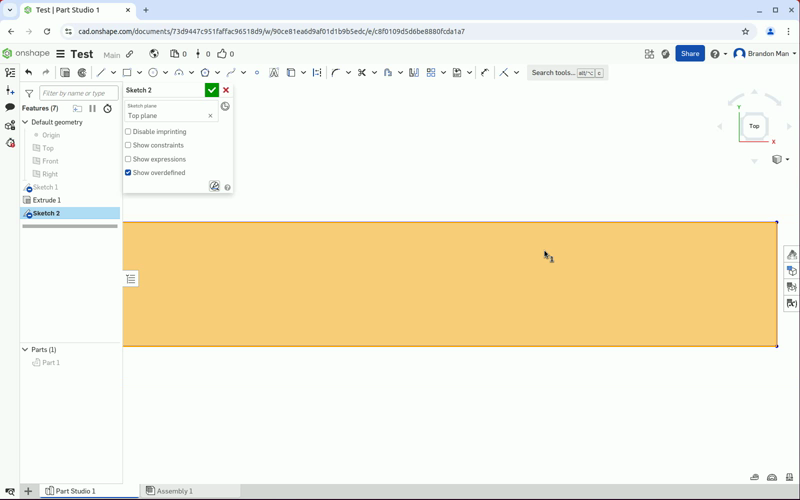
scroll(-6)
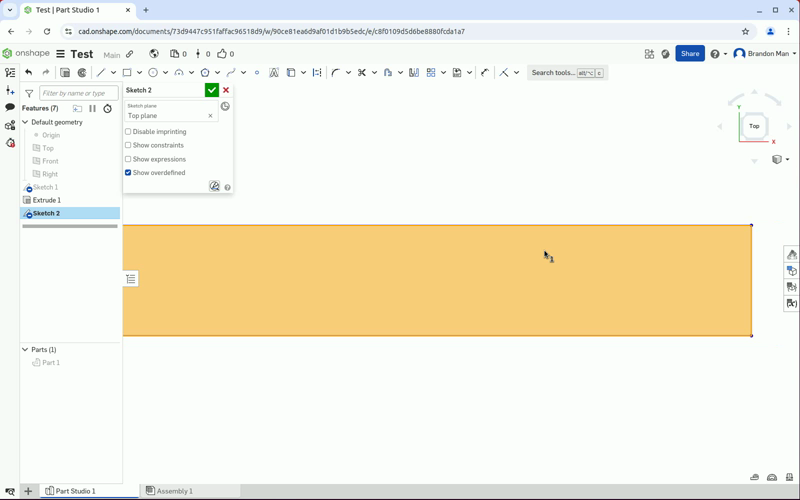
scroll(-6)
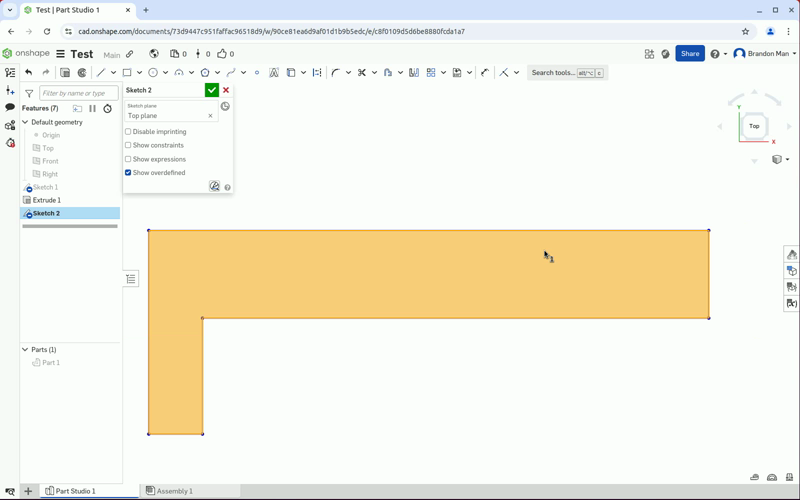
scroll(-6)
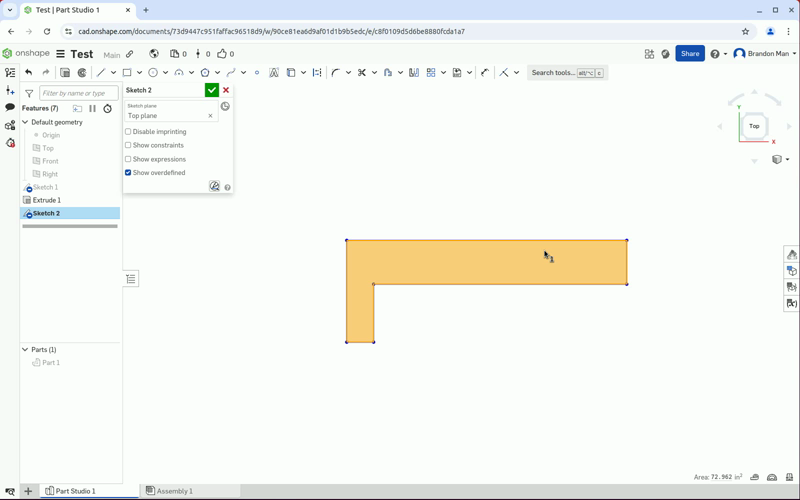
scroll(-6)
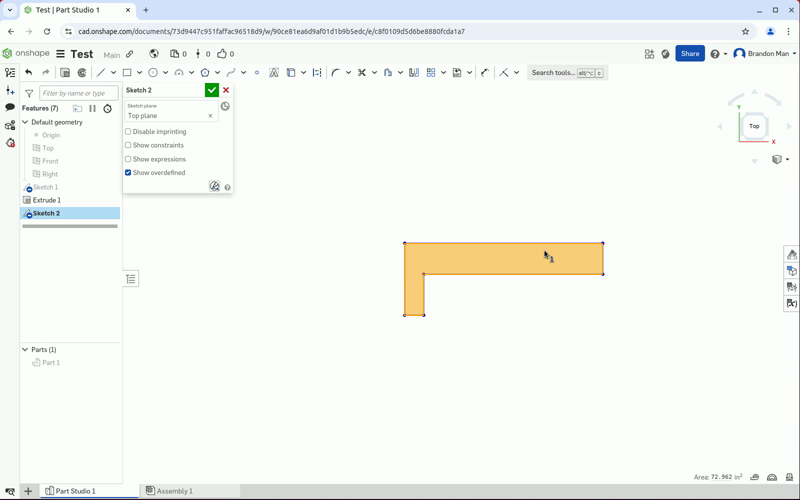
scroll(-6)
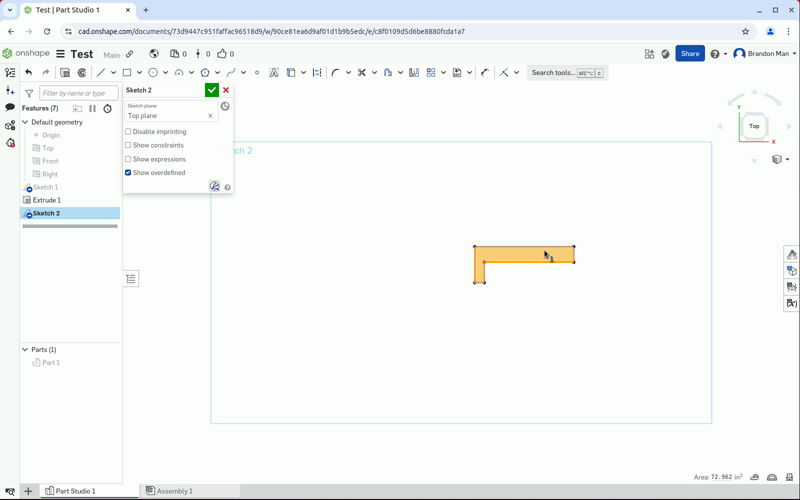
mouse_move(73, 352)
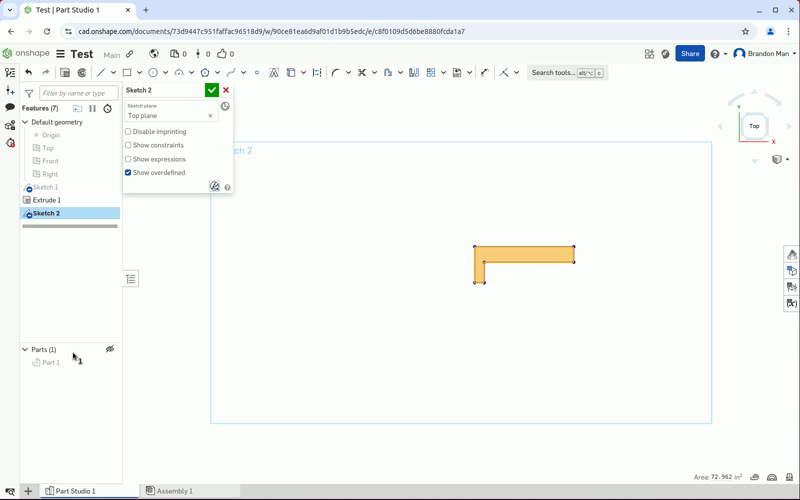
key(shift+y)
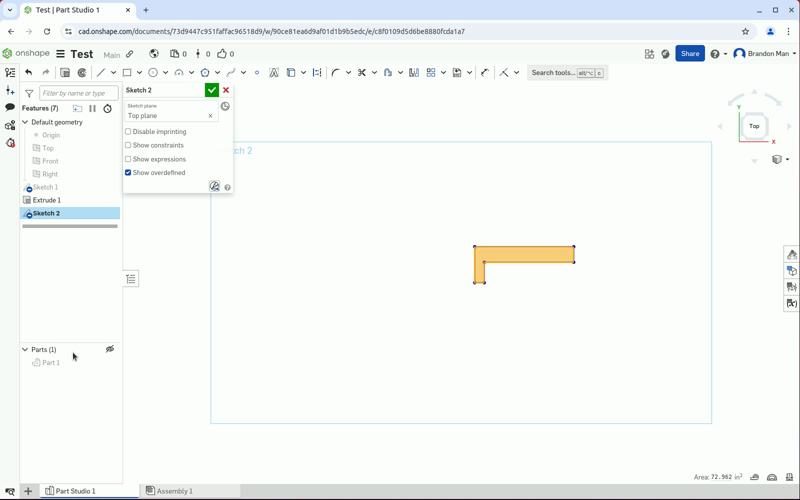
key(shift+e)
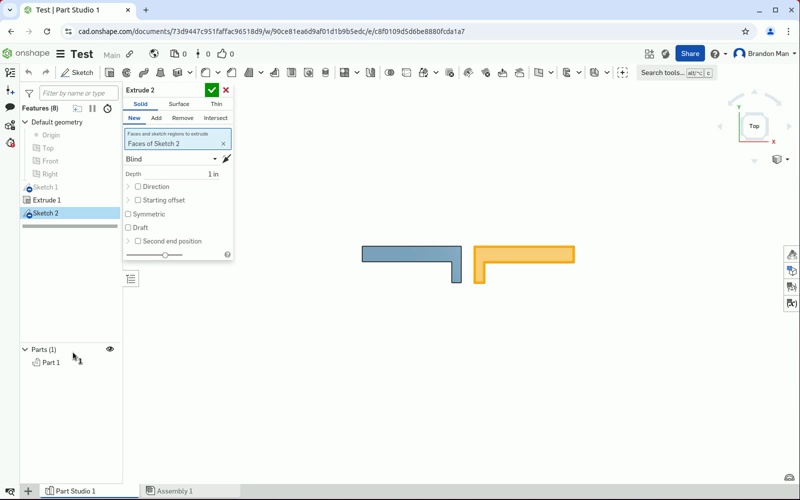
mouse_move(143, 106)
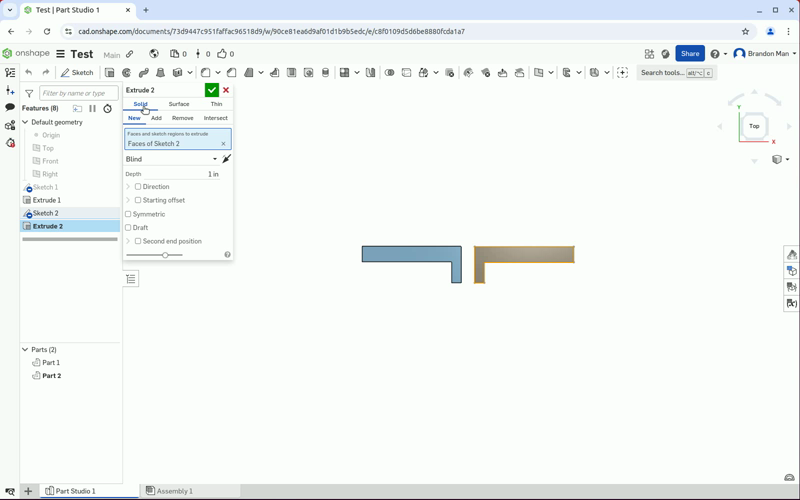
click(143, 106)
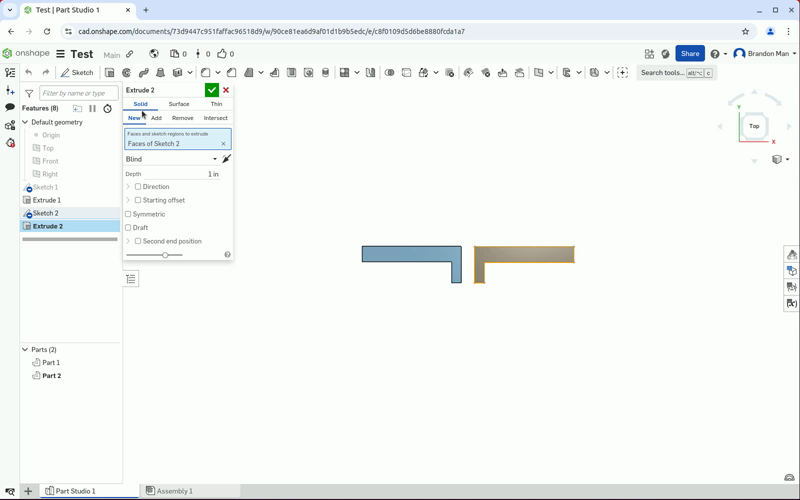
mouse_move(137, 120)
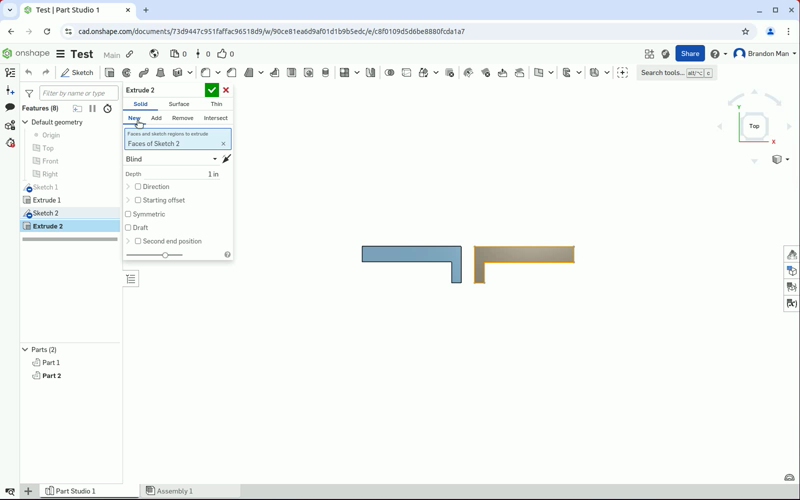
click(137, 120)
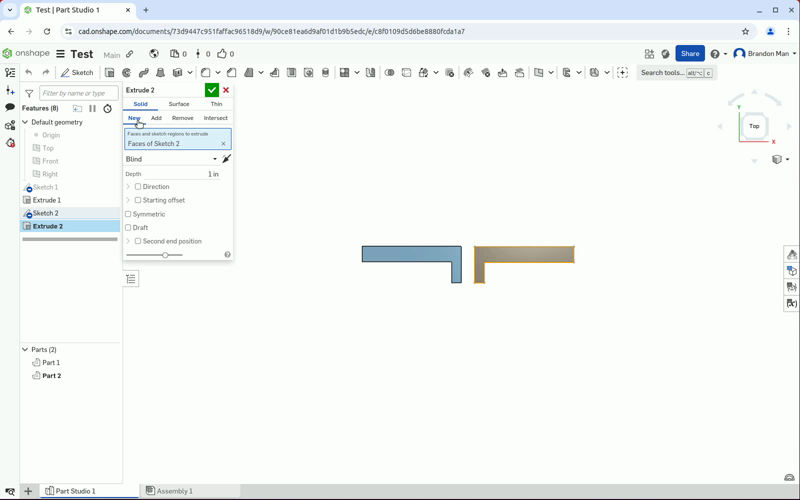
key(tab, 4)
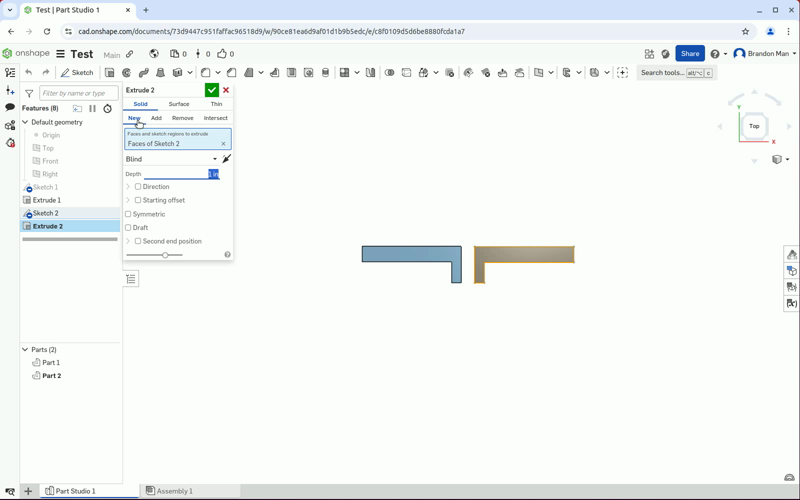
text(0.963)
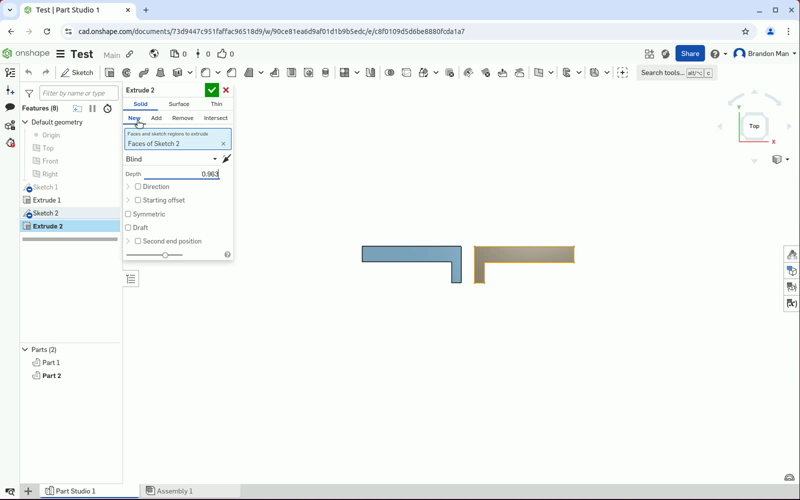
key(enter)
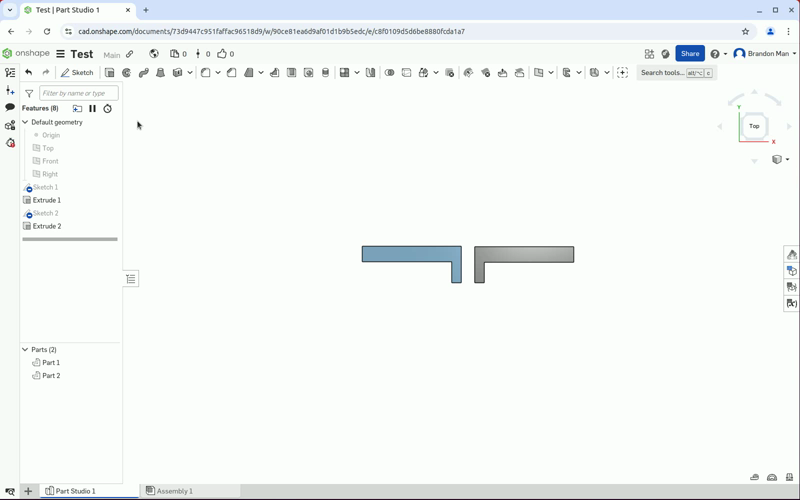
key(shift+h)
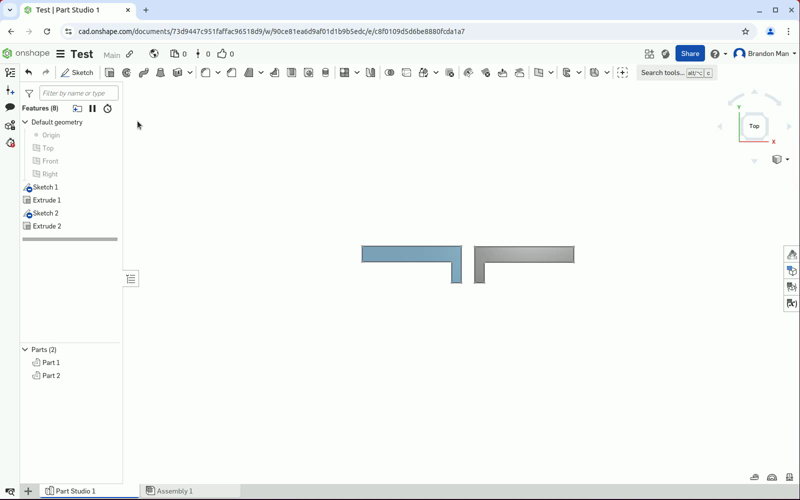
key(shift+h)
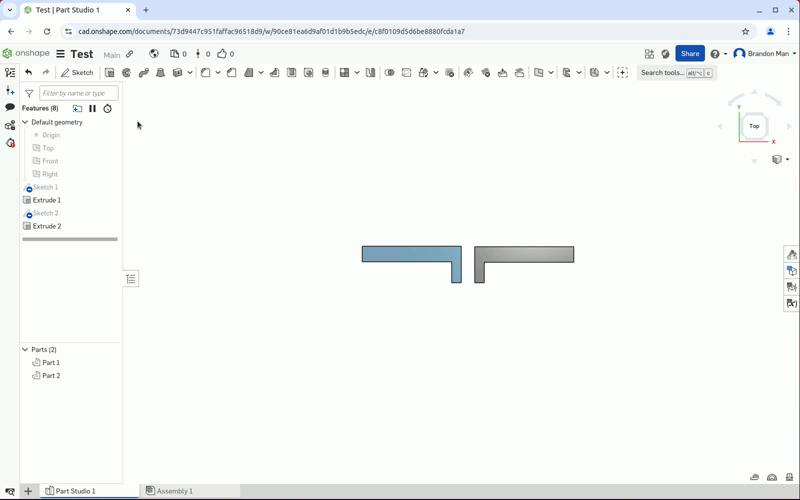
mouse_move(73, 189)
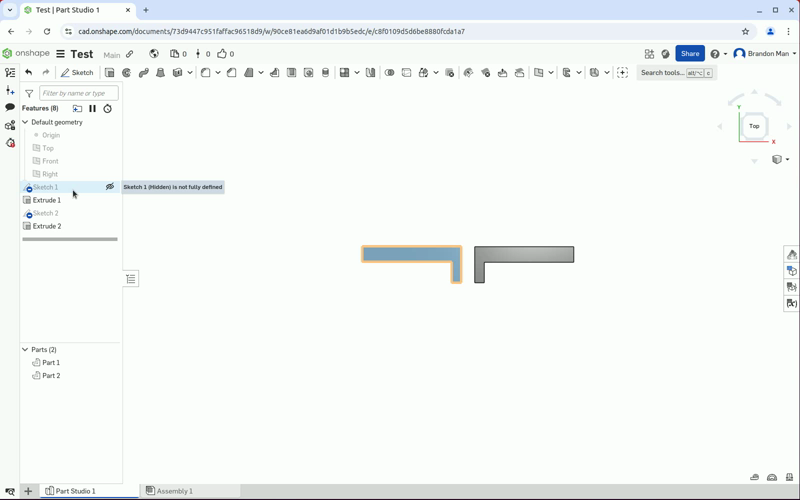
click(73, 189)
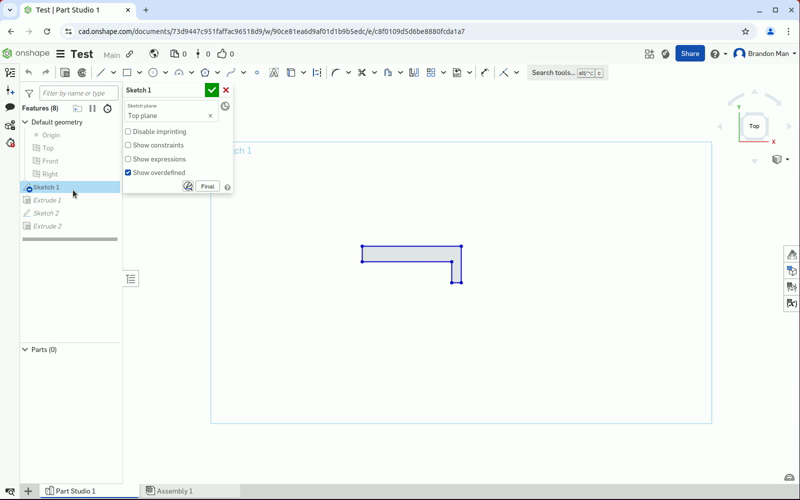
mouse_move(229, 92)
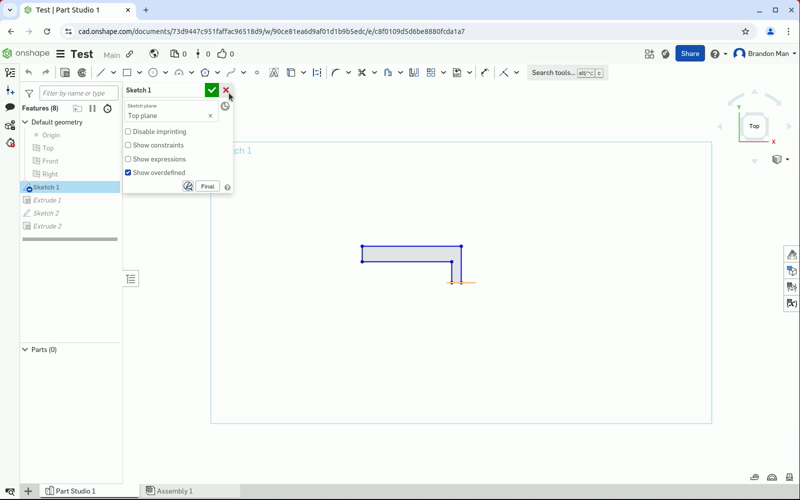
click(229, 92)
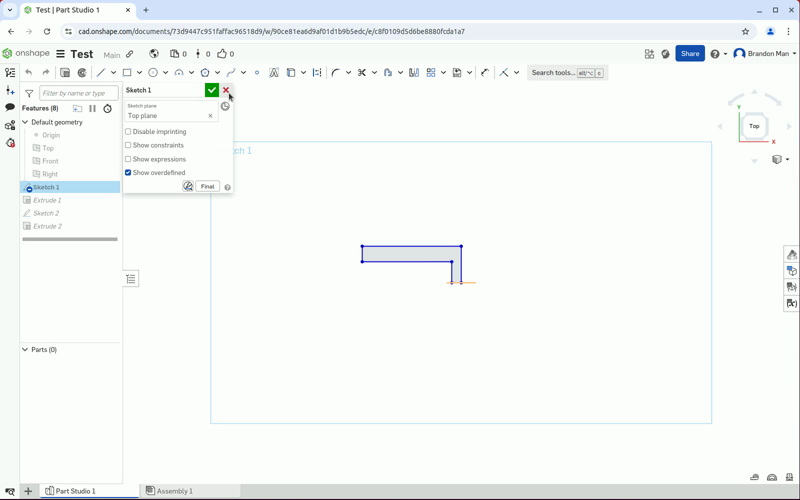
key(shift+s)
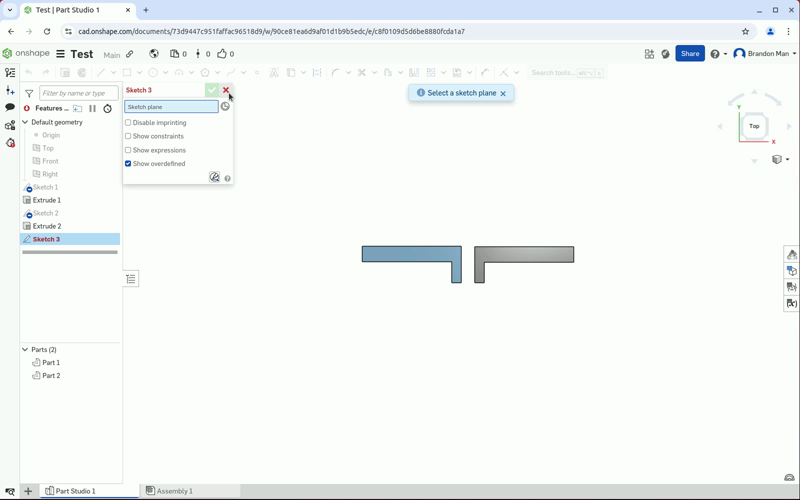
mouse_move(73, 150)
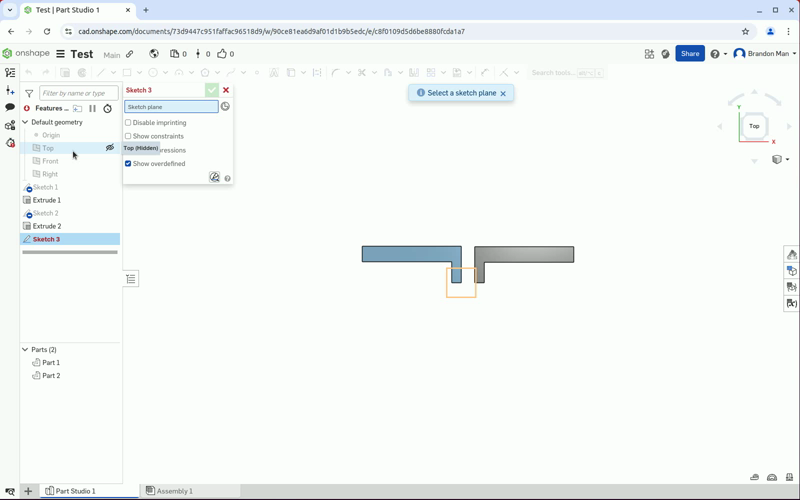
click(73, 150)
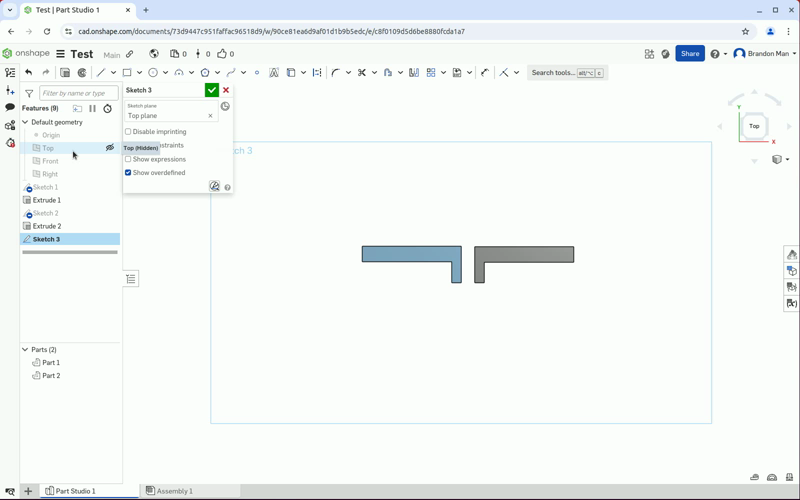
mouse_move(73, 352)
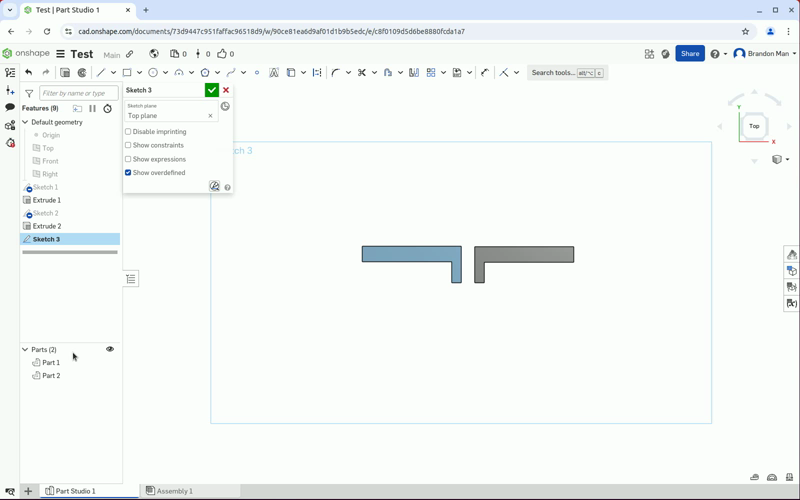
key(y)
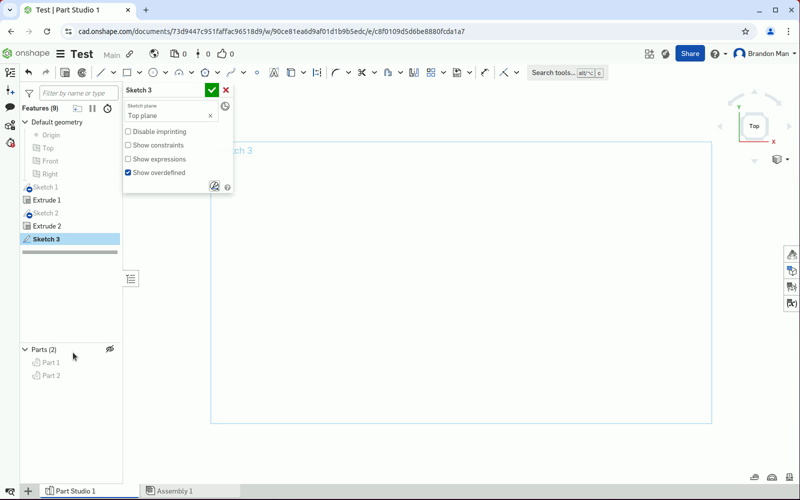
key(l)
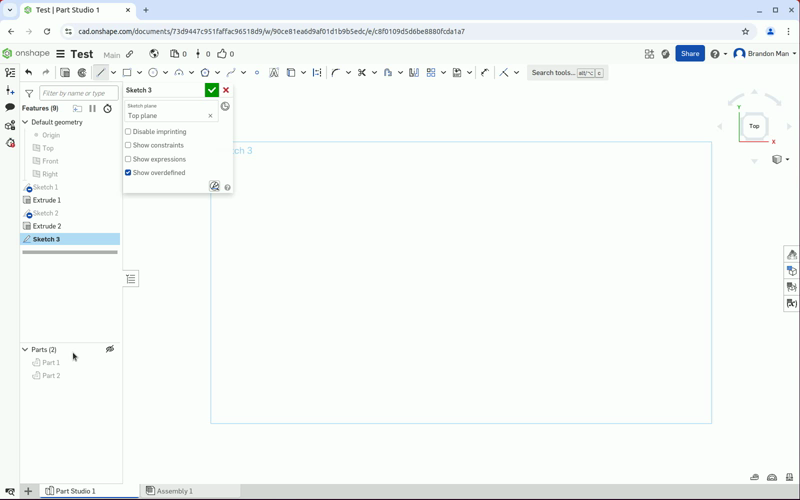
key_down(shift)
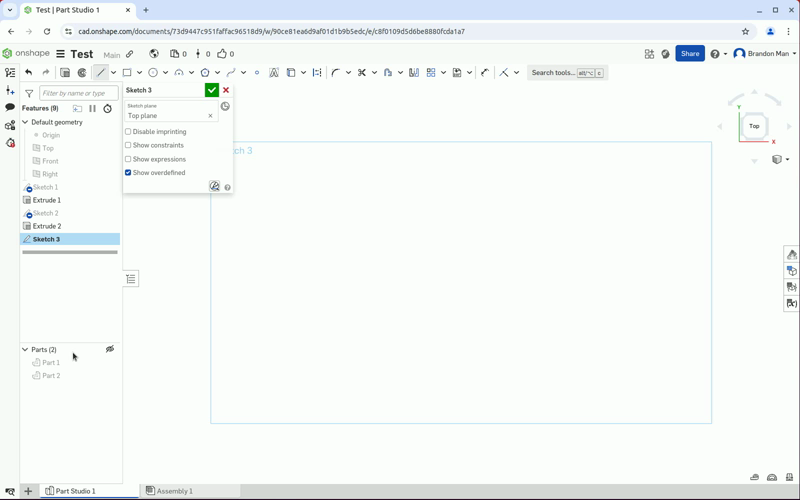
mouse_move(451, 294)
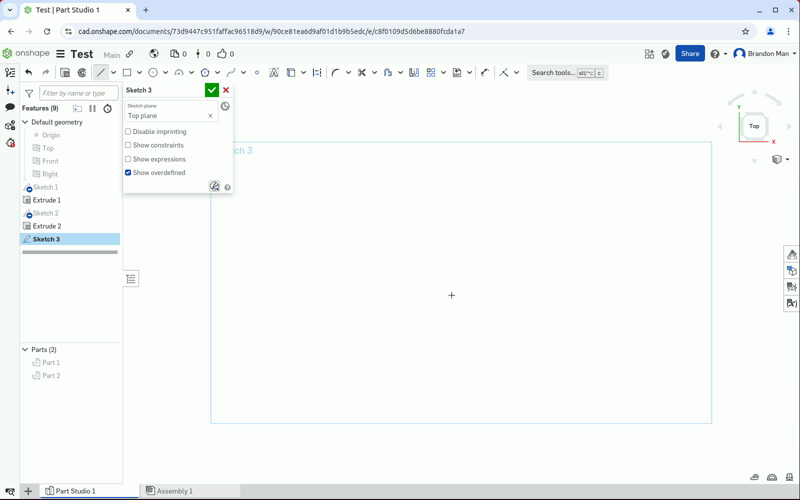
click(451, 294)
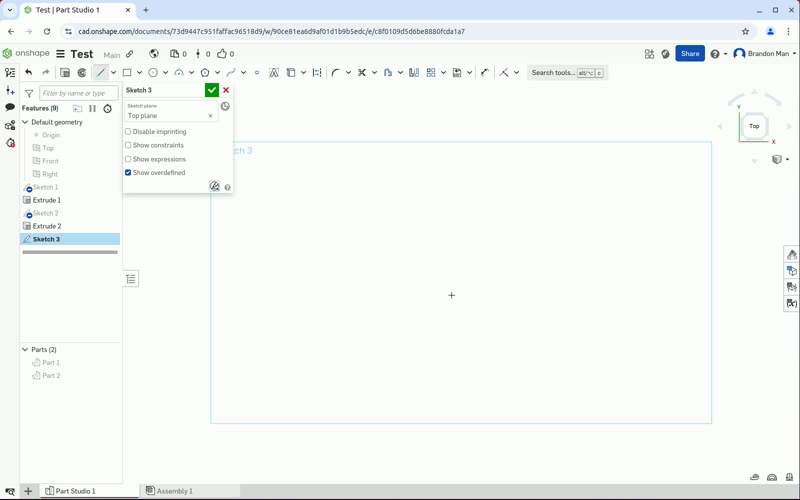
key_up(shift)
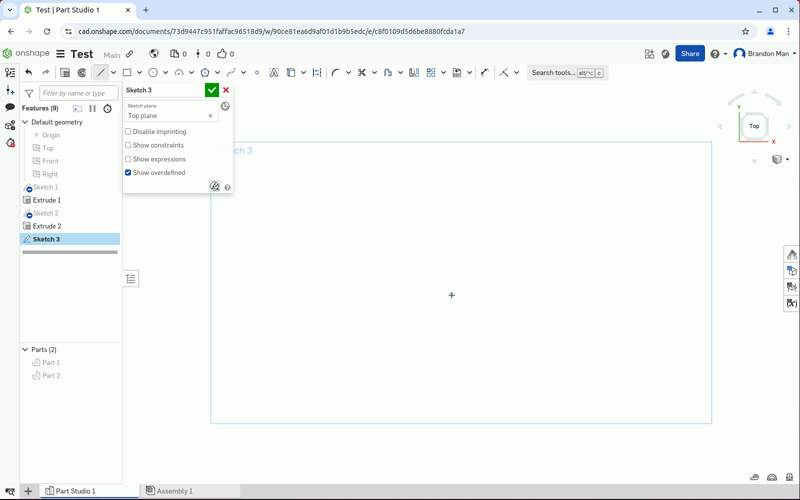
key_down(shift)
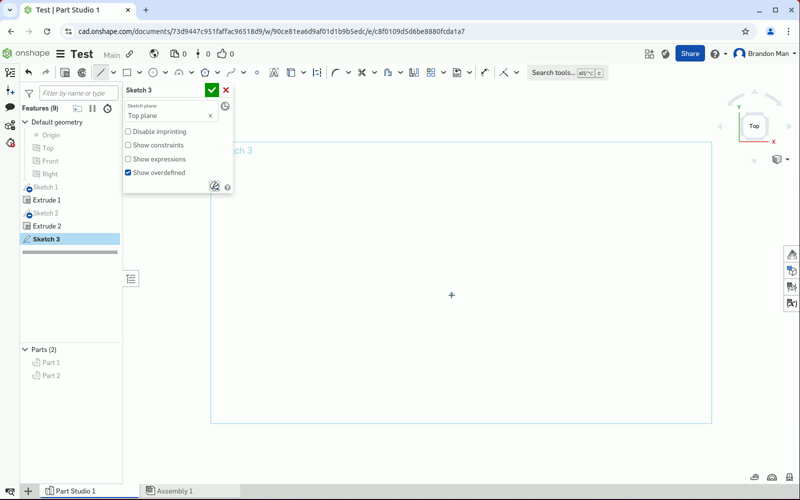
mouse_move(481, 294)
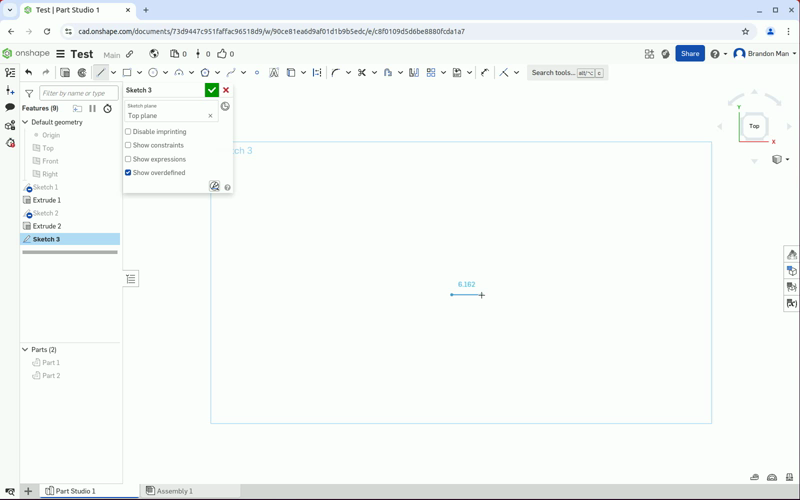
mouse_move(486, 294)
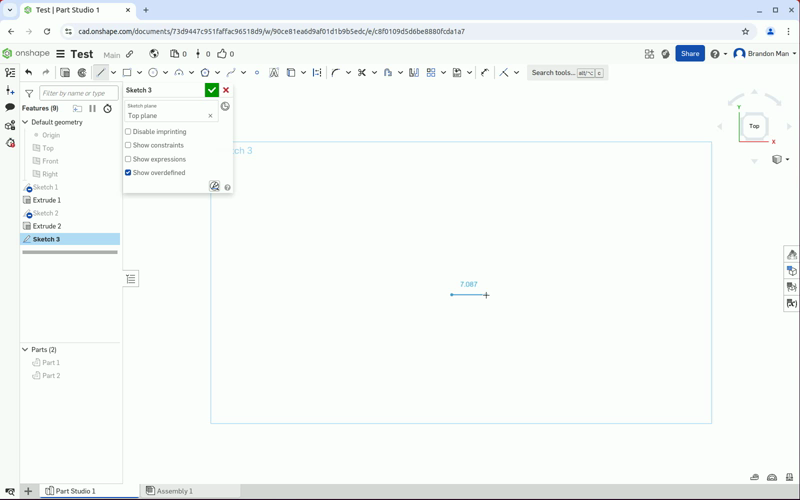
click(486, 294)
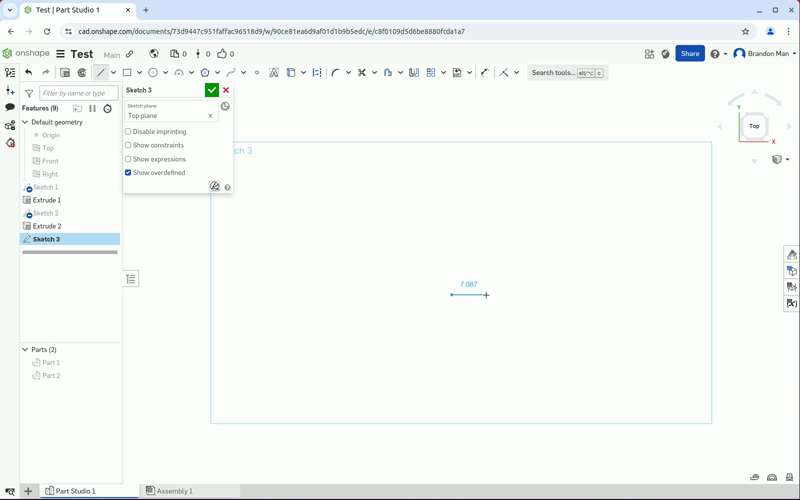
key_up(shift)
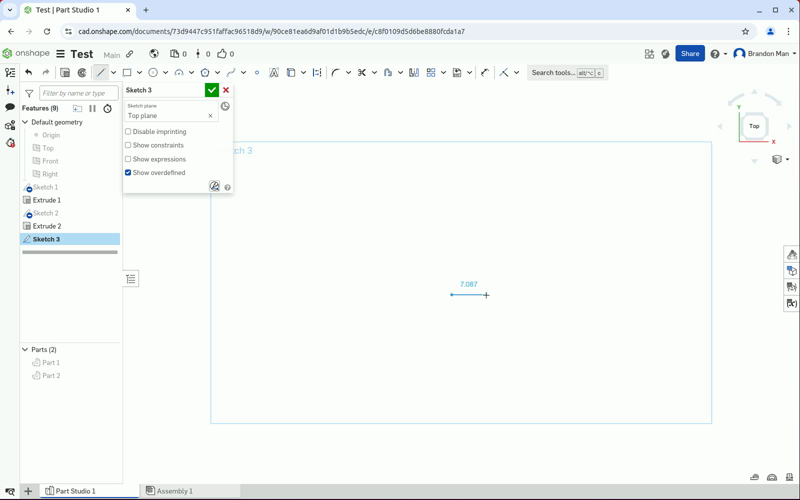
key_down(shift)
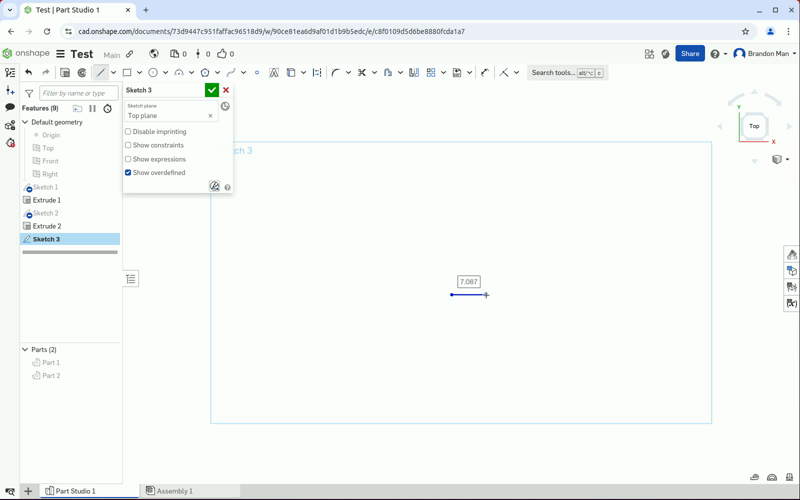
mouse_move(516, 294)
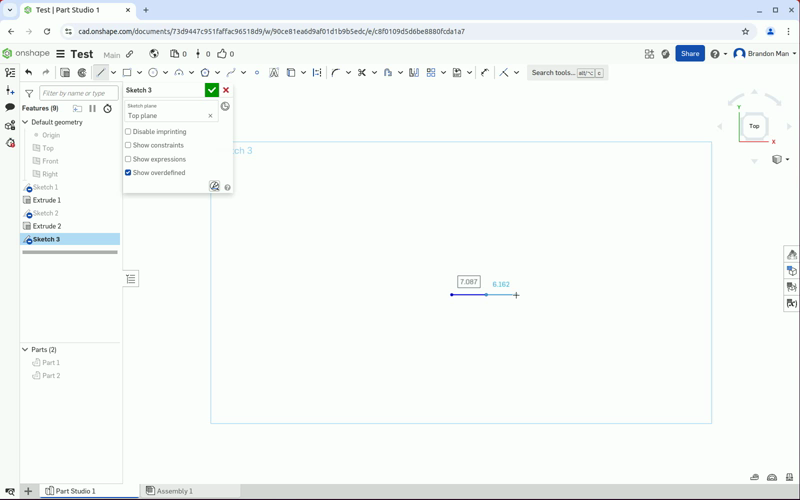
mouse_move(486, 282)
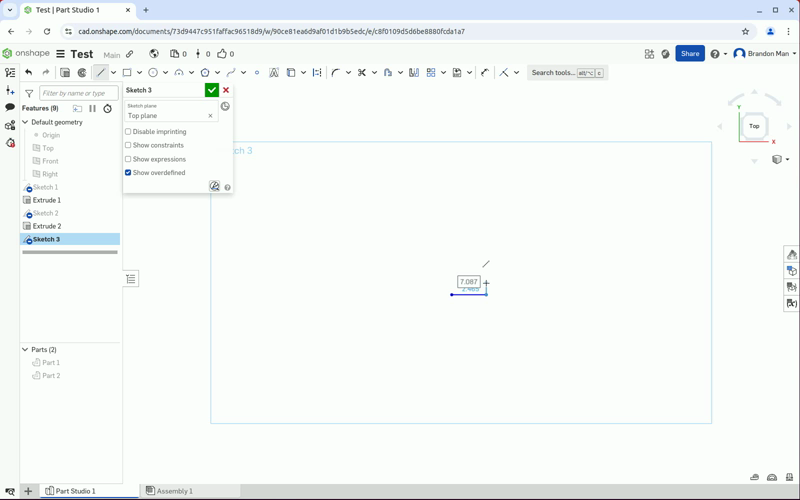
click(486, 282)
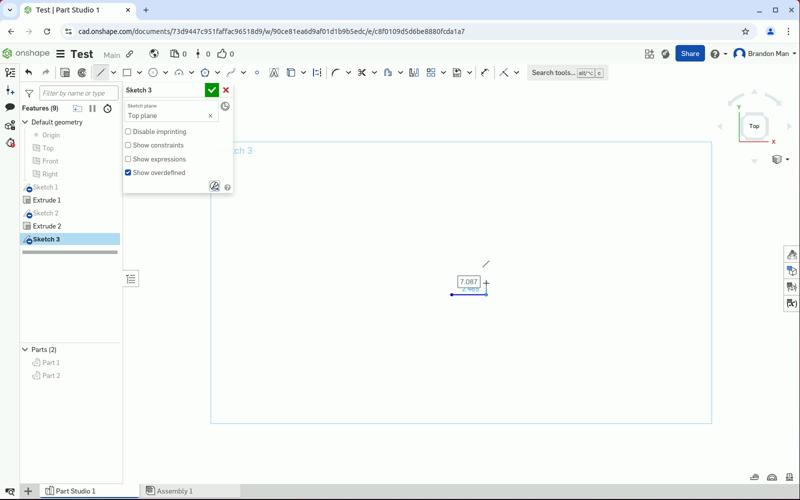
key_up(shift)
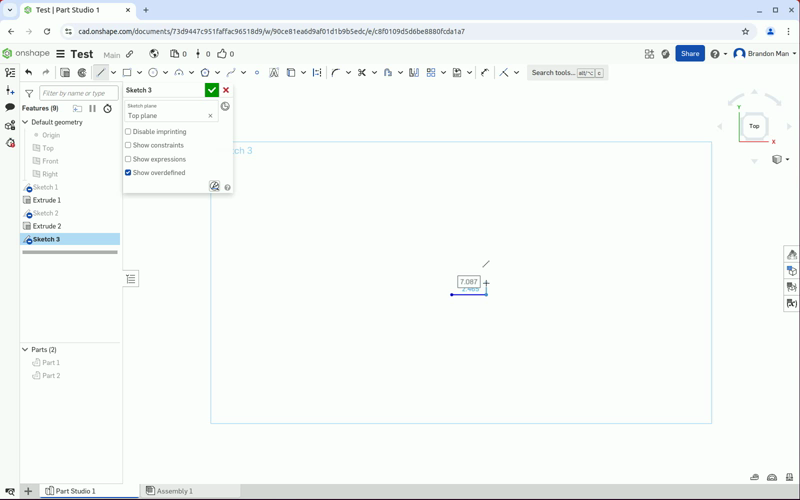
key_down(shift)
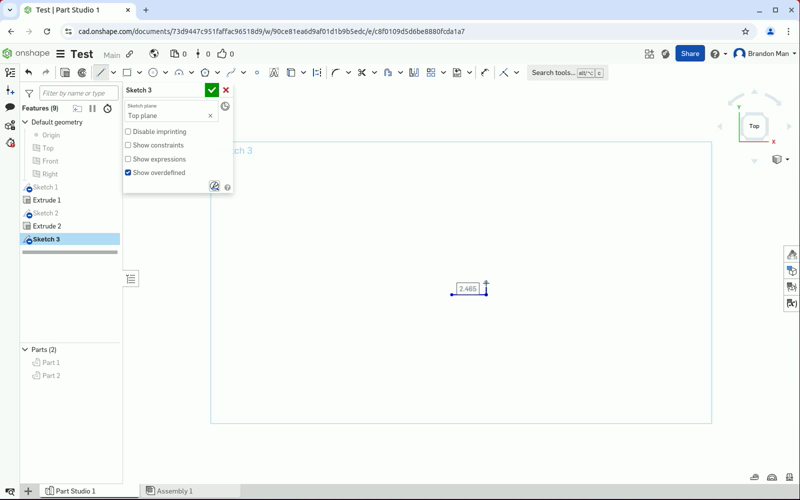
mouse_move(516, 282)
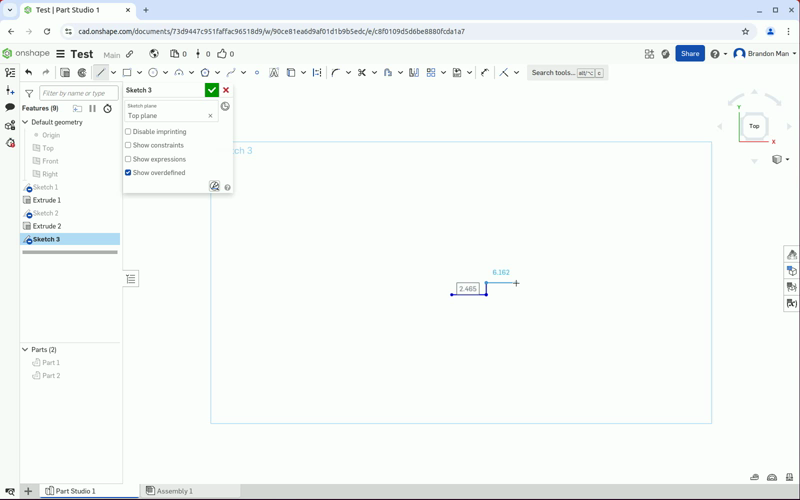
mouse_move(476, 282)
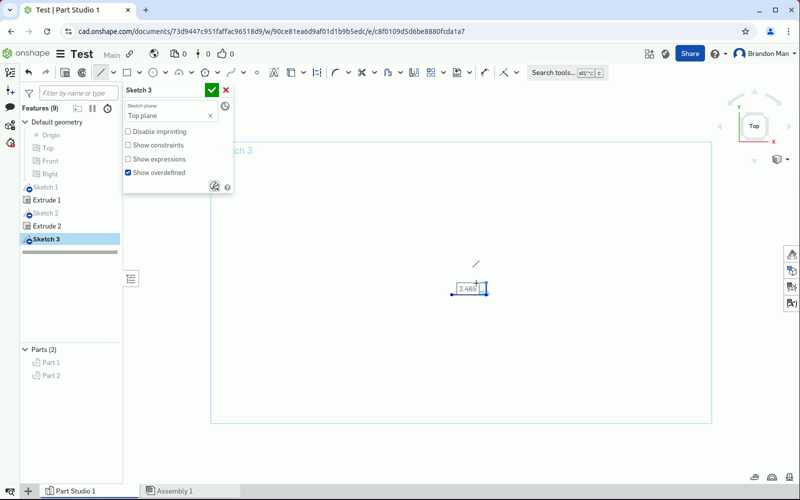
click(476, 282)
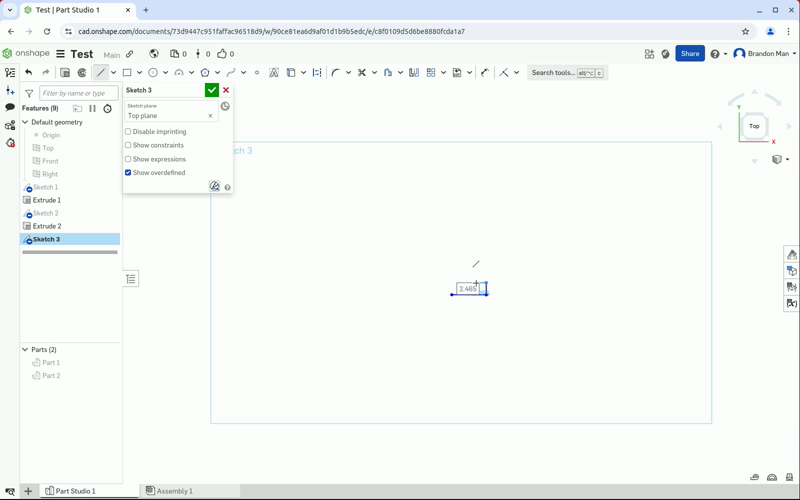
key_up(shift)
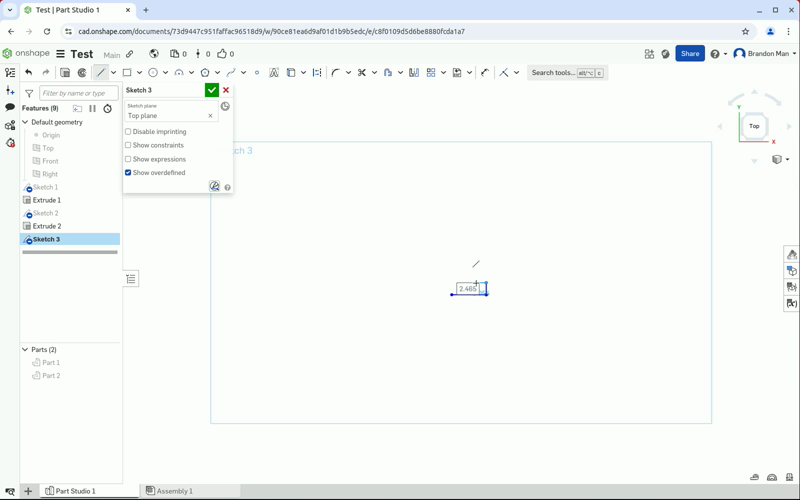
key_down(shift)
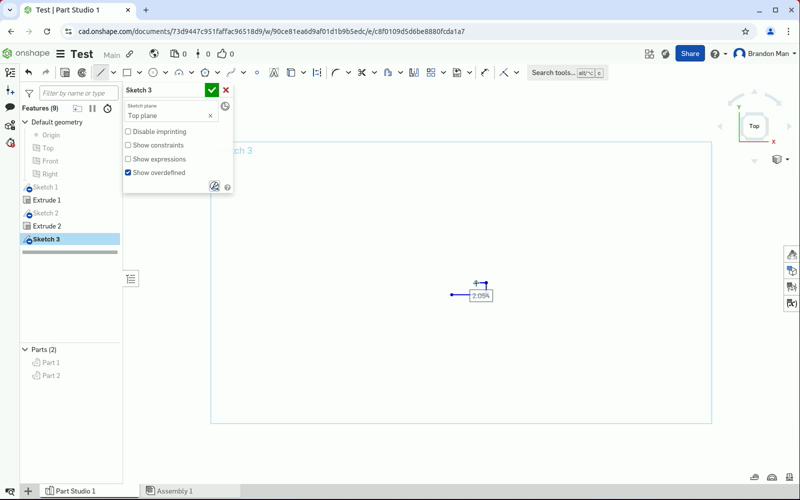
mouse_move(506, 282)
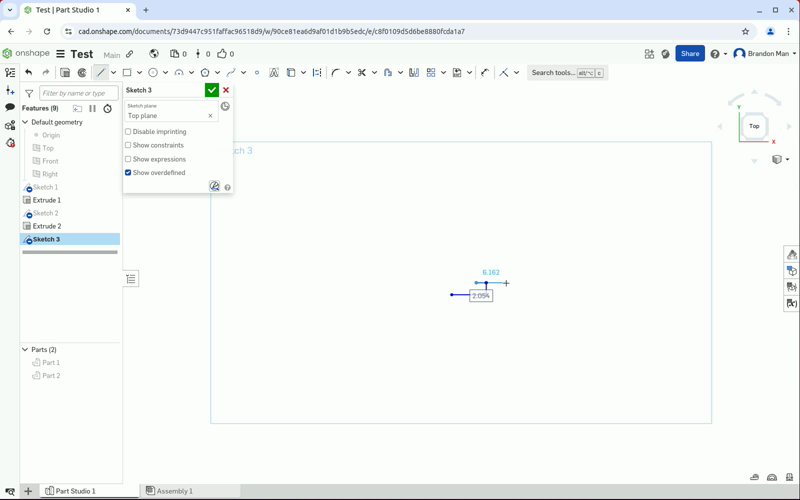
mouse_move(461, 282)
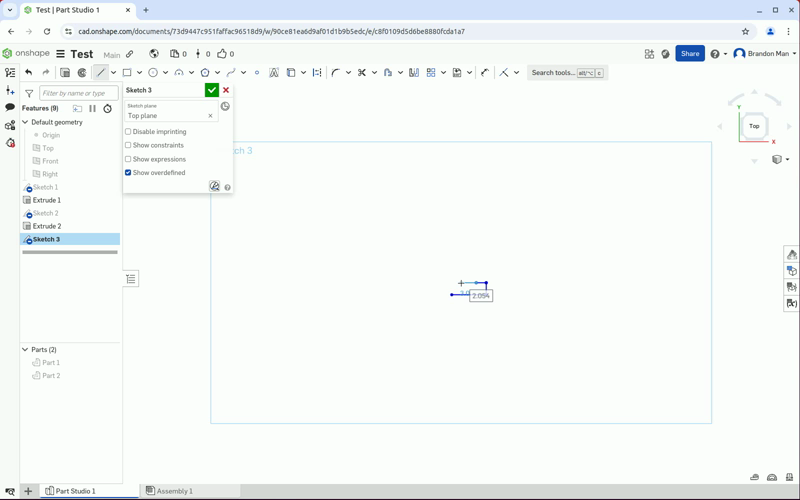
click(461, 282)
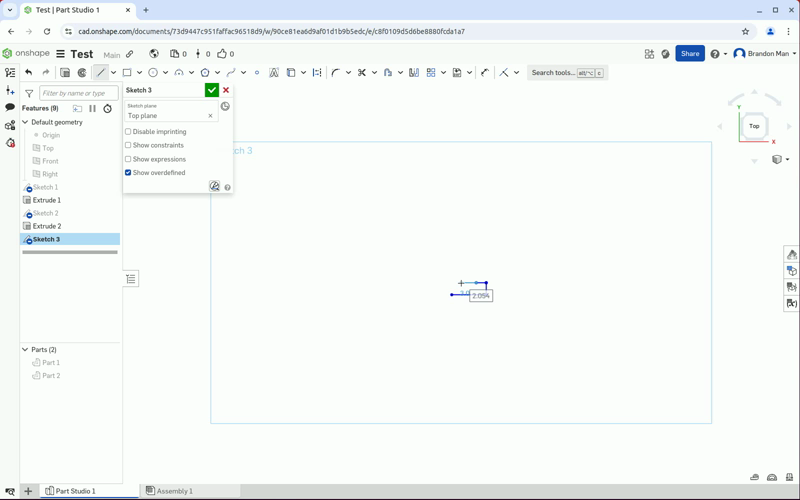
key_up(shift)
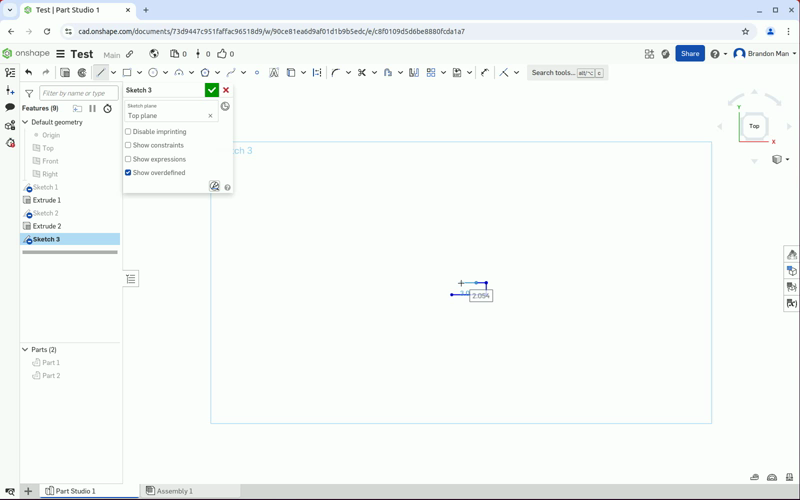
key_down(shift)
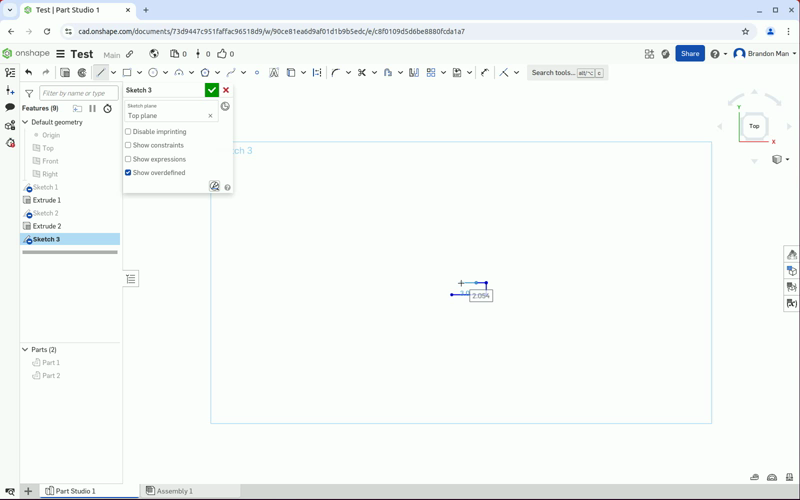
mouse_move(491, 282)
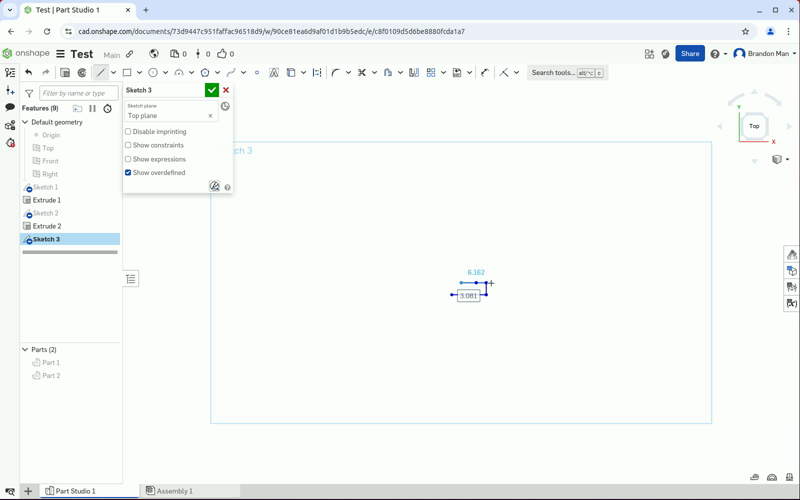
mouse_move(451, 282)
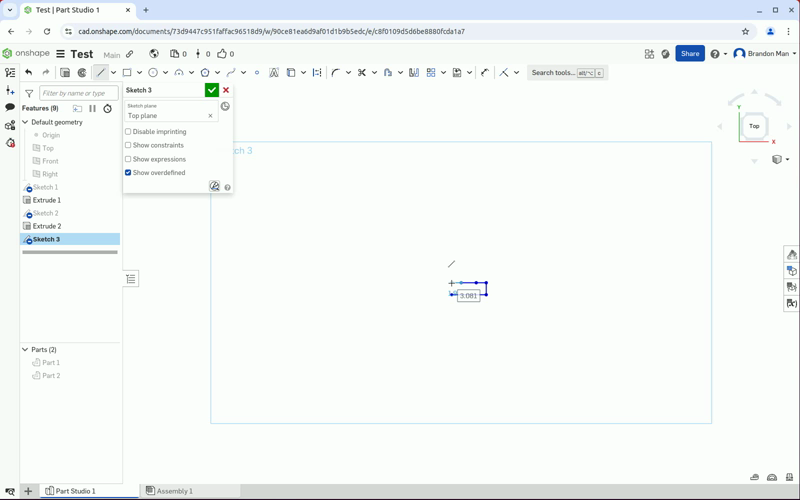
click(451, 282)
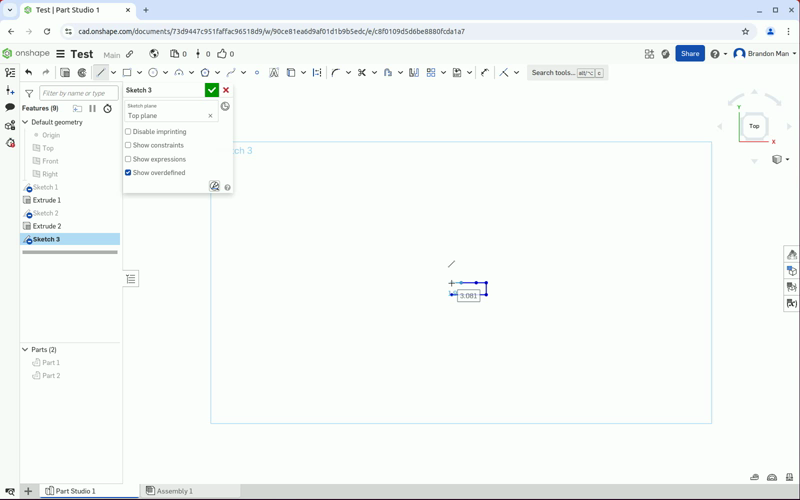
key_up(shift)
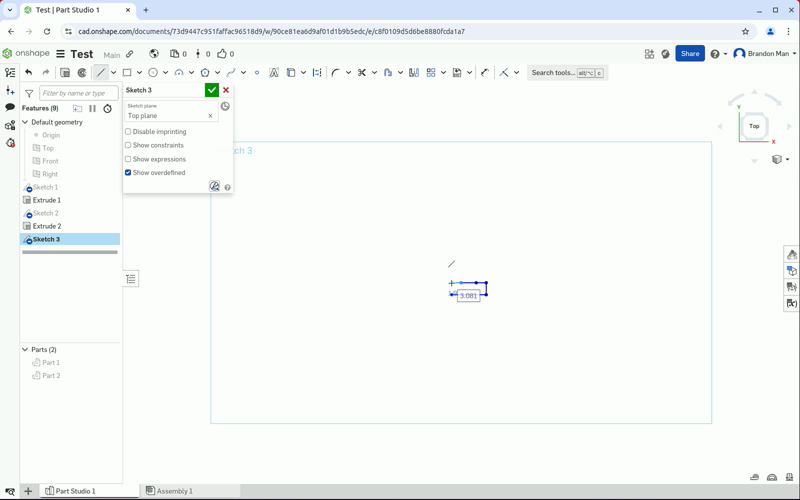
mouse_move(481, 282)
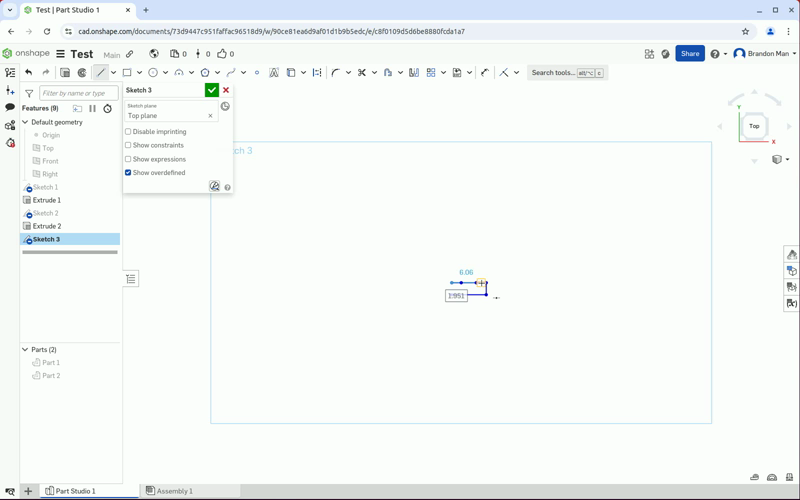
key_down(shift)
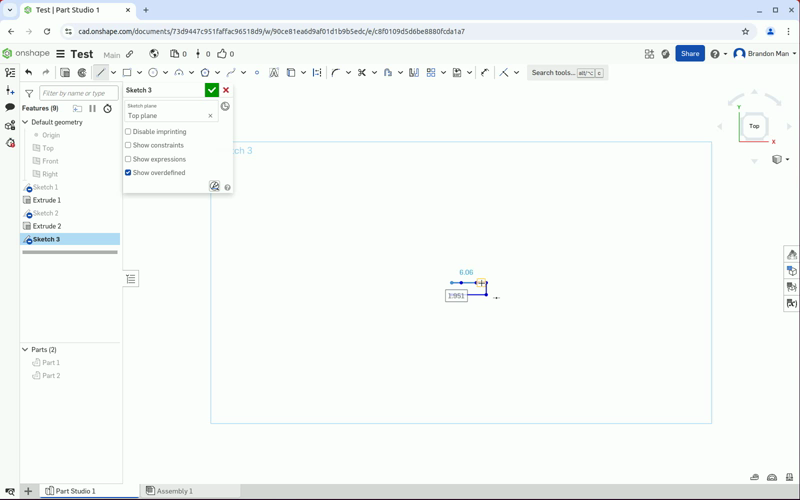
mouse_move(451, 294)
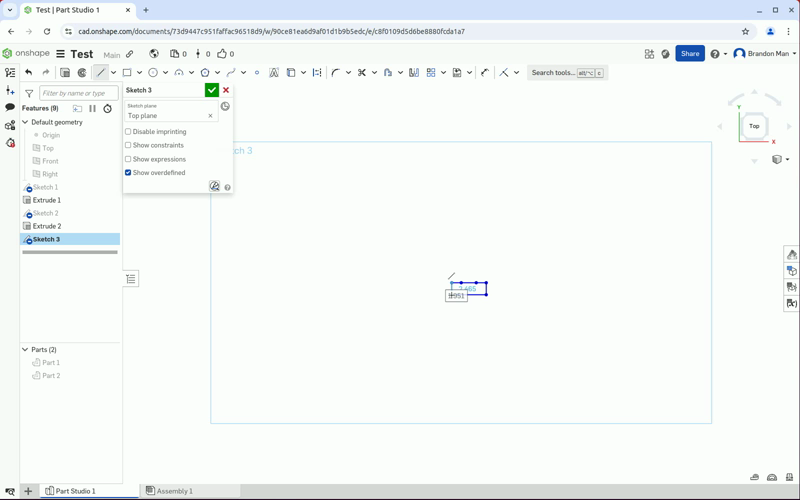
key_up(shift)
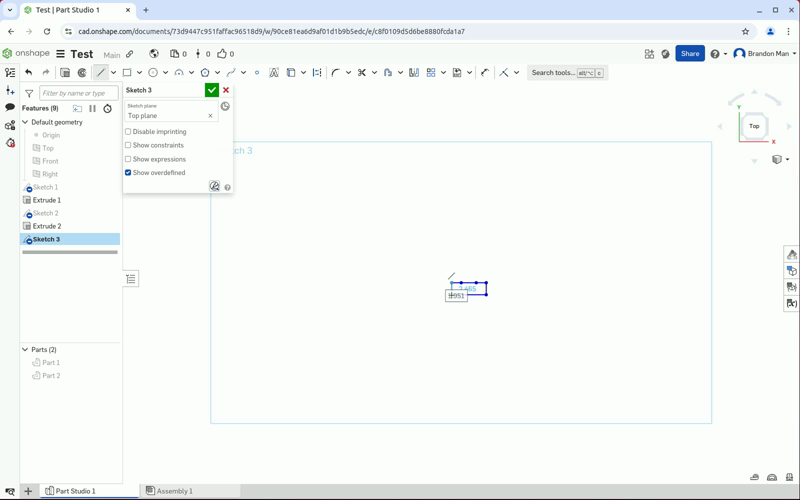
click(451, 294)
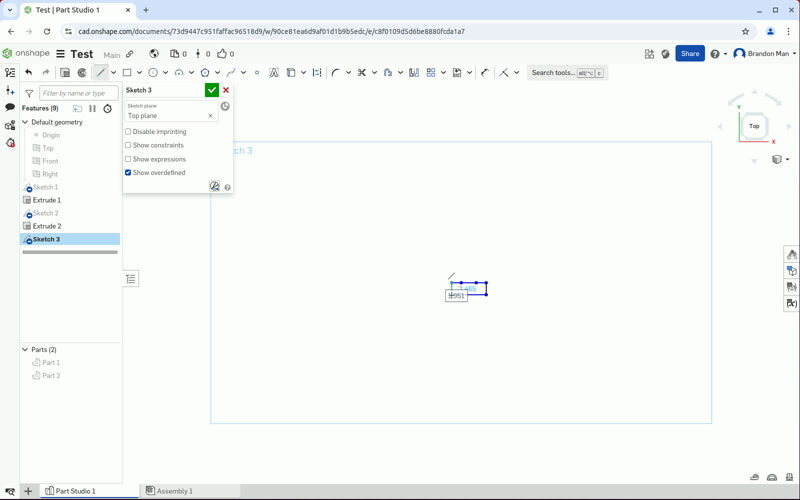
key(esc)
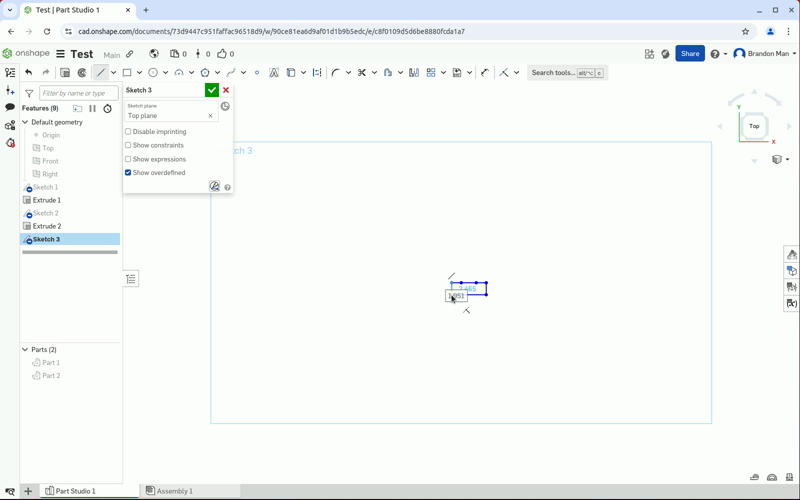
mouse_move(452, 292)
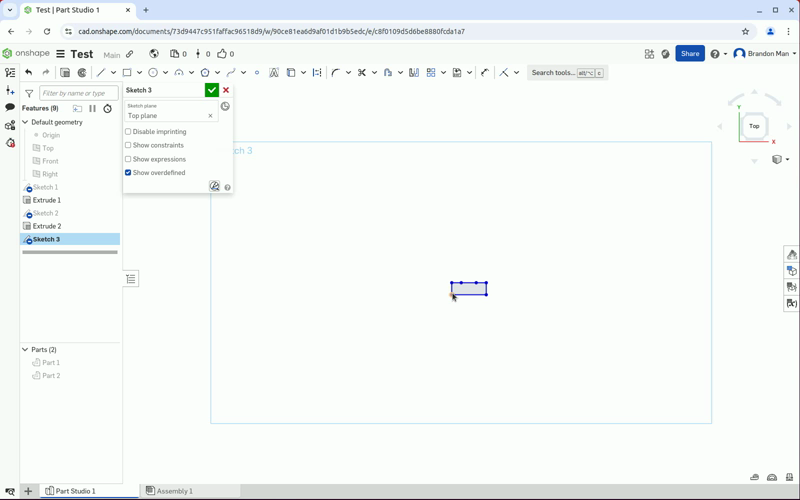
scroll(6)
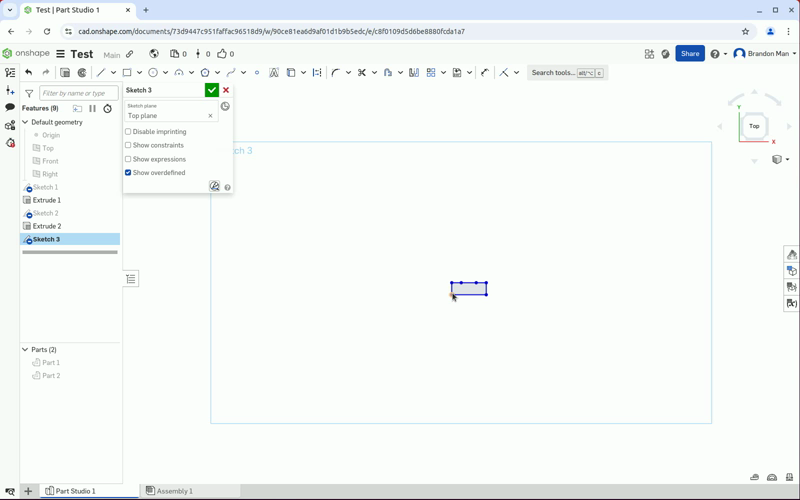
scroll(6)
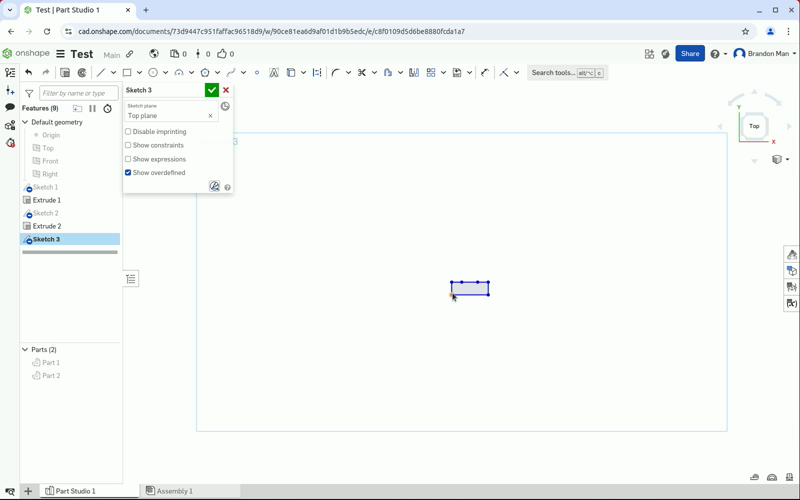
scroll(6)
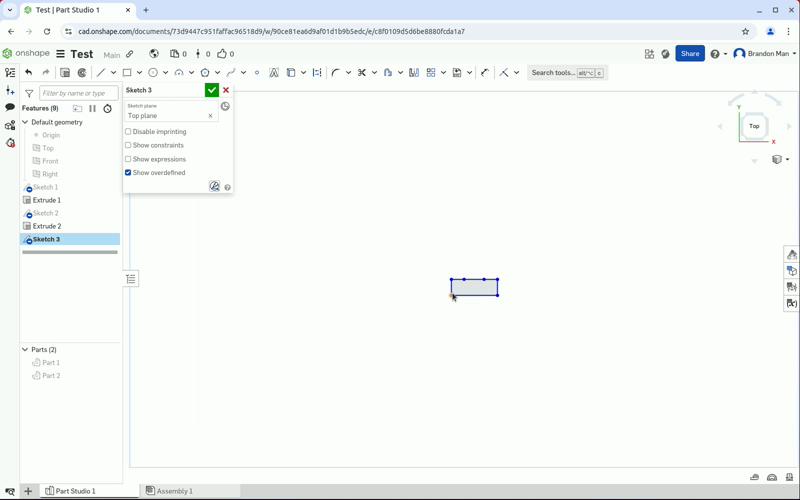
scroll(6)
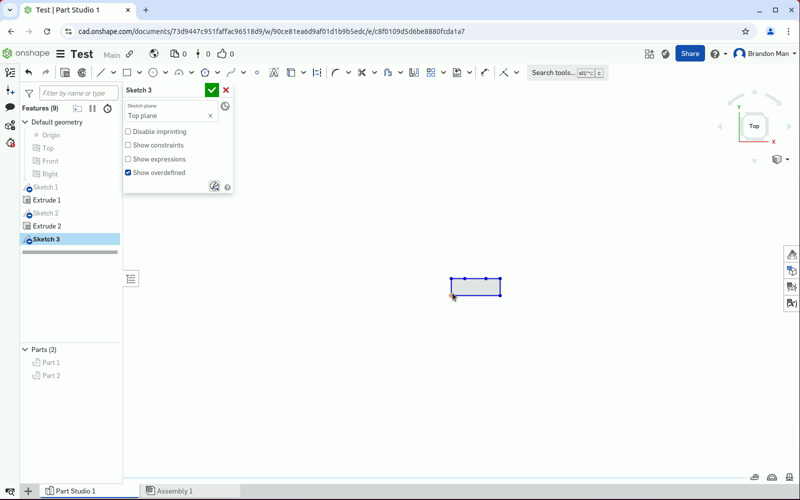
scroll(6)
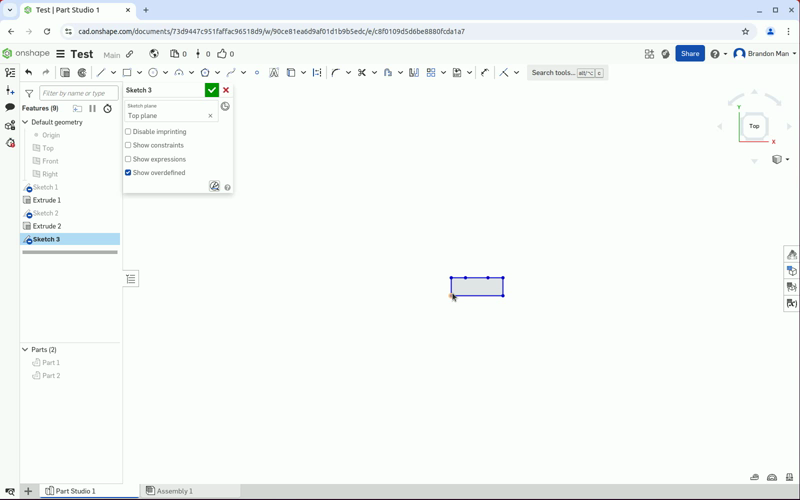
scroll(6)
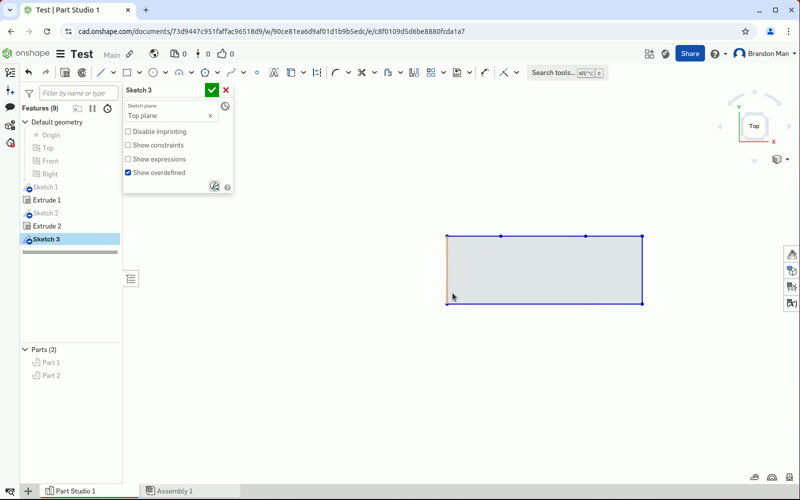
scroll(6)
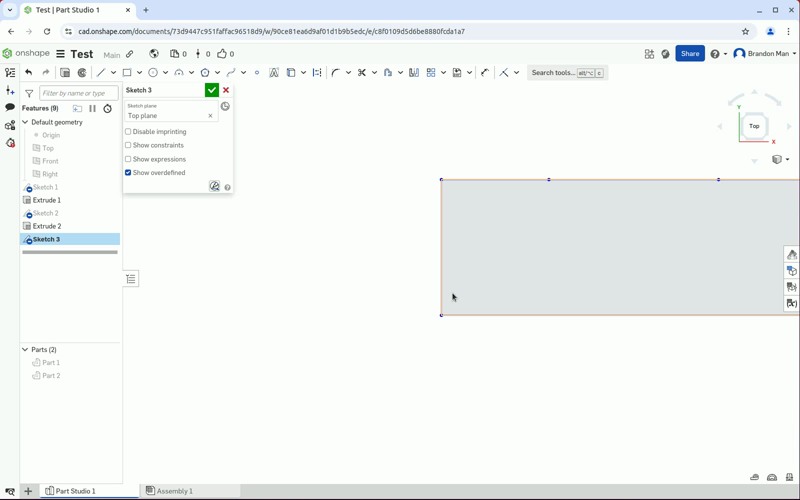
click(452, 292)
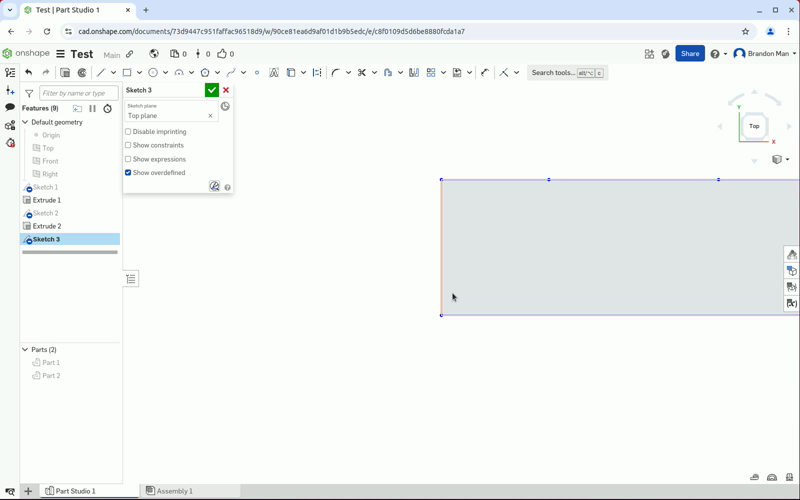
scroll(-6)
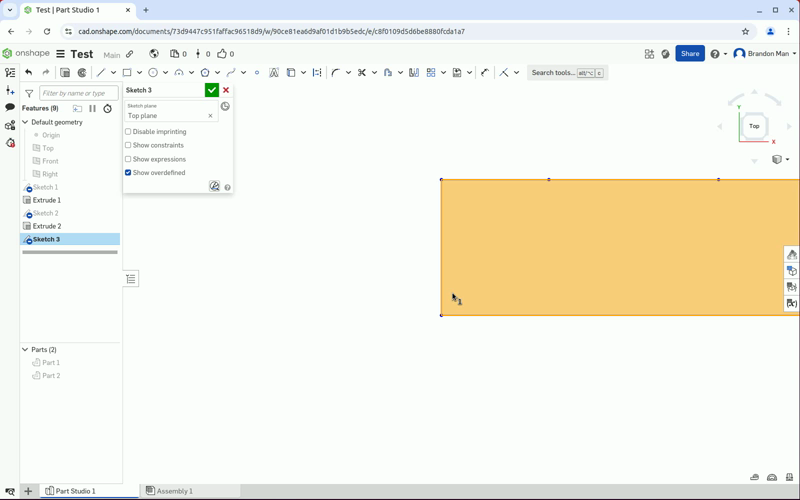
scroll(-6)
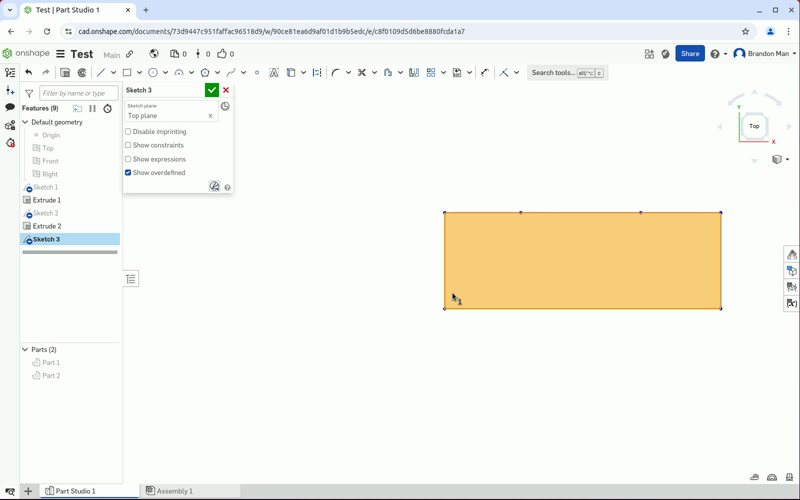
scroll(-6)
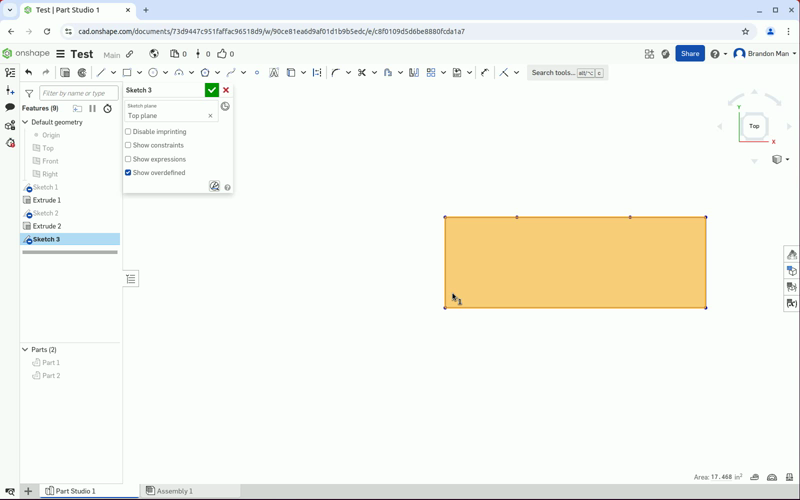
scroll(-6)
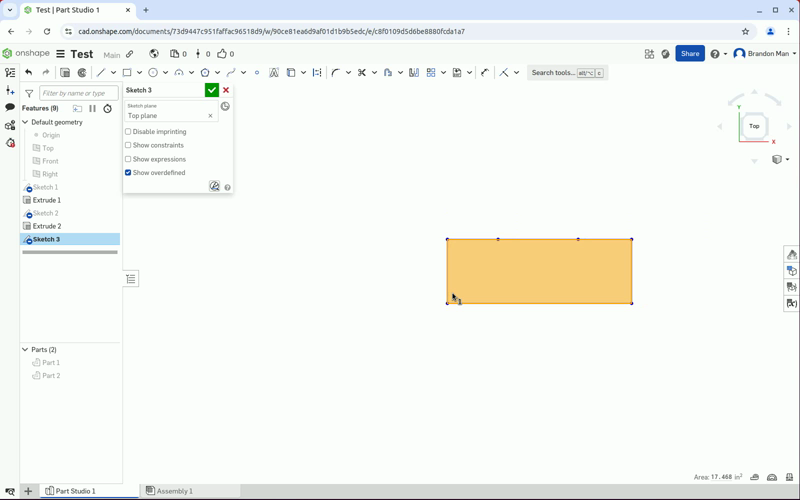
scroll(-6)
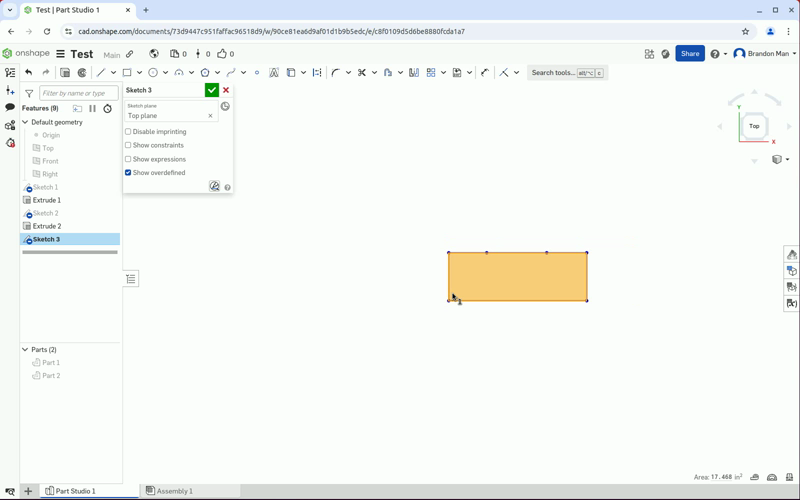
scroll(-6)
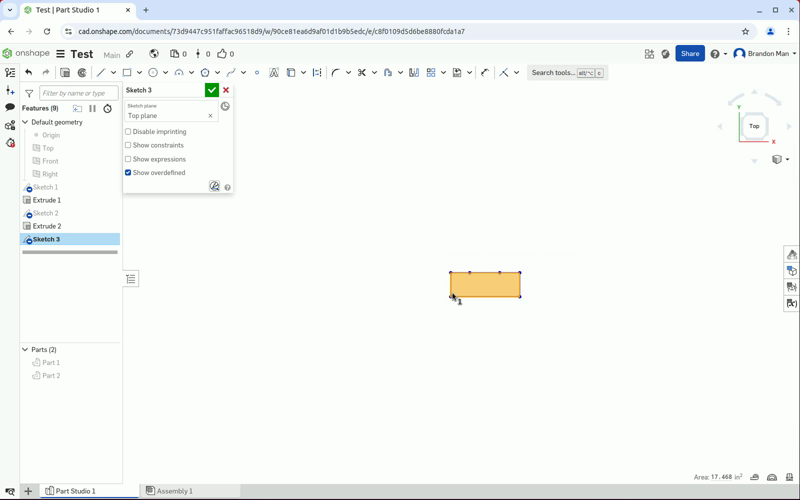
scroll(-6)
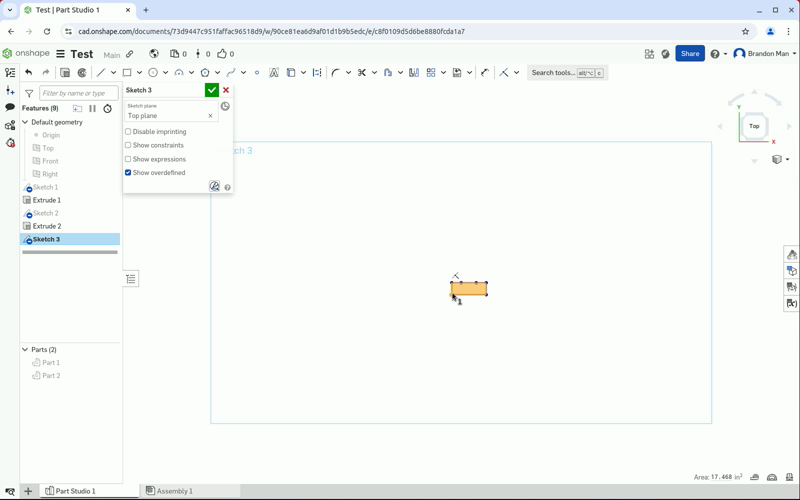
mouse_move(73, 352)
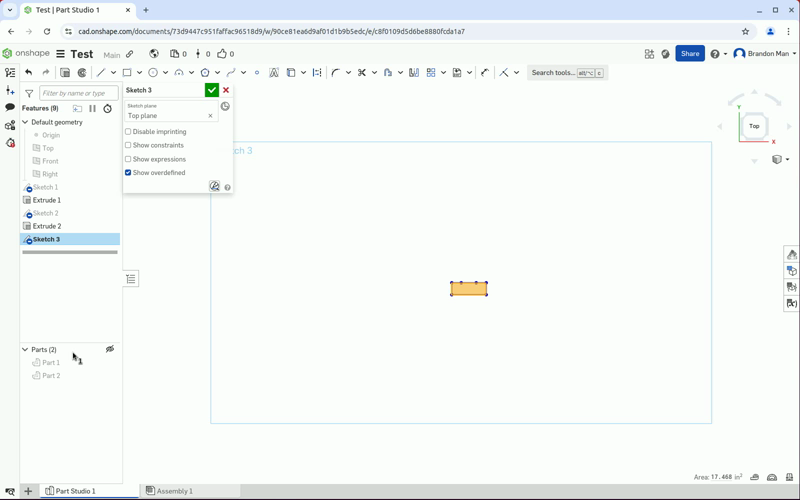
key(shift+y)
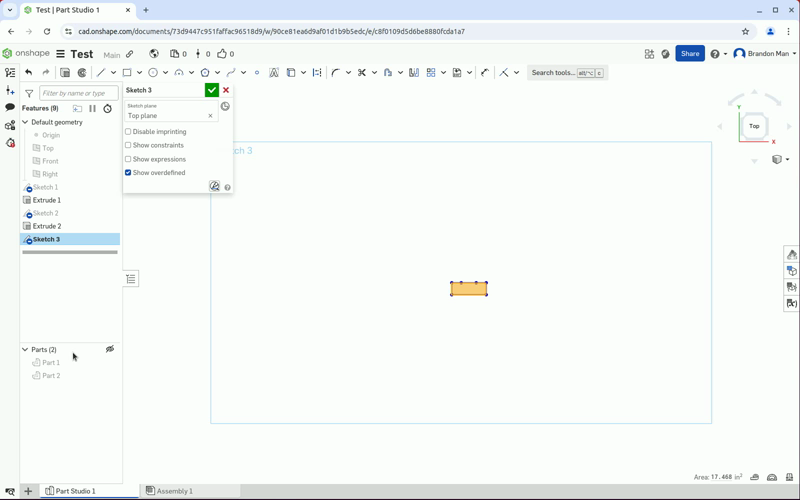
key(shift+e)
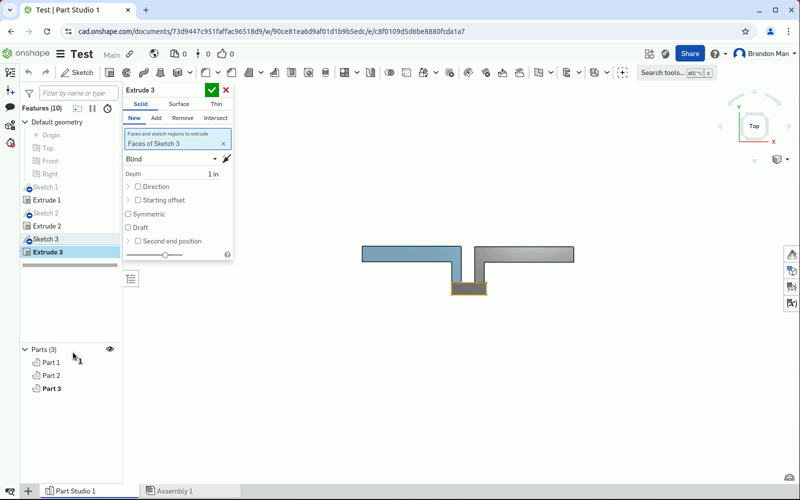
mouse_move(143, 106)
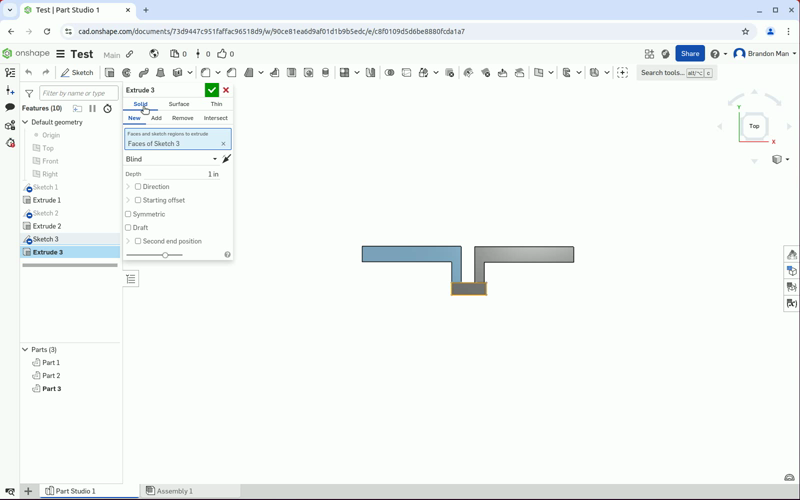
click(143, 106)
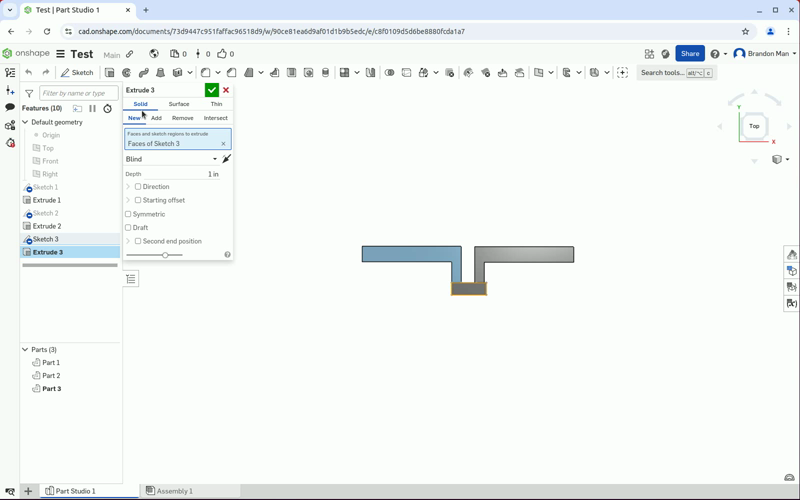
mouse_move(137, 120)
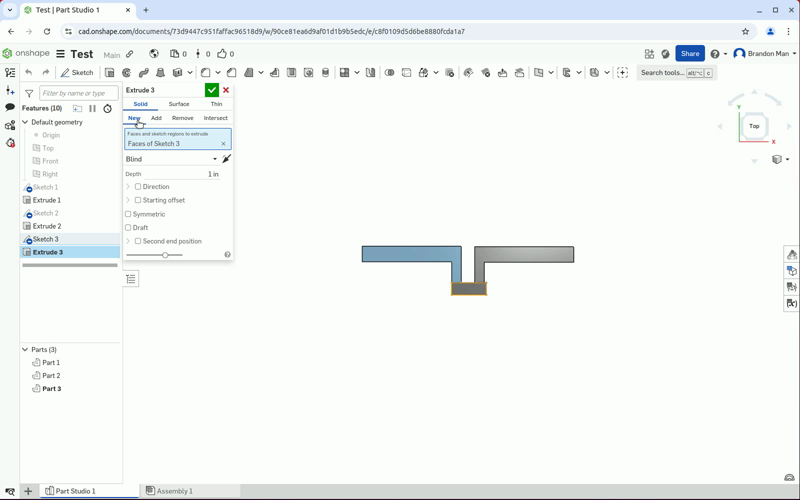
click(137, 120)
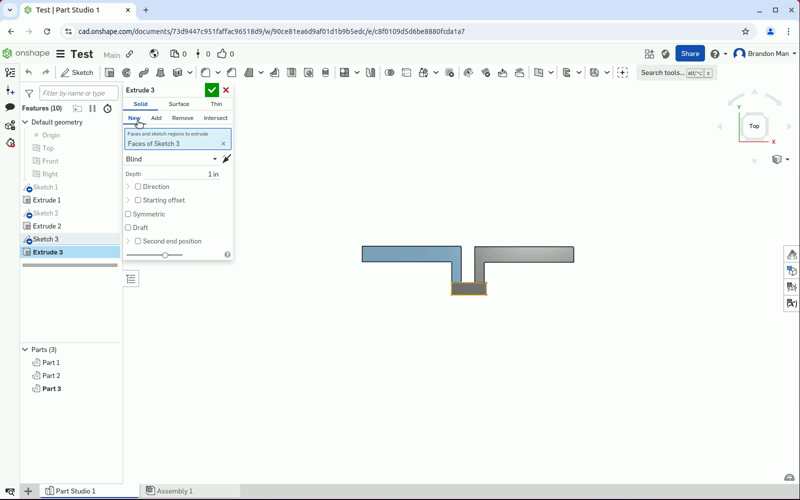
key(tab, 4)
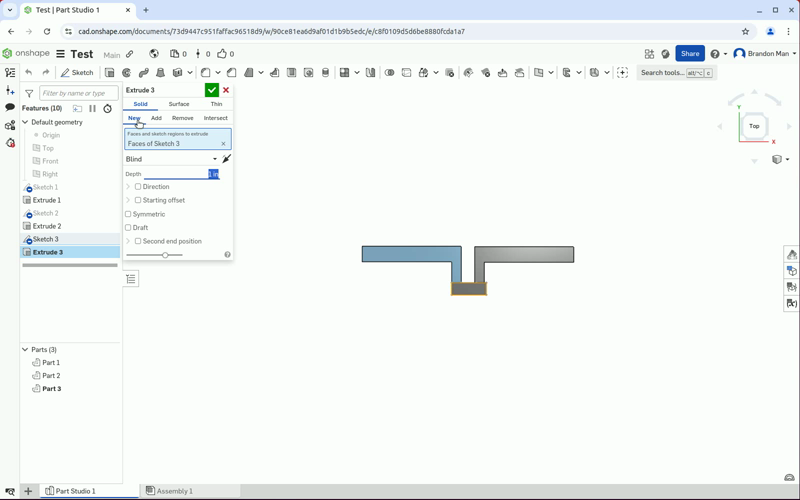
text(0.963)
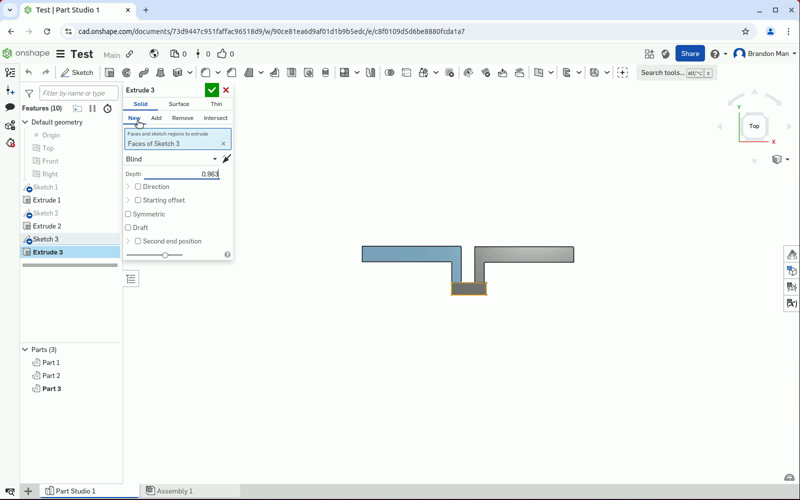
key(enter)
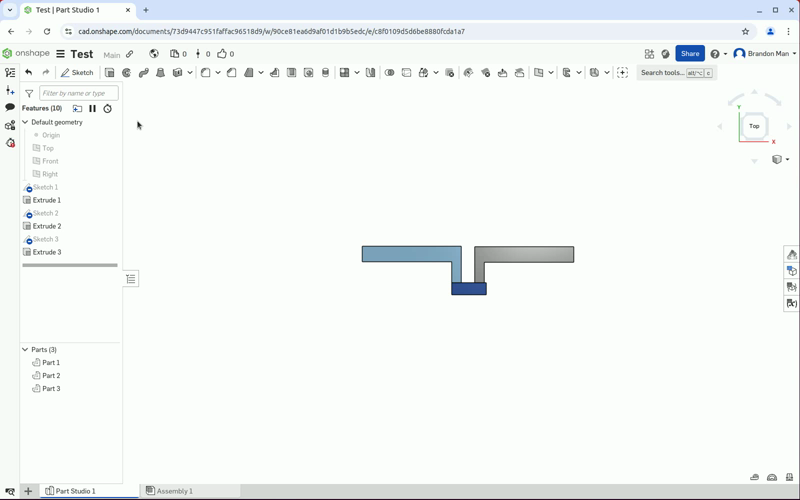
key(shift+h)
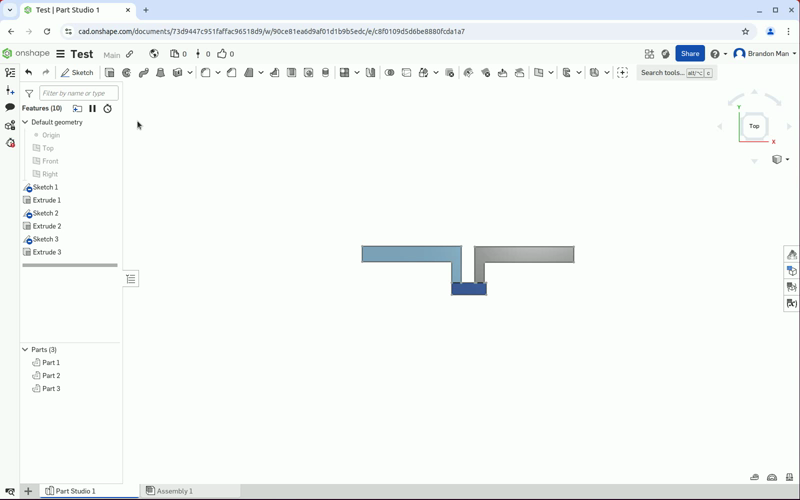
key(shift+h)
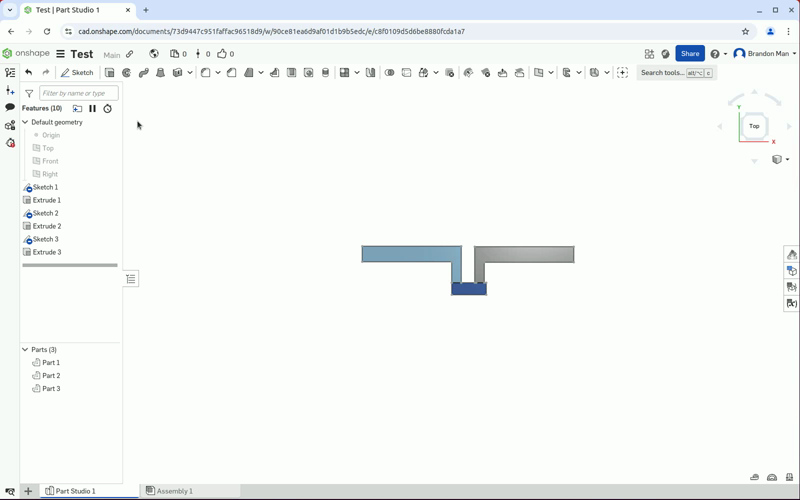
key(shift+7)
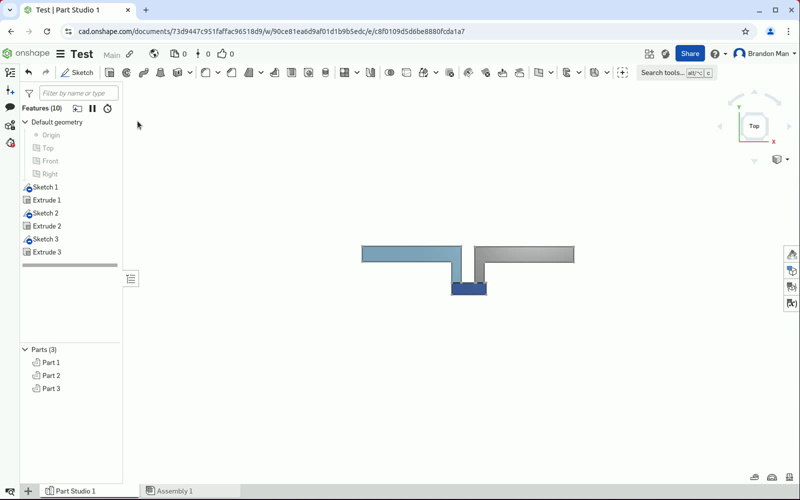
key(up, 3)
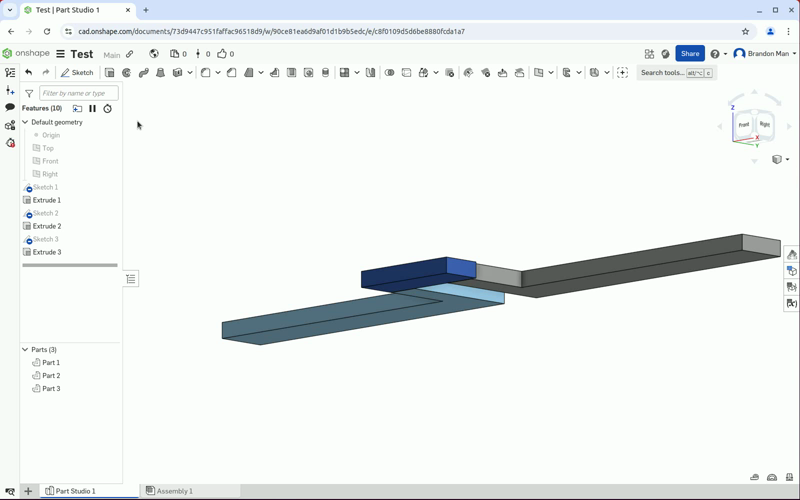
key(left, 3)
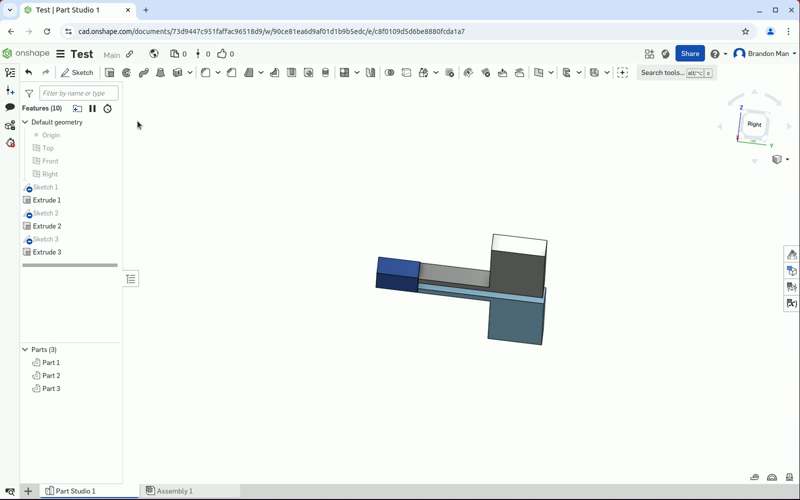
key(right, 3)
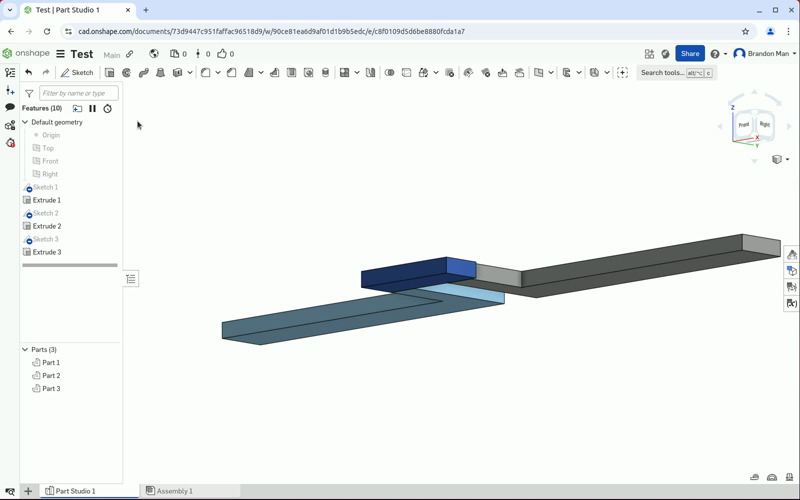
key(down, 3)
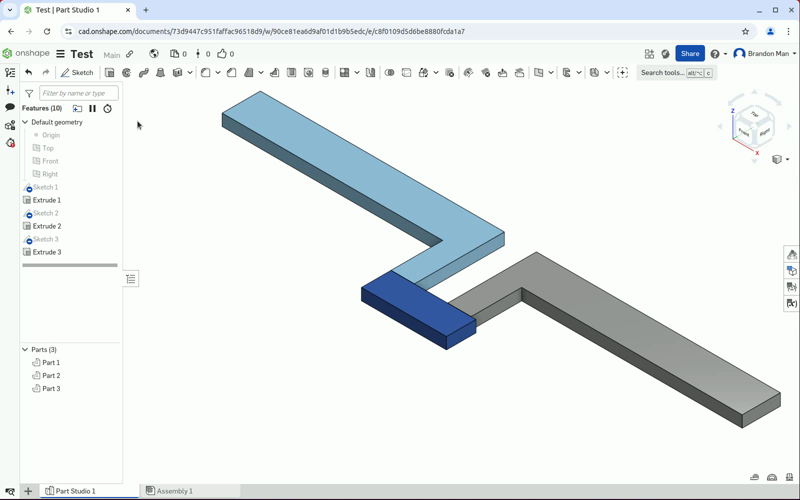
mouse_move(73, 189)
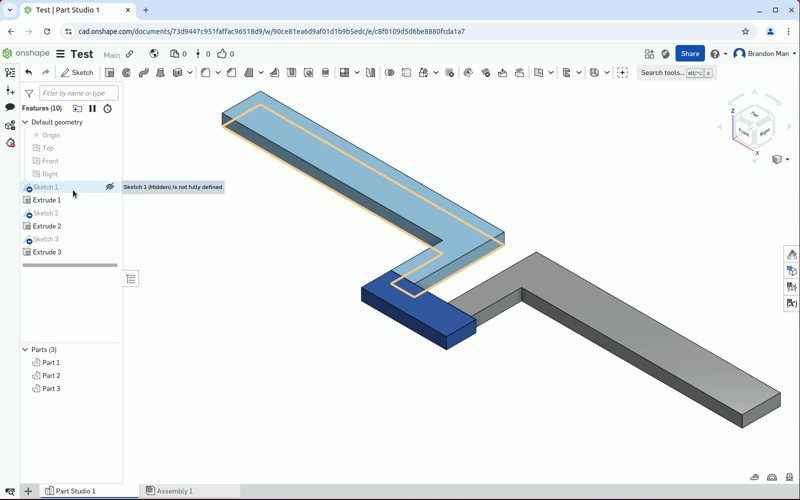
click(73, 189)